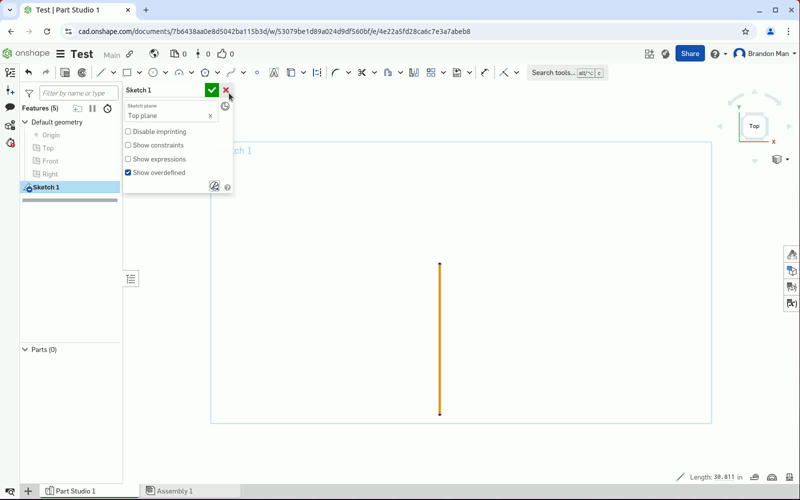
key(shift+h)
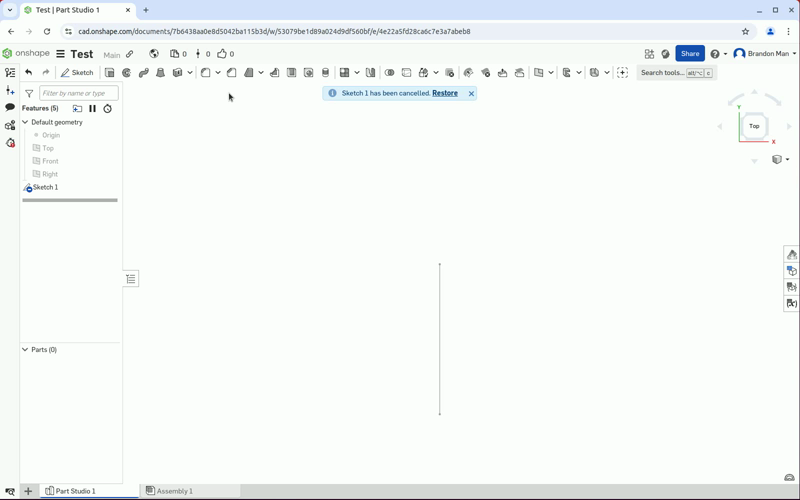
mouse_move(73, 352)
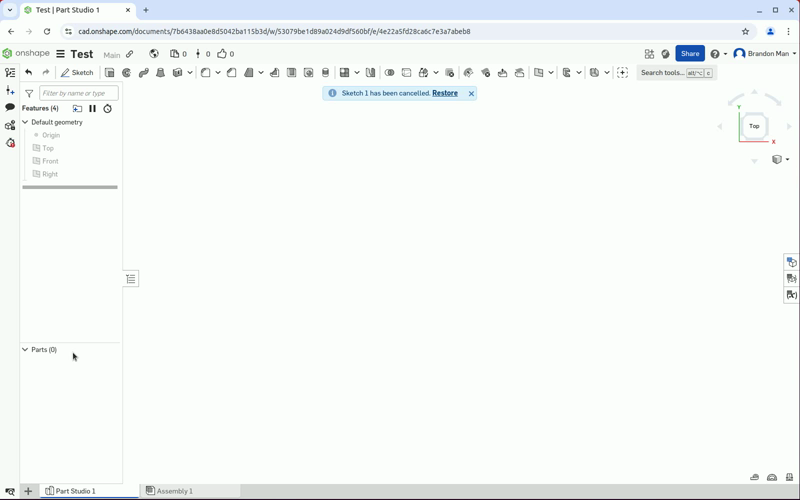
key(y)
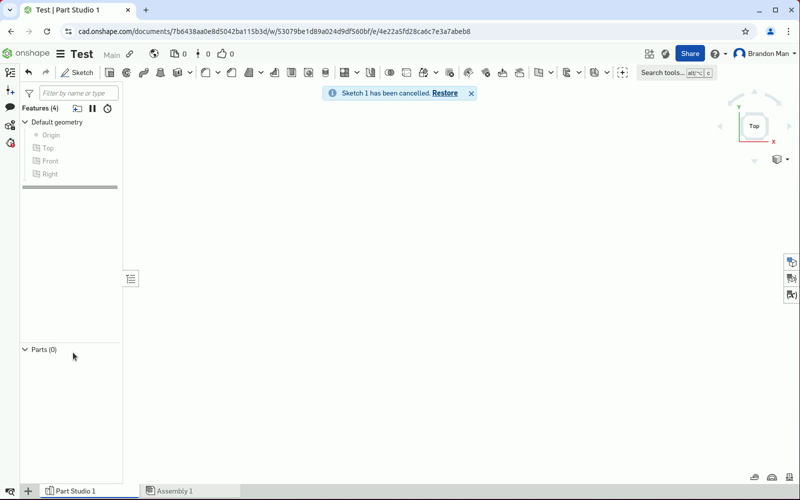
key(shift+p)
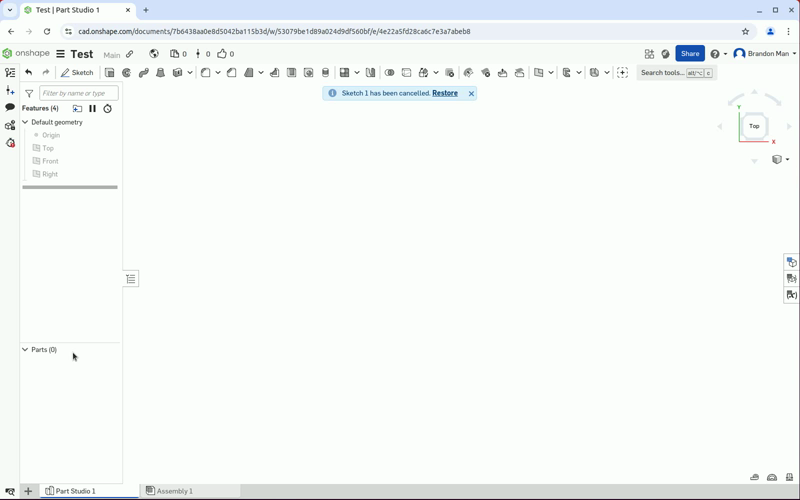
key(space)
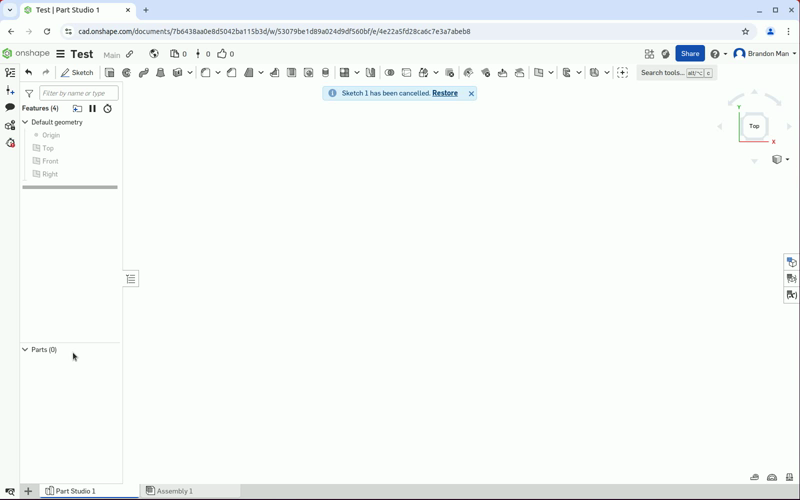
key_down(shift)
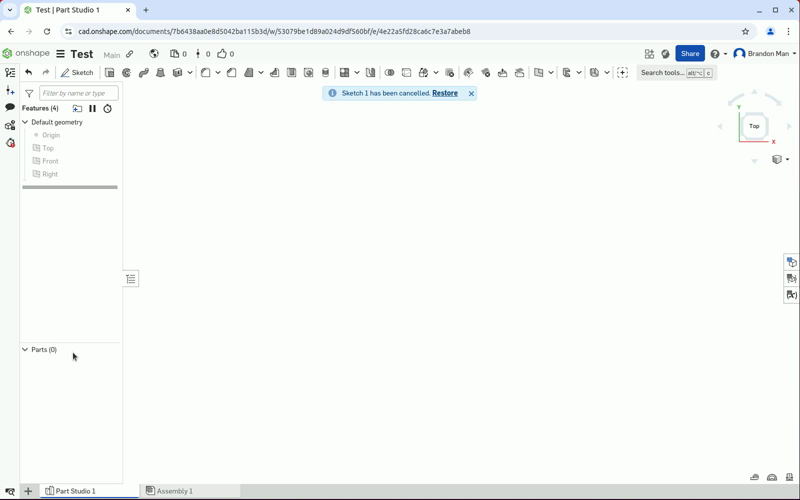
key(up)
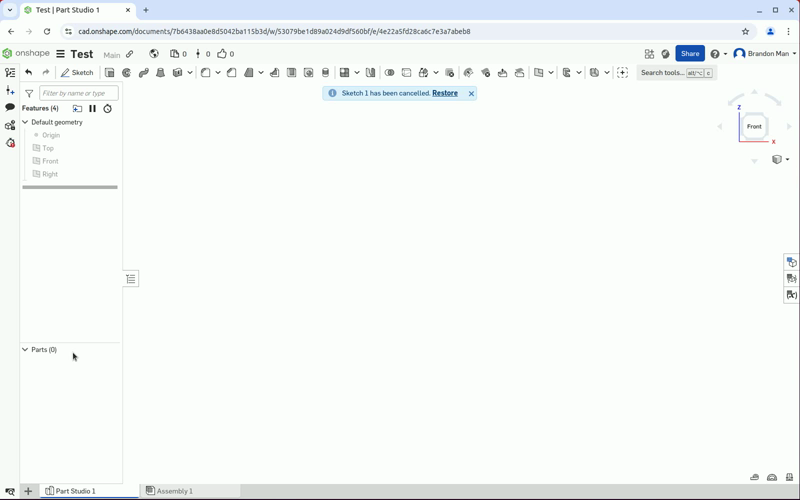
key_up(shift)
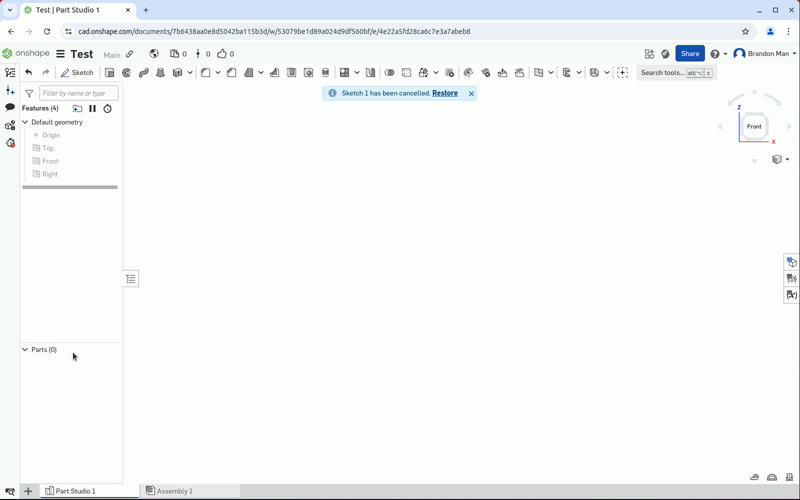
mouse_move(73, 352)
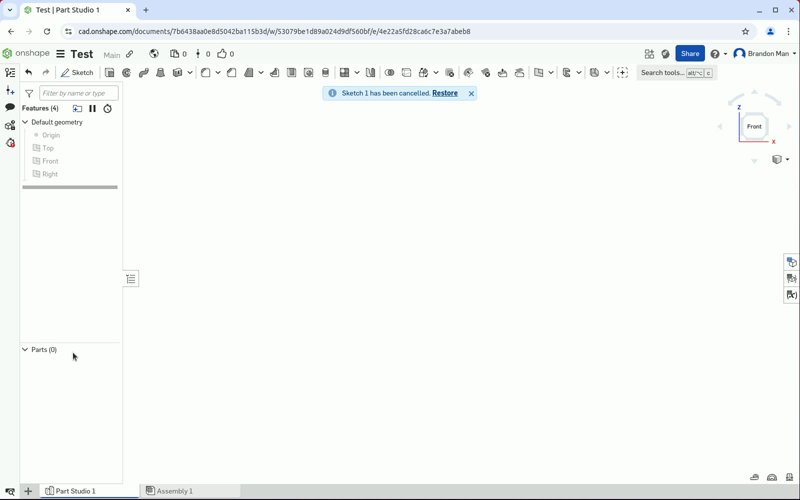
key(shift+y)
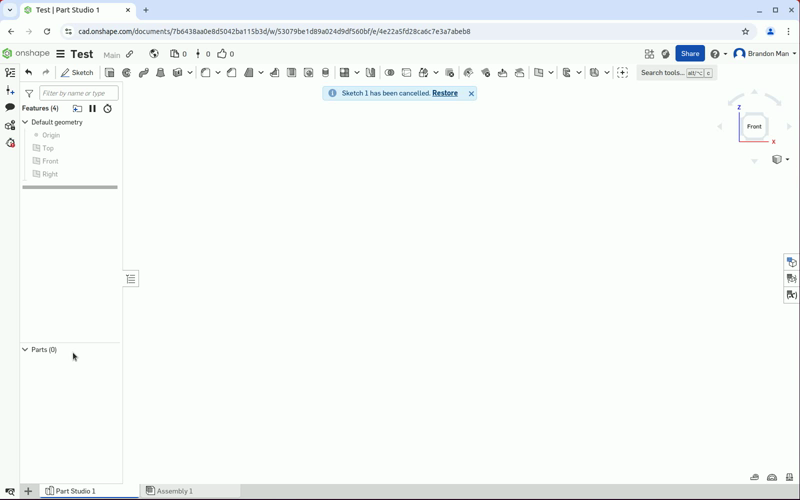
key(shift+s)
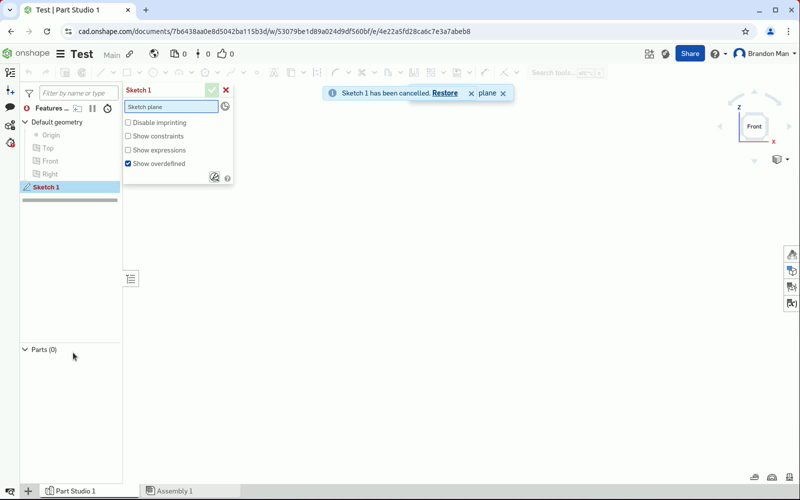
mouse_move(73, 163)
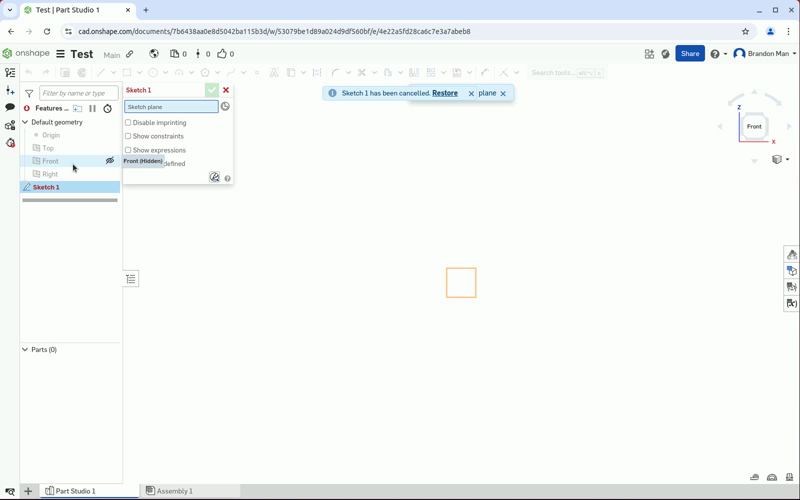
click(73, 163)
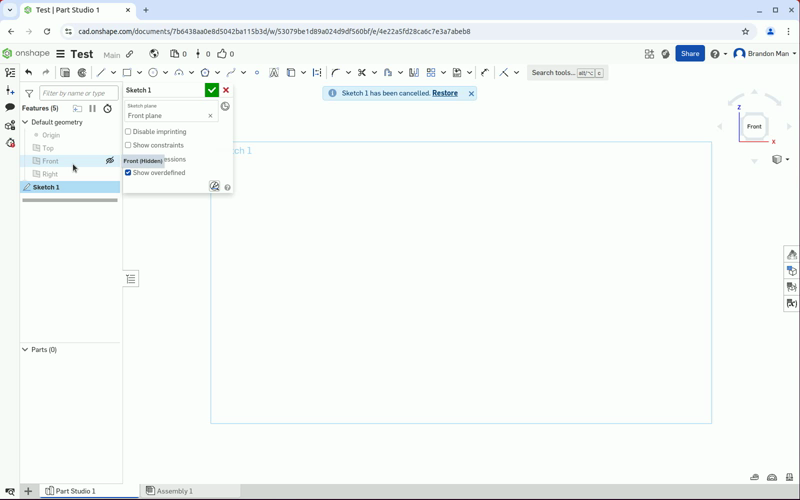
mouse_move(73, 352)
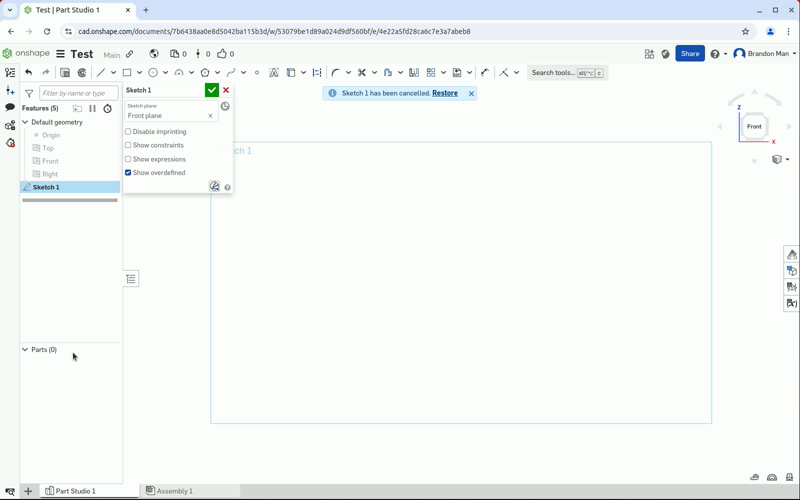
key(y)
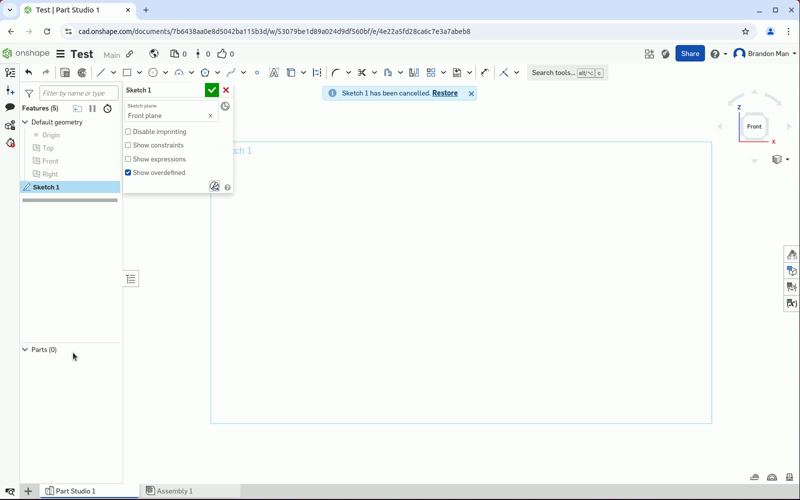
key(l)
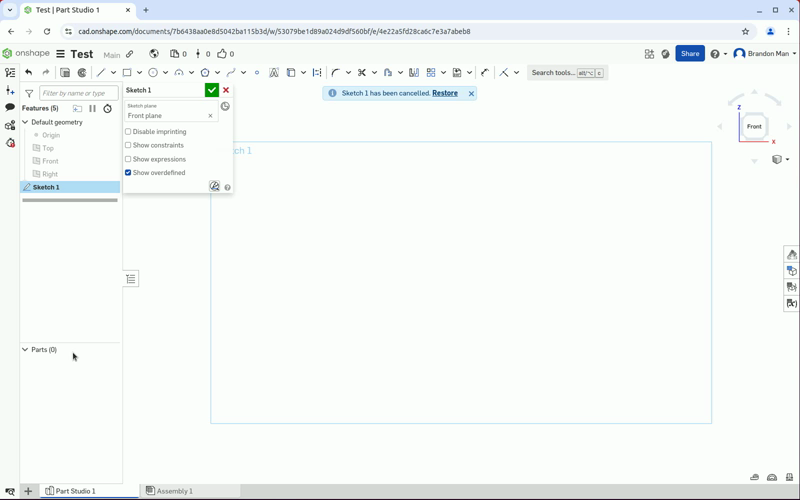
key_down(shift)
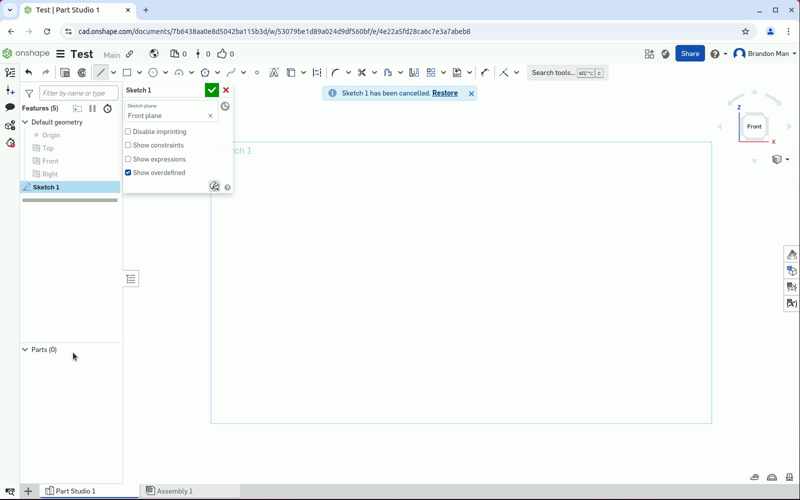
mouse_move(348, 384)
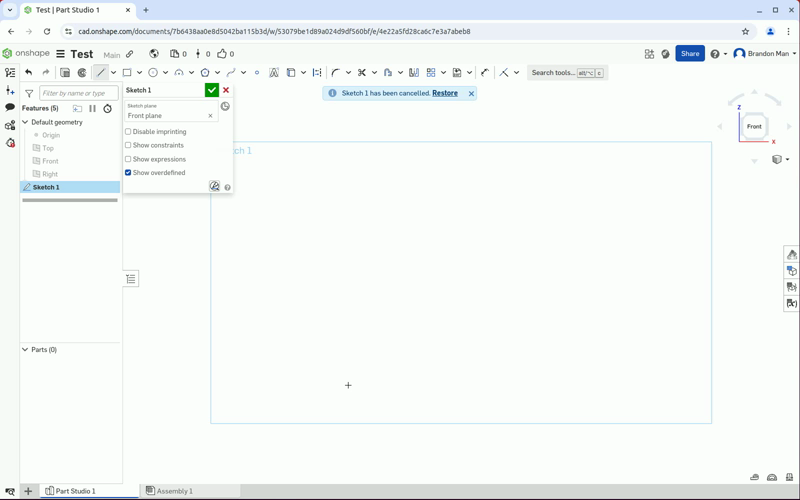
click(348, 384)
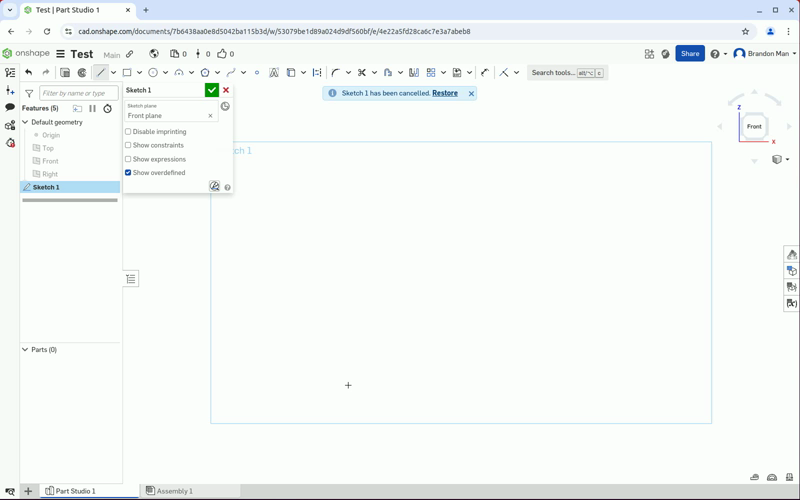
key_up(shift)
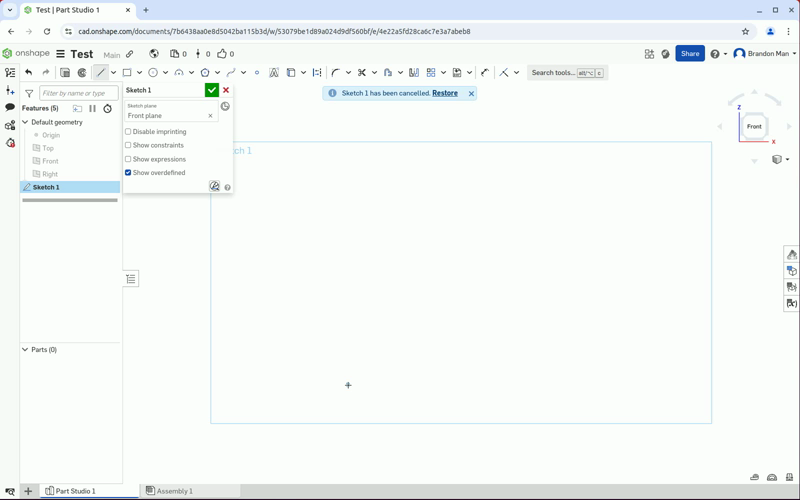
key_down(shift)
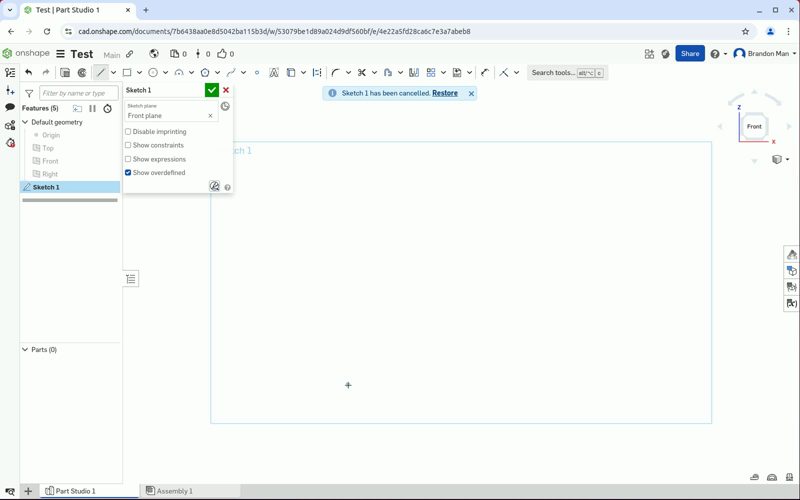
mouse_move(561, 384)
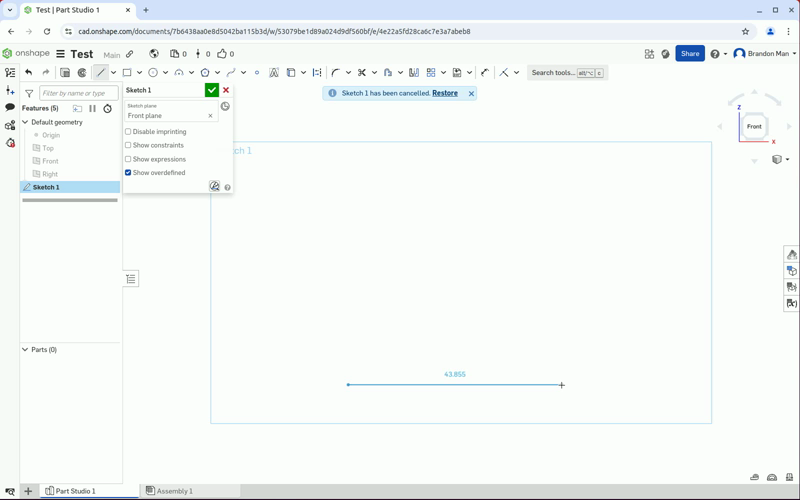
click(561, 384)
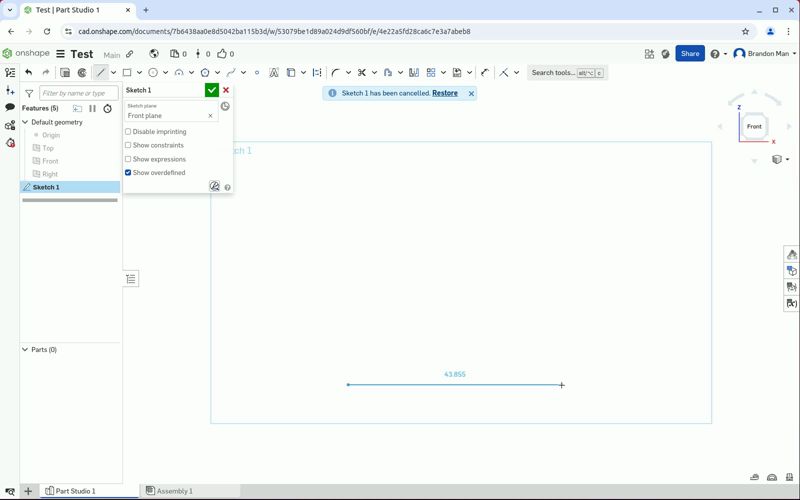
key_up(shift)
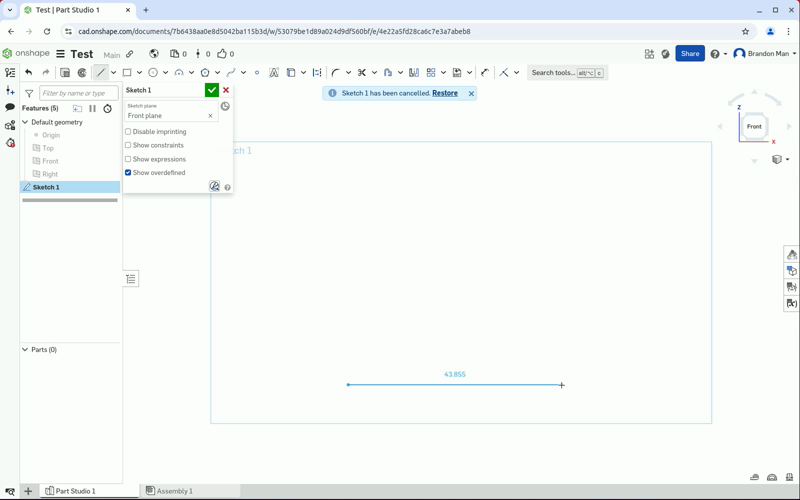
key_down(shift)
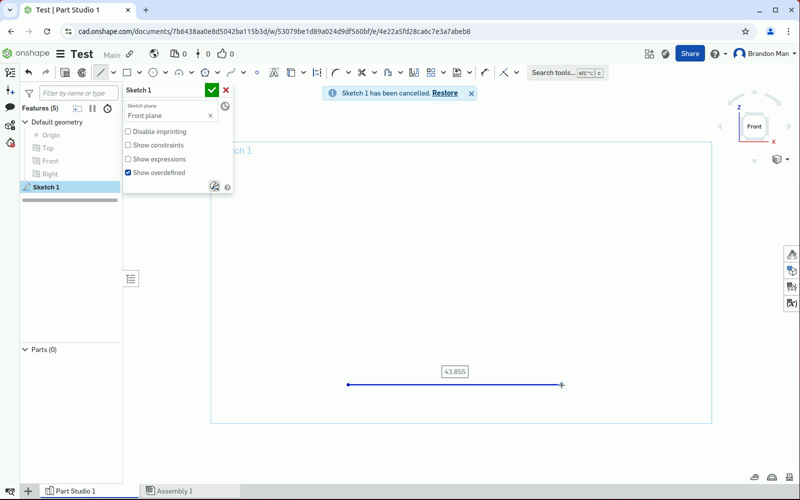
mouse_move(561, 223)
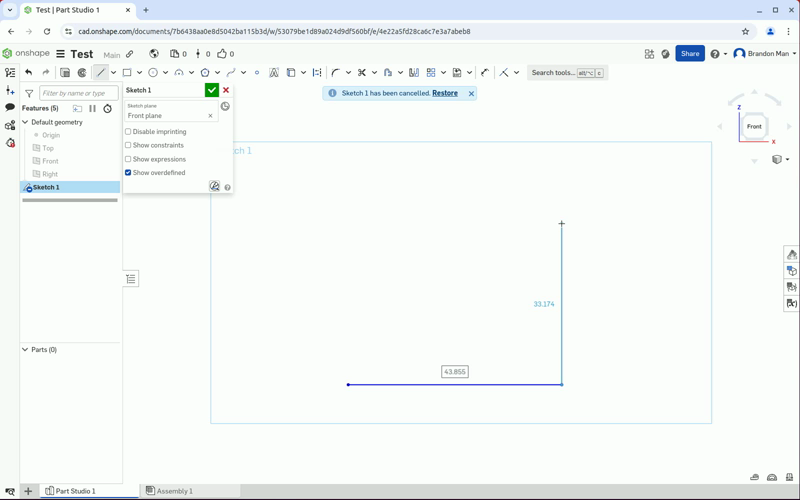
click(561, 223)
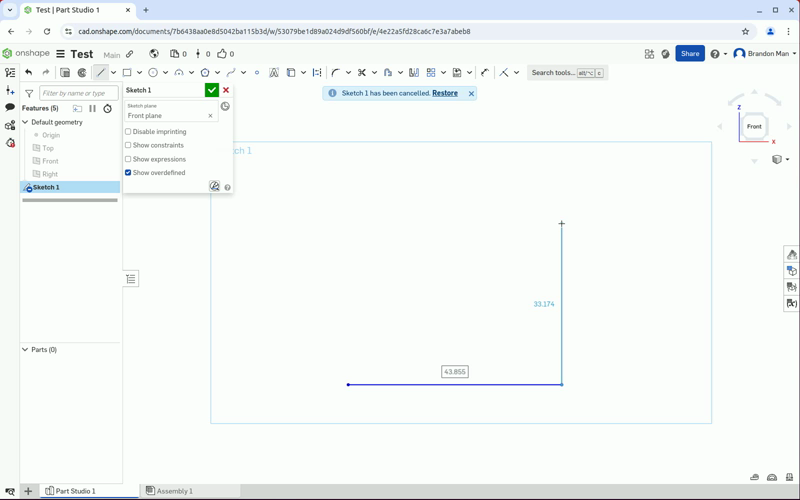
key_up(shift)
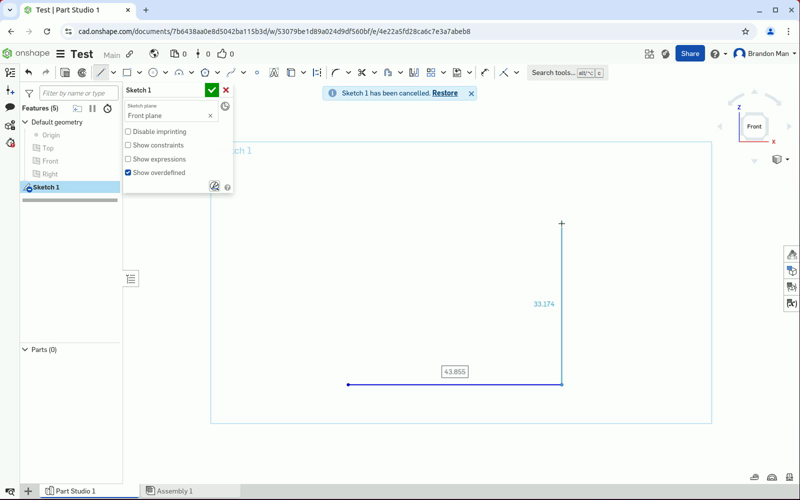
key_down(shift)
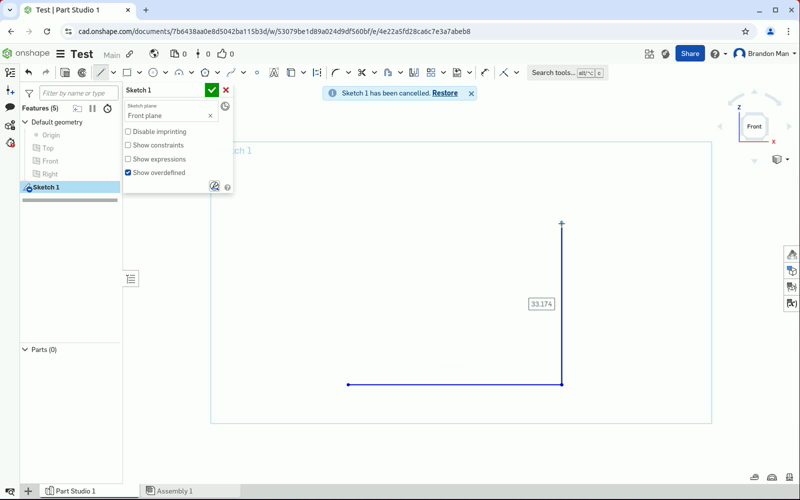
mouse_move(348, 223)
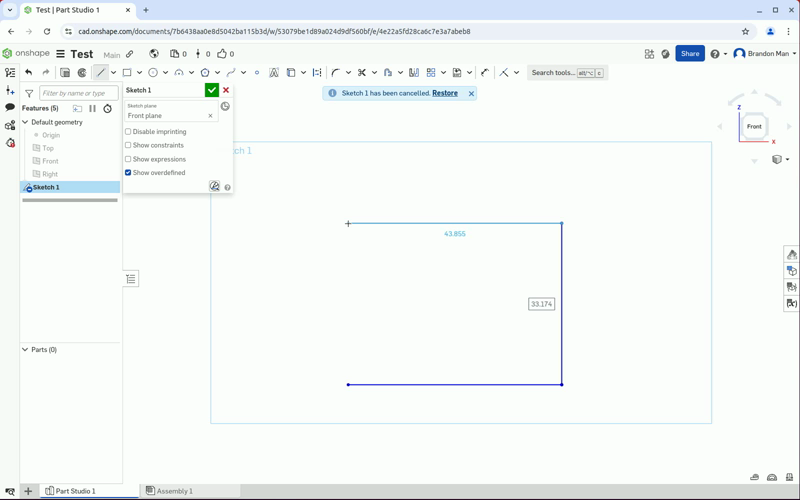
click(348, 223)
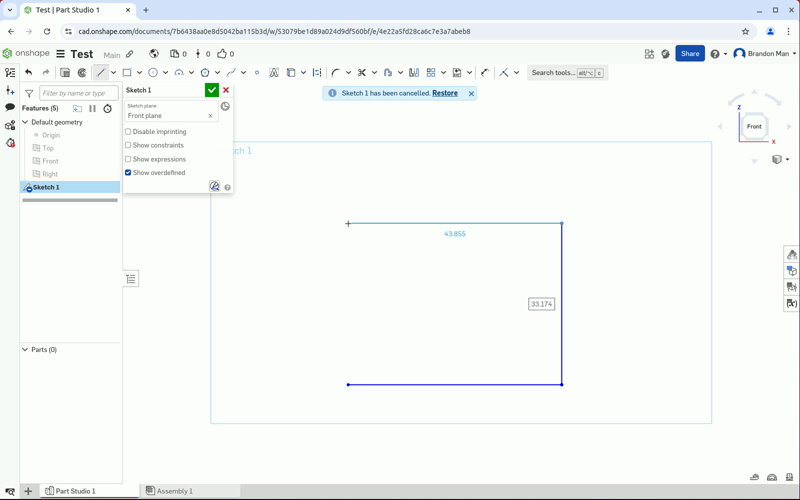
key_up(shift)
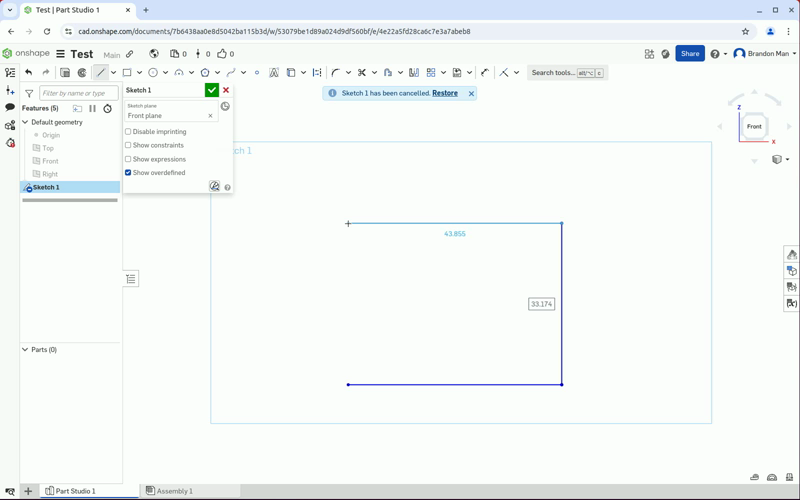
key_down(shift)
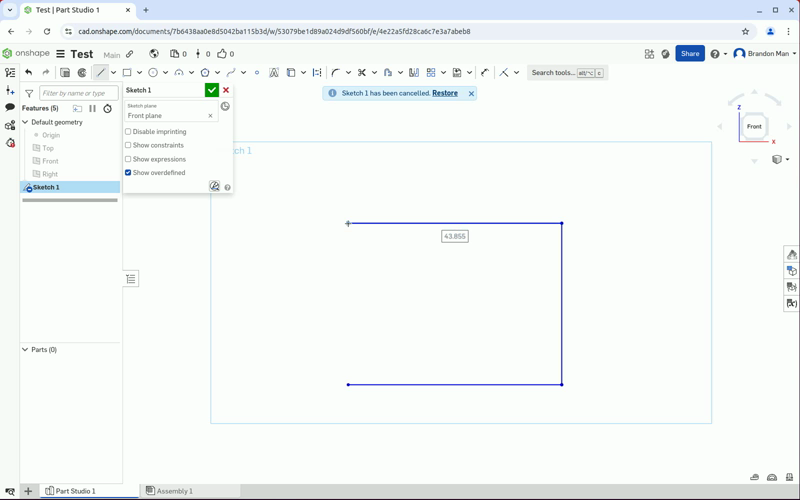
mouse_move(348, 384)
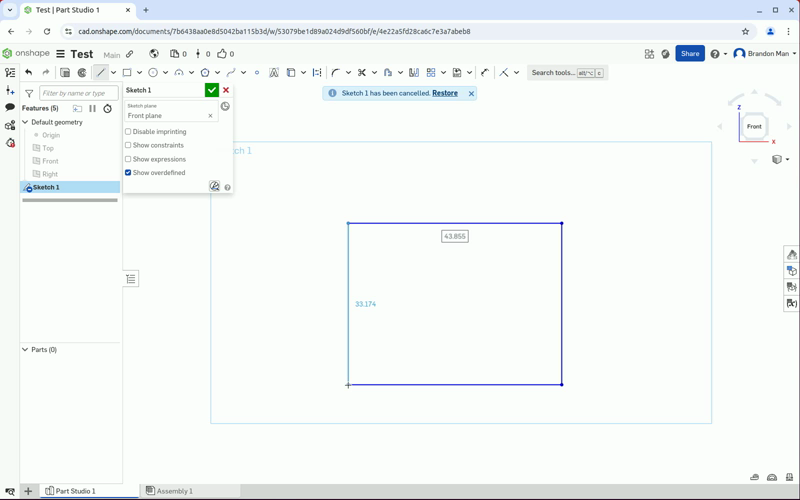
key_up(shift)
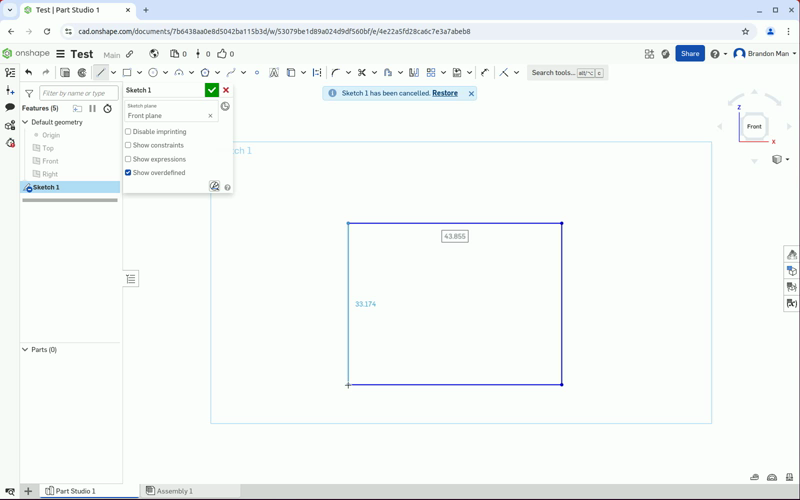
click(348, 384)
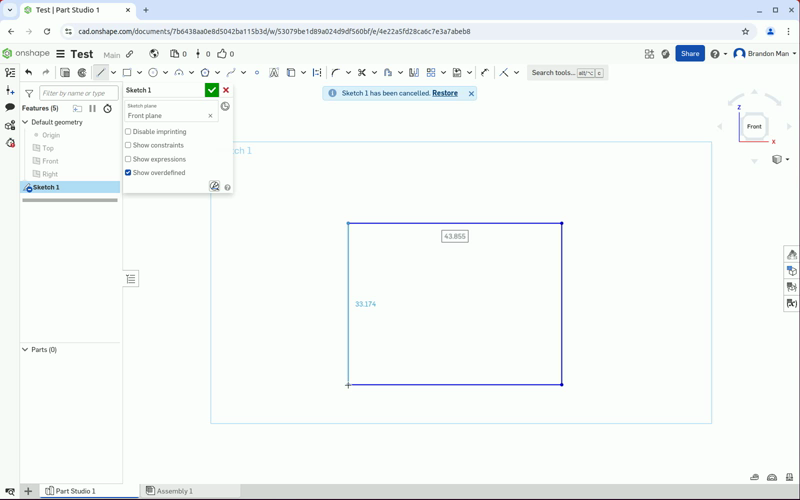
key(esc)
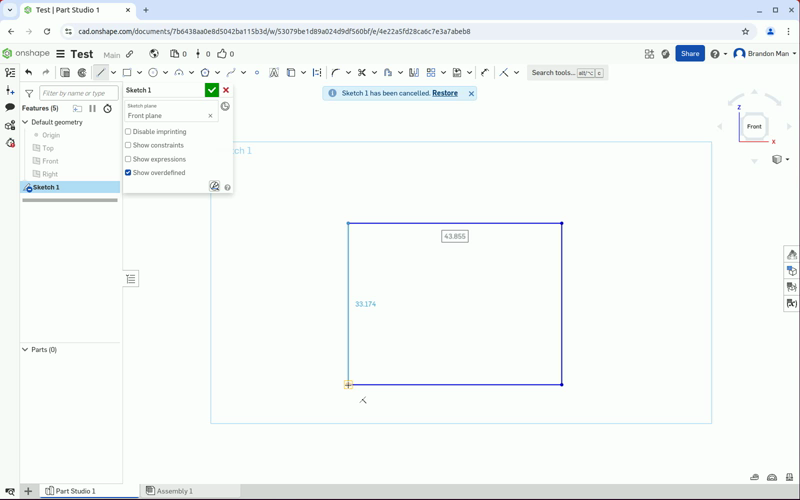
mouse_move(515, 283)
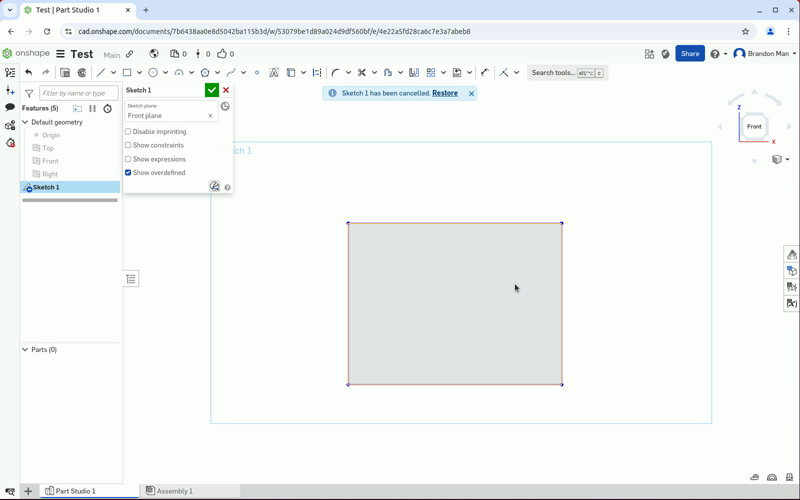
click(515, 283)
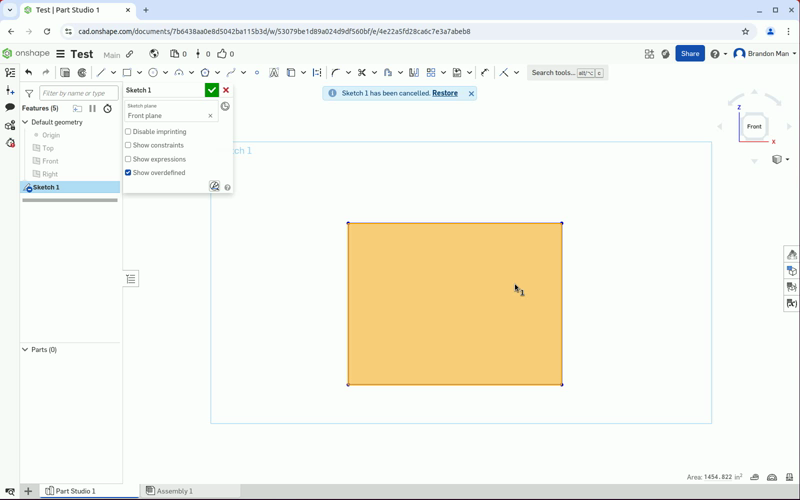
mouse_move(73, 352)
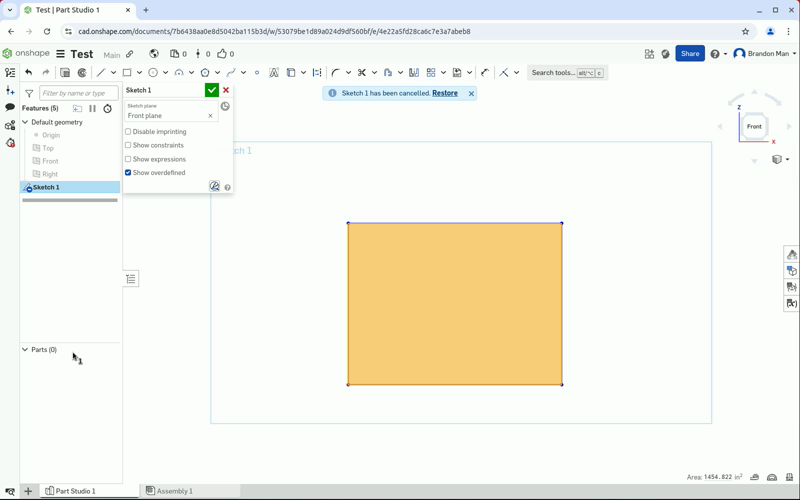
key(shift+y)
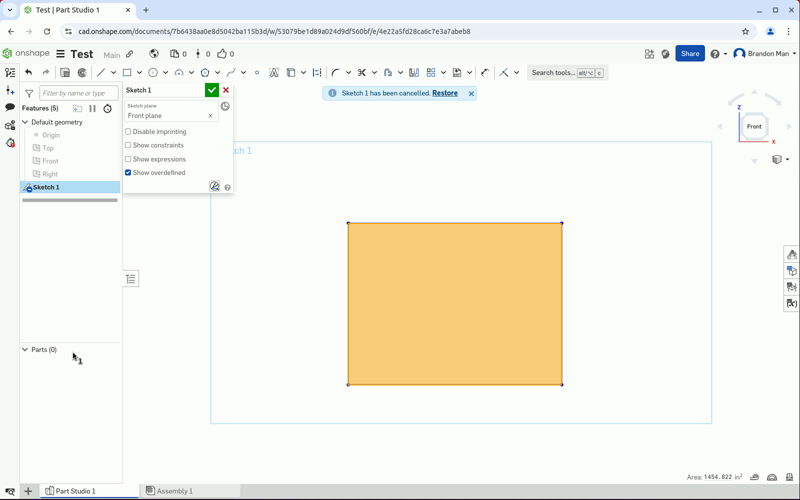
key(shift+e)
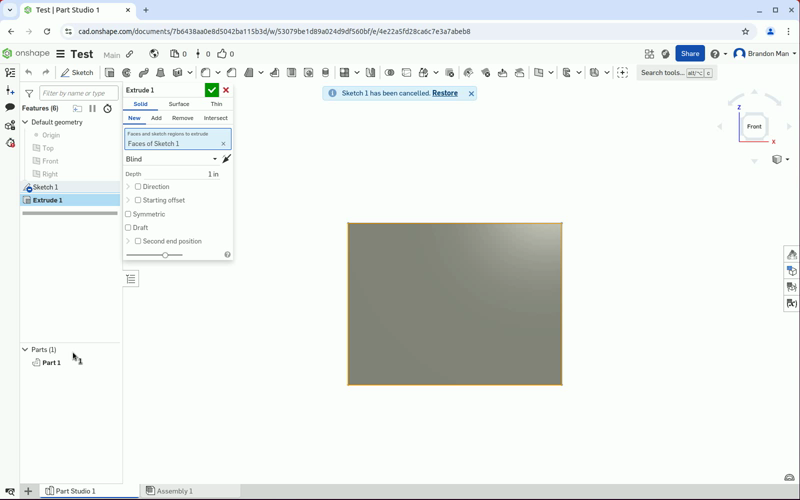
mouse_move(143, 106)
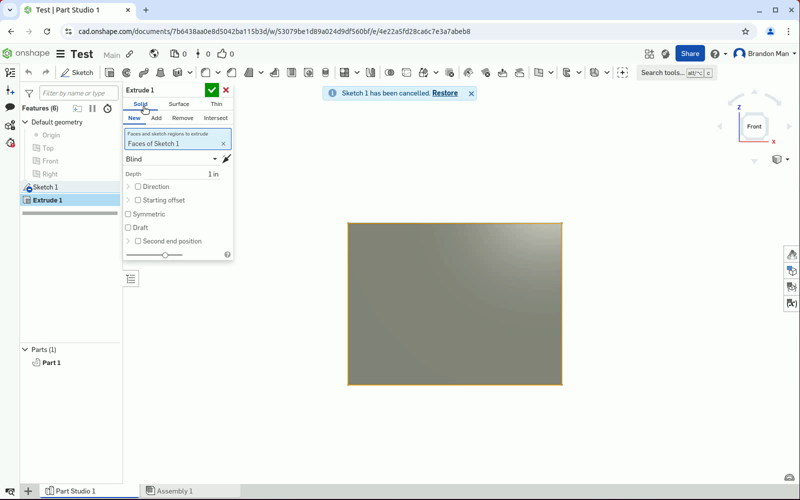
click(143, 106)
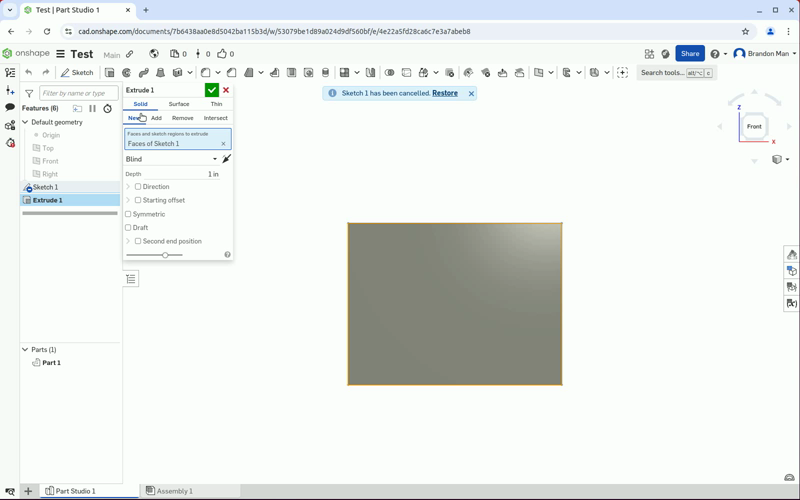
mouse_move(137, 120)
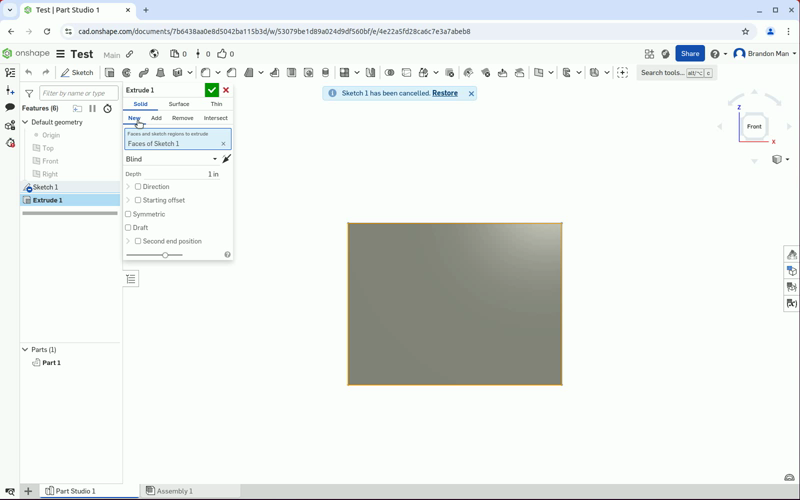
click(137, 120)
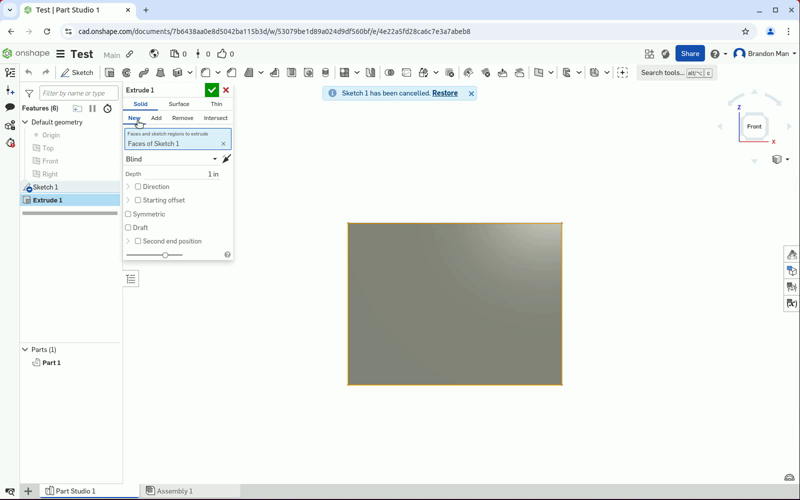
key(tab, 4)
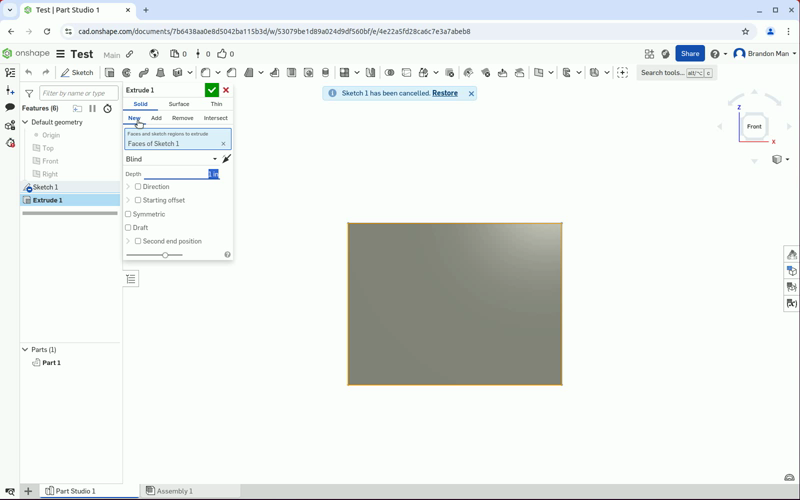
text(0.963)
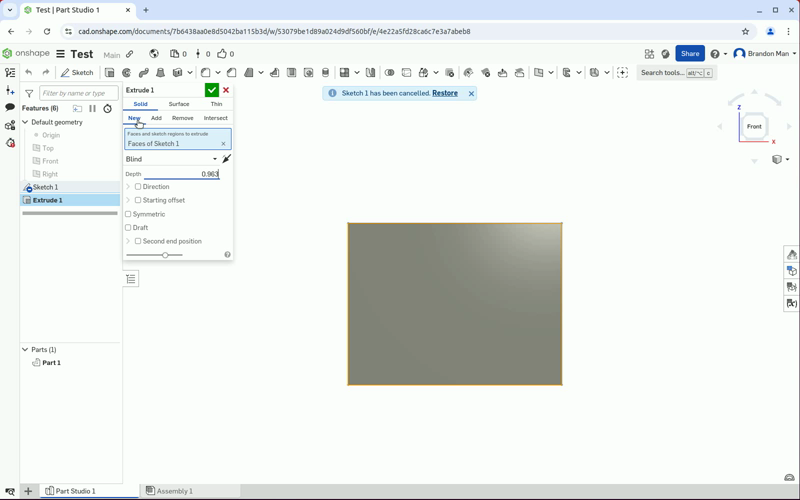
key(enter)
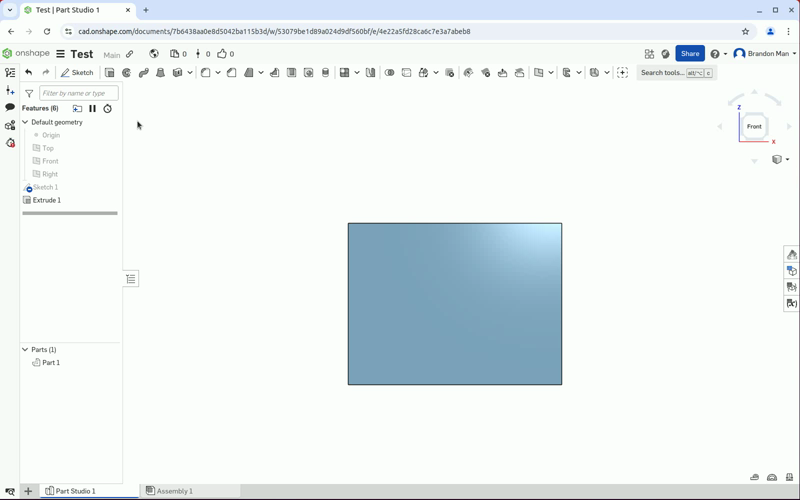
key(shift+h)
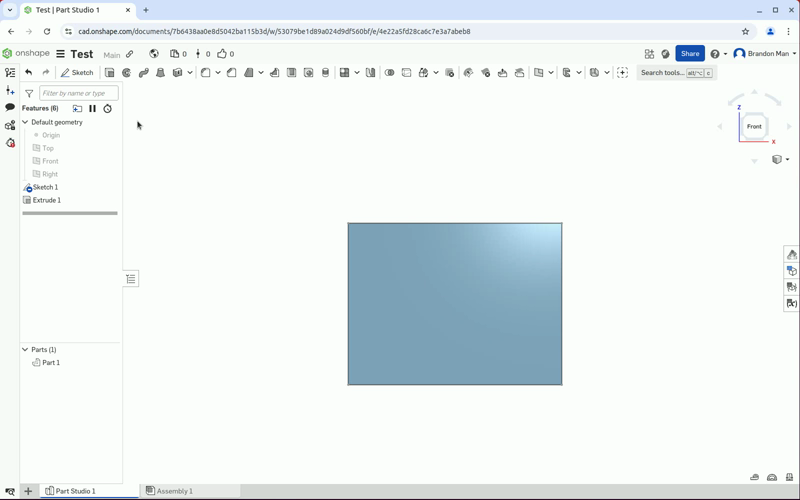
key(shift+h)
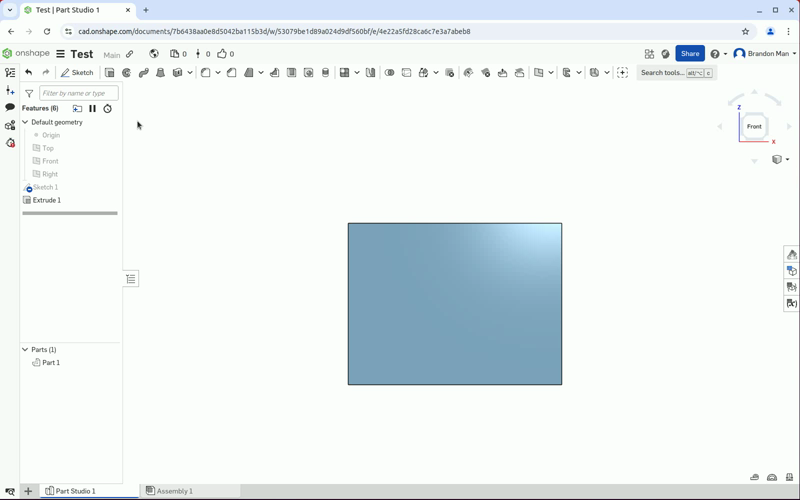
mouse_move(73, 189)
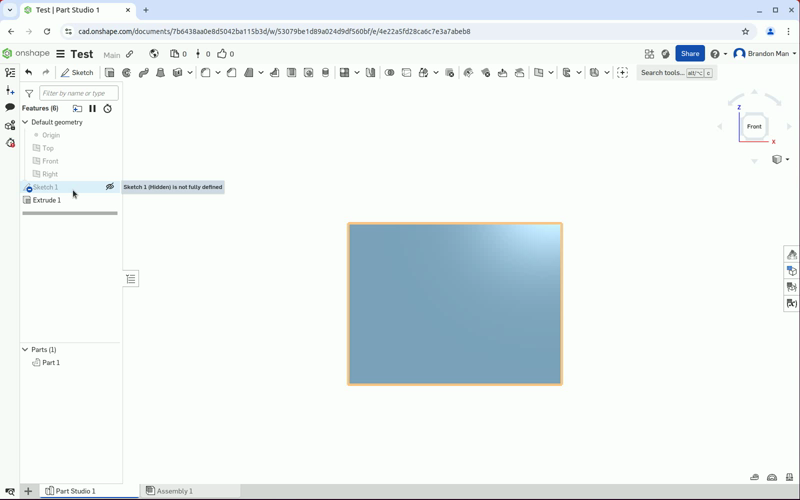
click(73, 189)
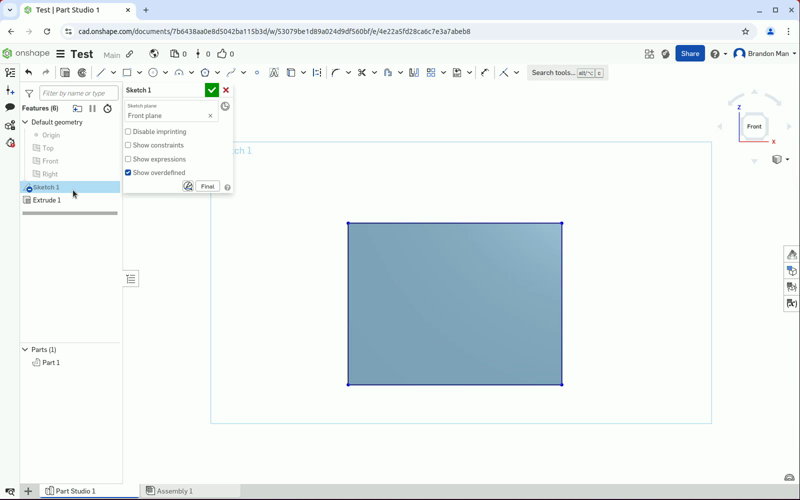
mouse_move(229, 92)
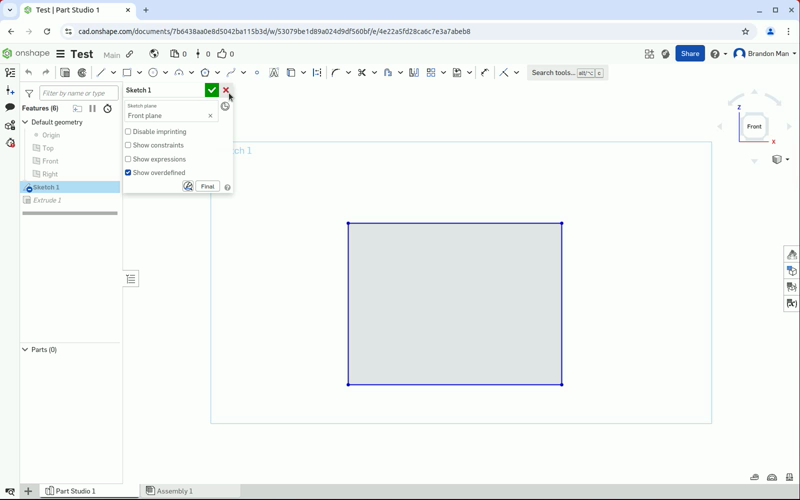
click(229, 92)
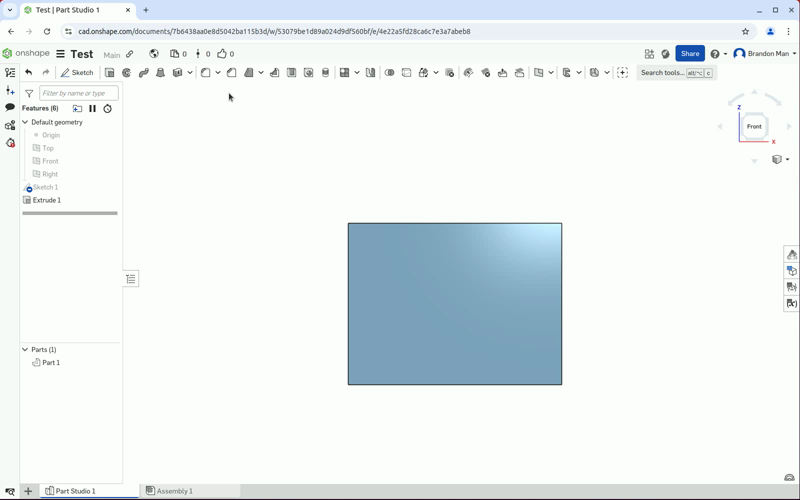
mouse_move(541, 75)
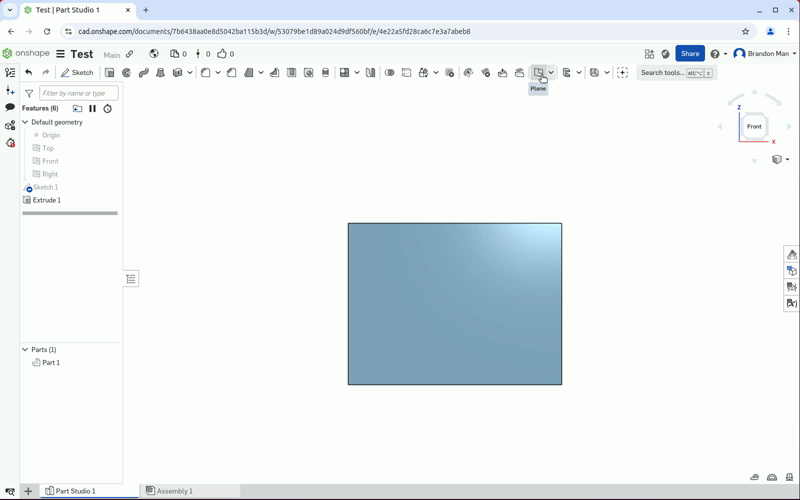
click(541, 75)
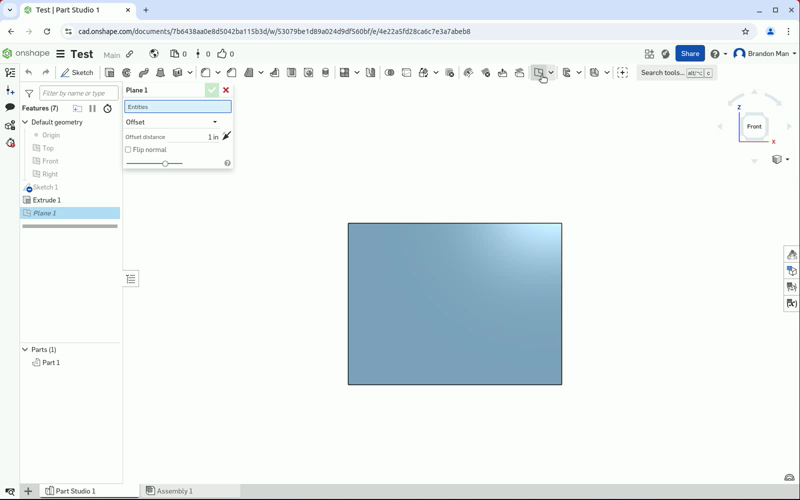
mouse_move(73, 163)
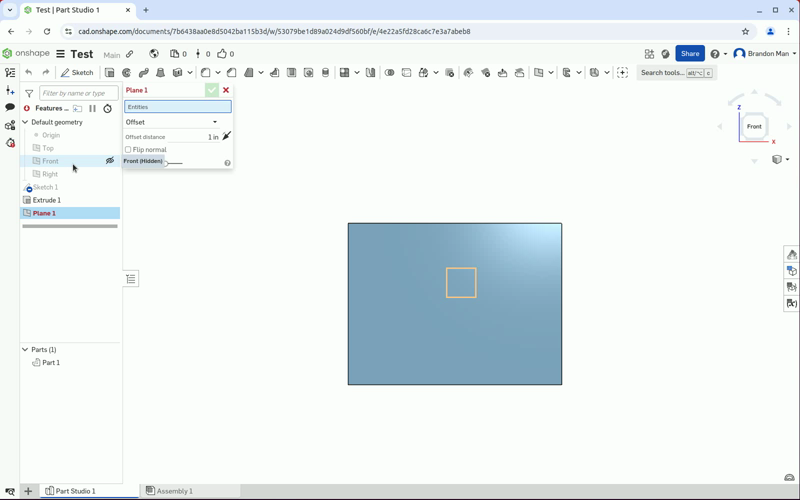
click(73, 163)
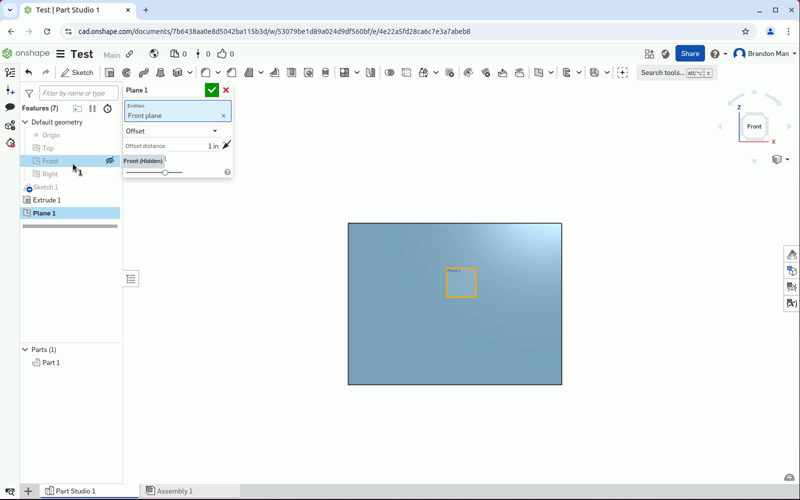
key(tab, 2)
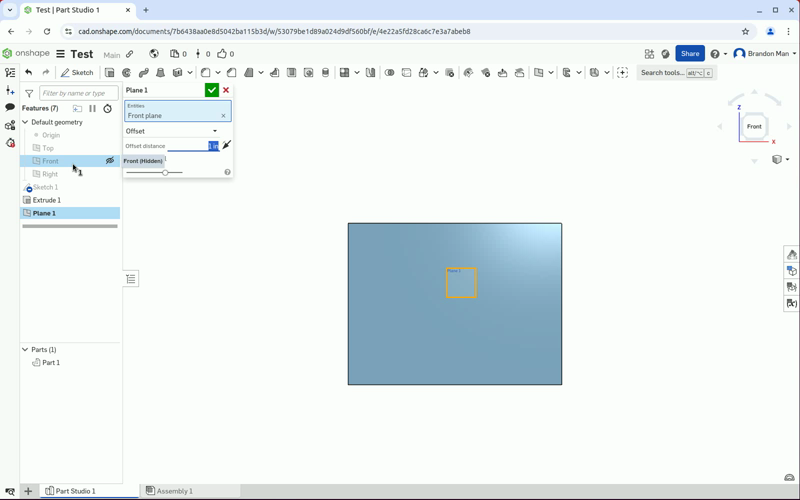
text(0.955)
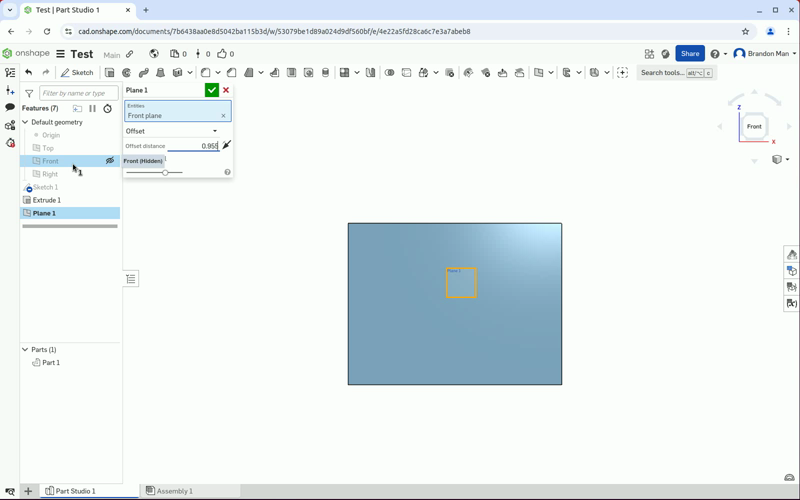
key(enter, 2)
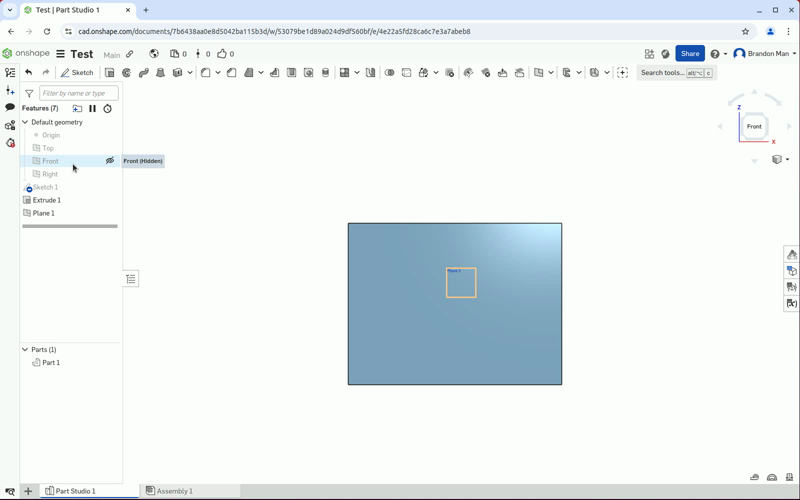
key(shift+s)
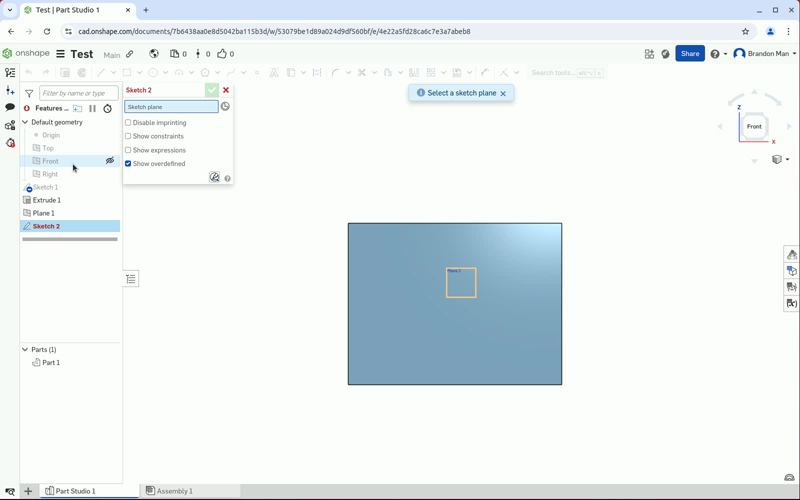
mouse_move(73, 215)
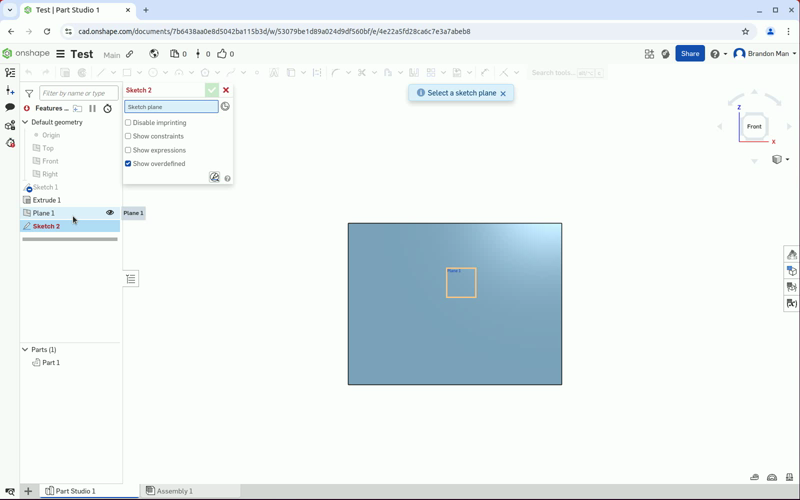
click(73, 215)
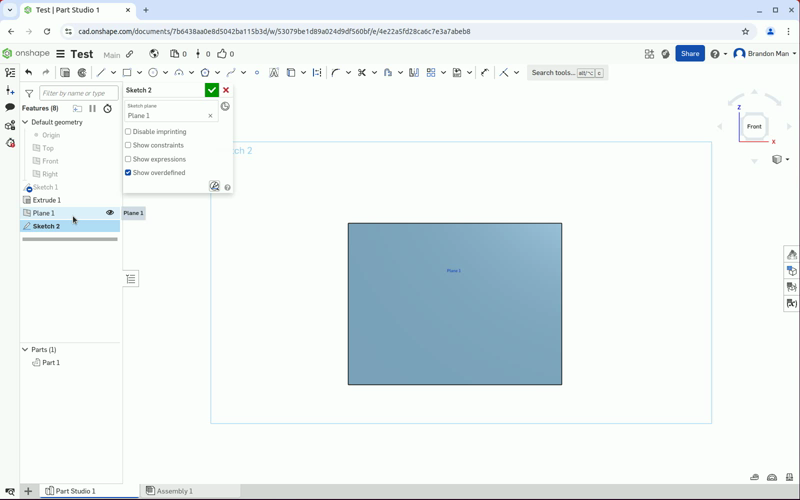
mouse_move(73, 352)
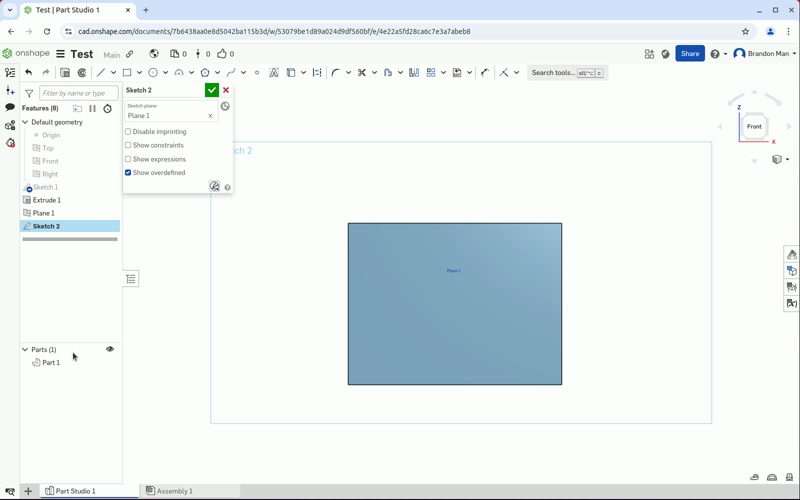
key(y)
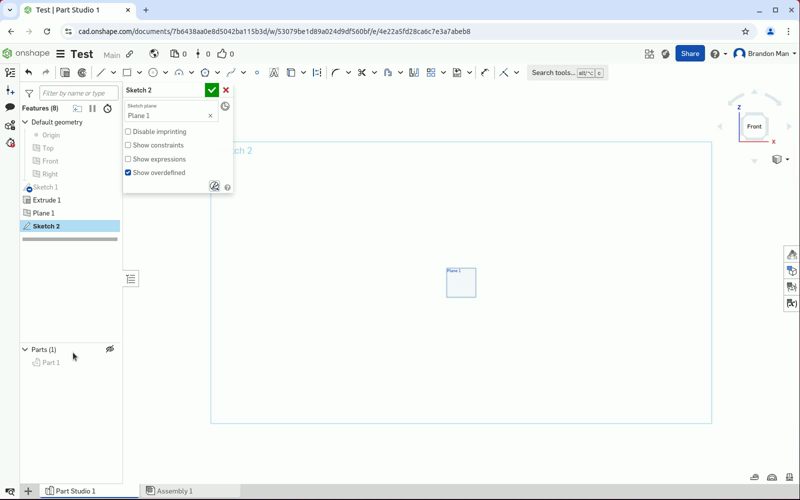
key(c)
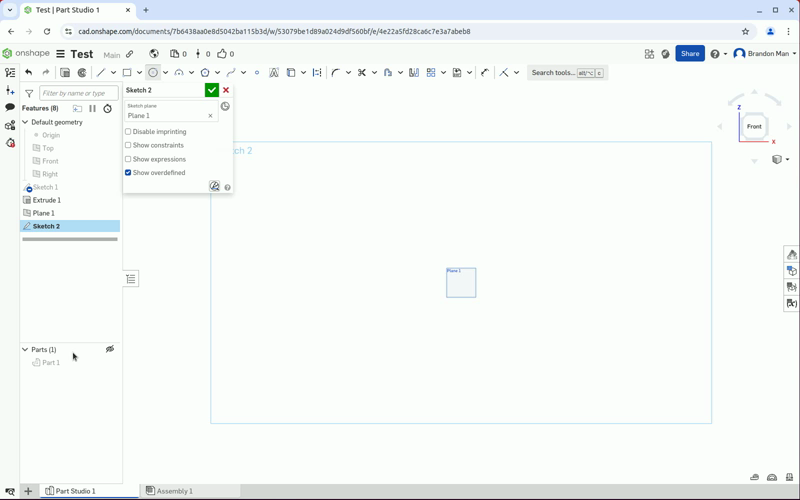
key_down(shift)
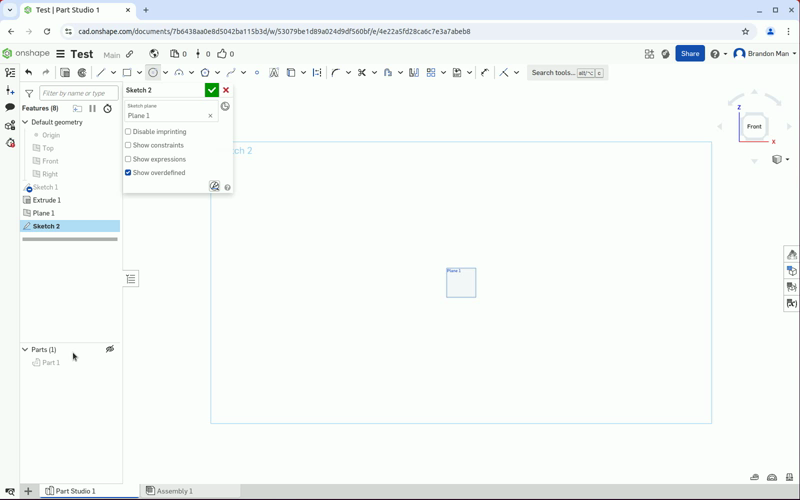
mouse_move(461, 282)
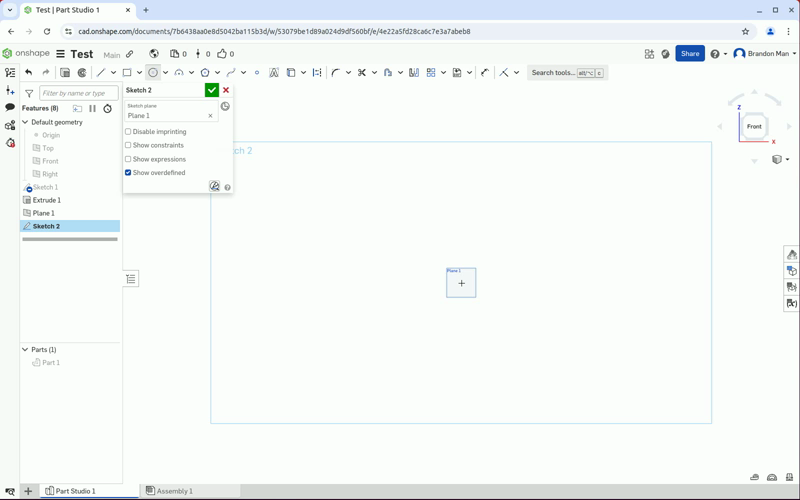
click(461, 282)
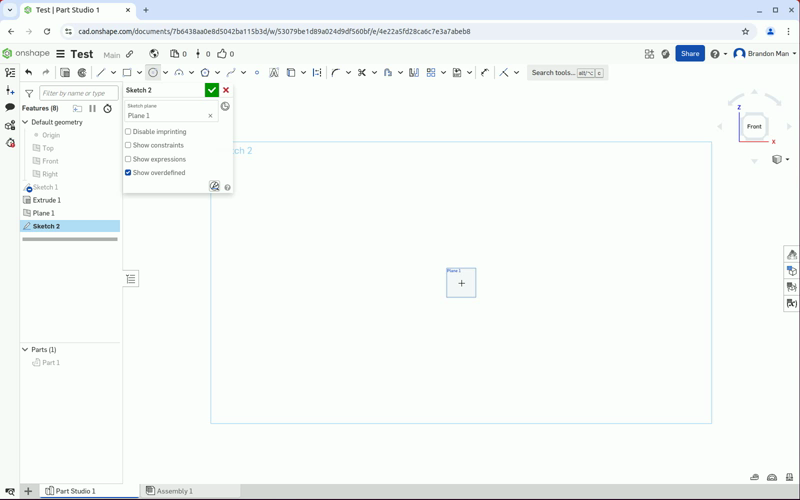
key_up(shift)
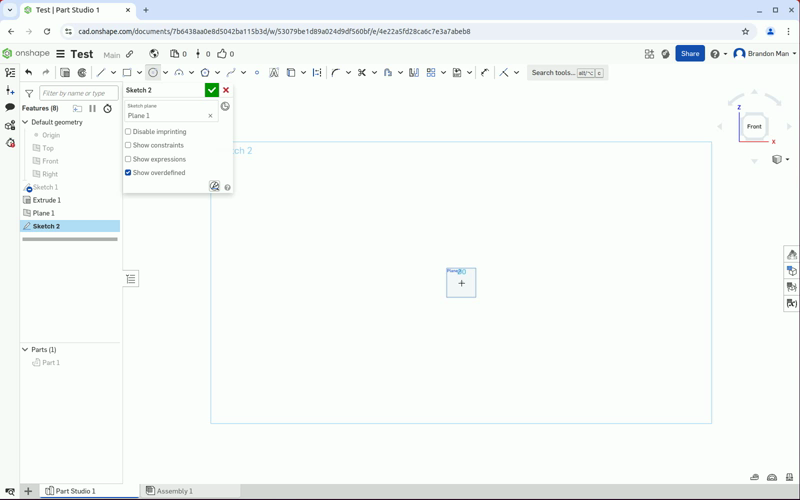
mouse_move(467, 282)
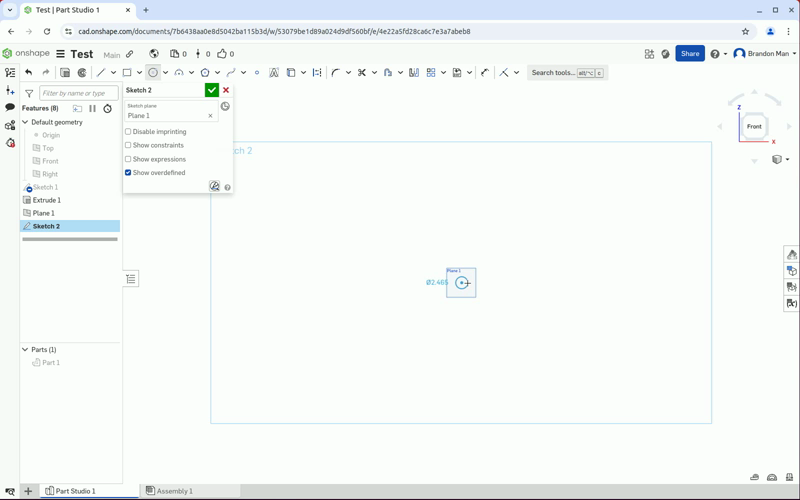
click(467, 282)
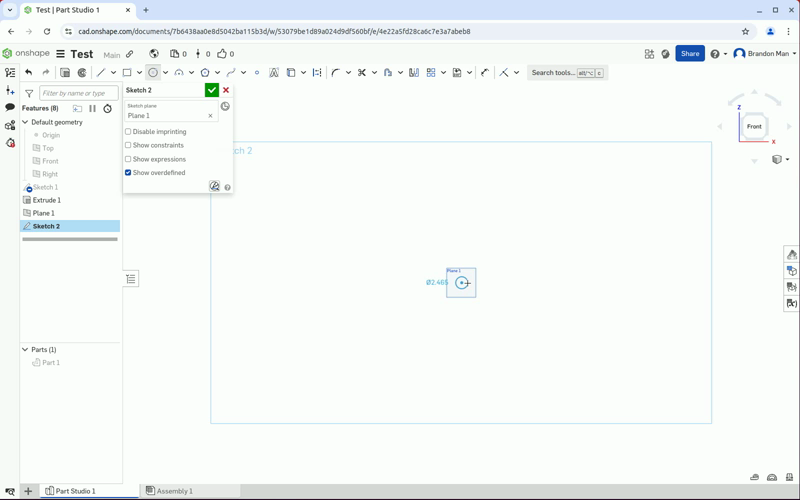
key(esc)
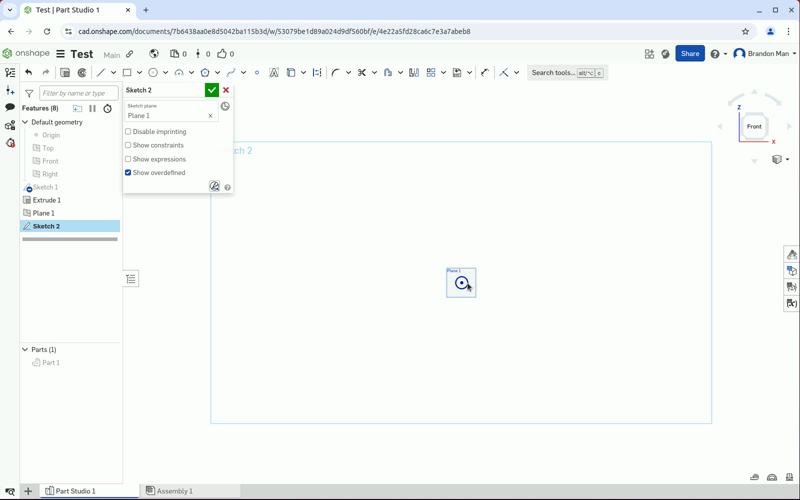
mouse_move(467, 283)
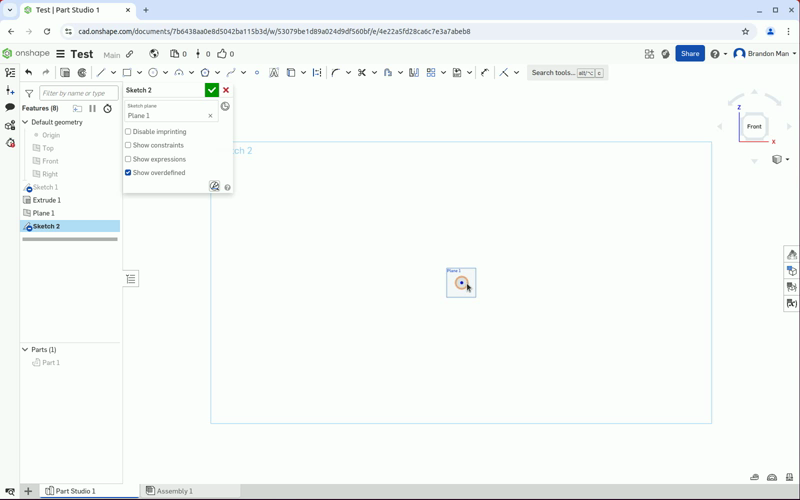
scroll(6)
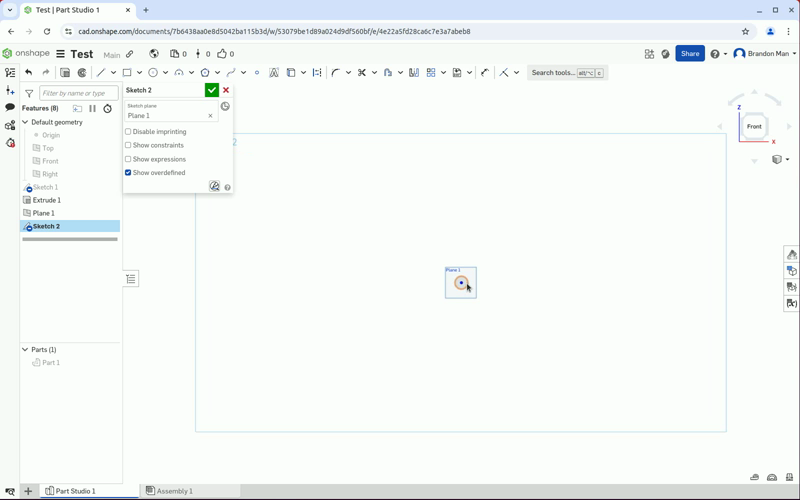
scroll(6)
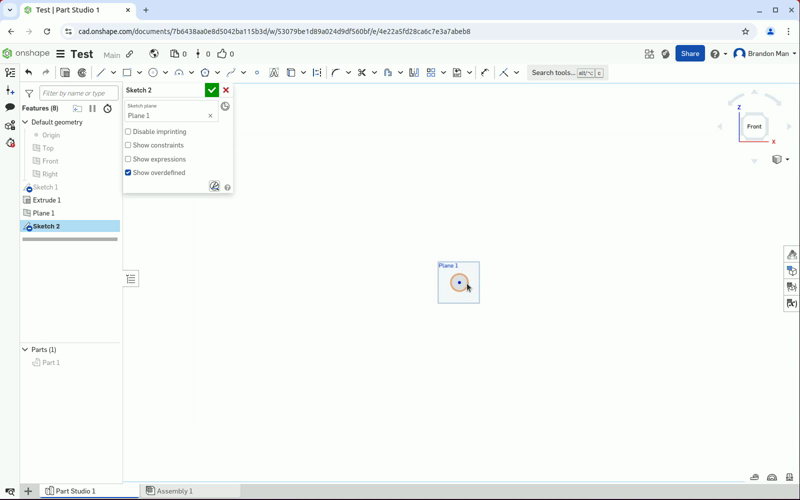
scroll(6)
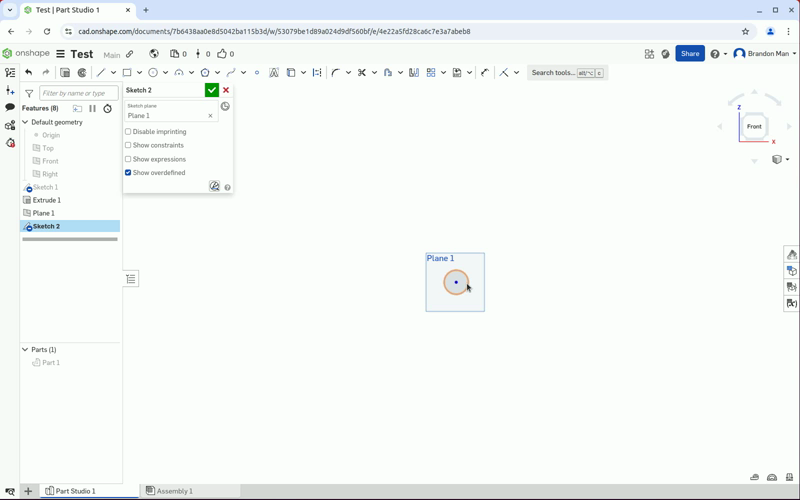
scroll(6)
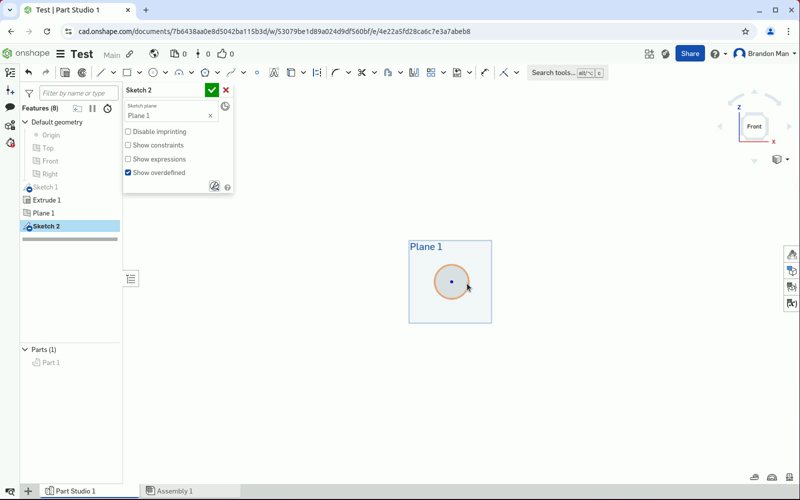
scroll(6)
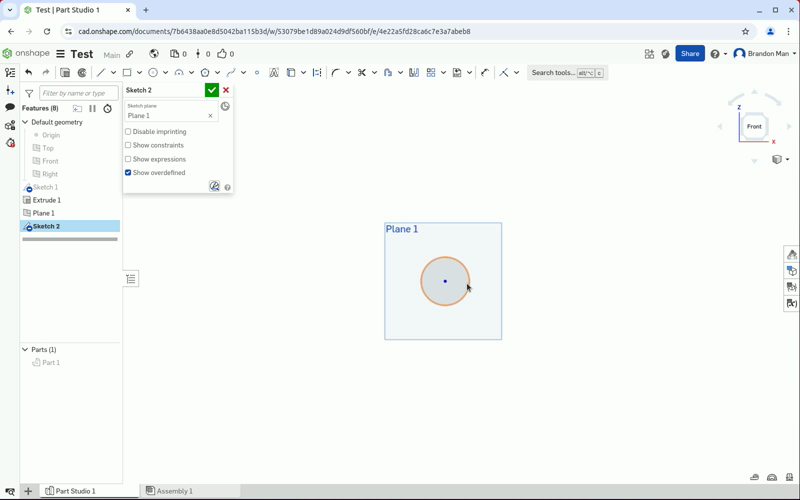
scroll(6)
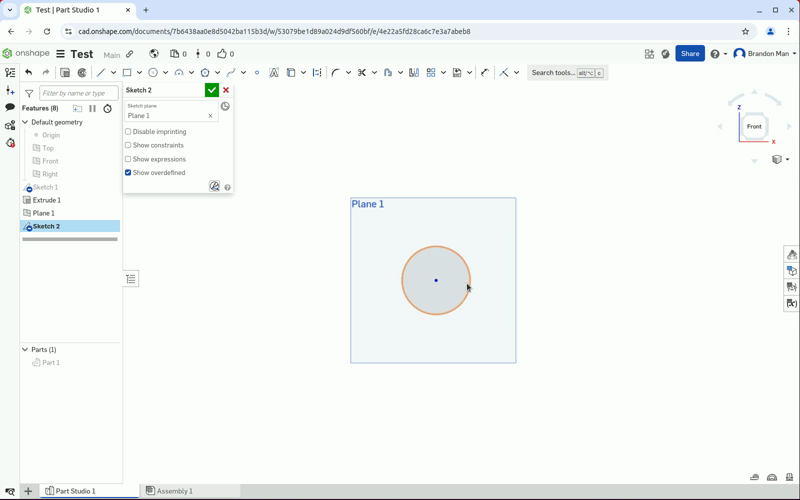
scroll(6)
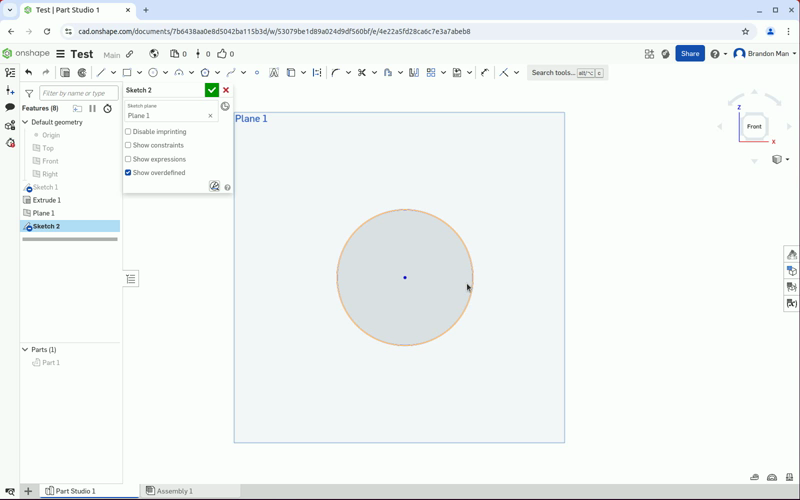
click(467, 283)
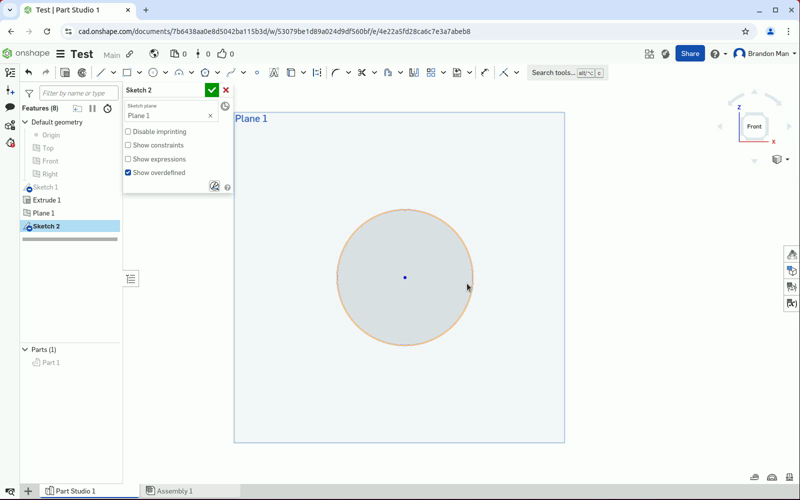
scroll(-6)
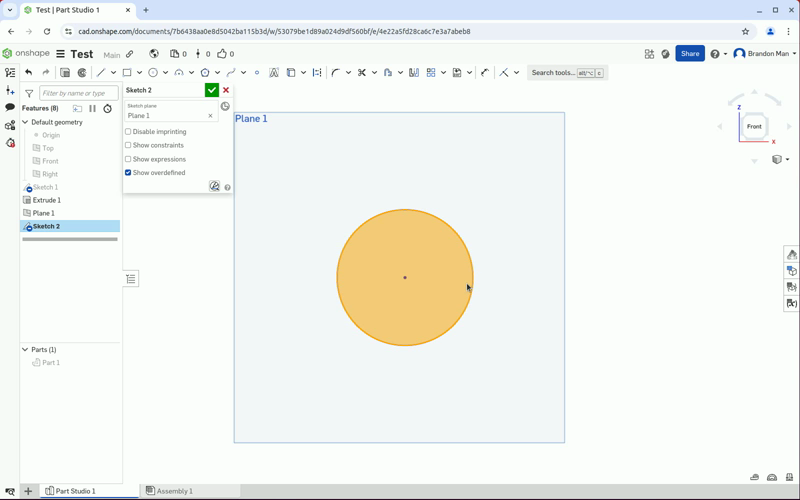
scroll(-6)
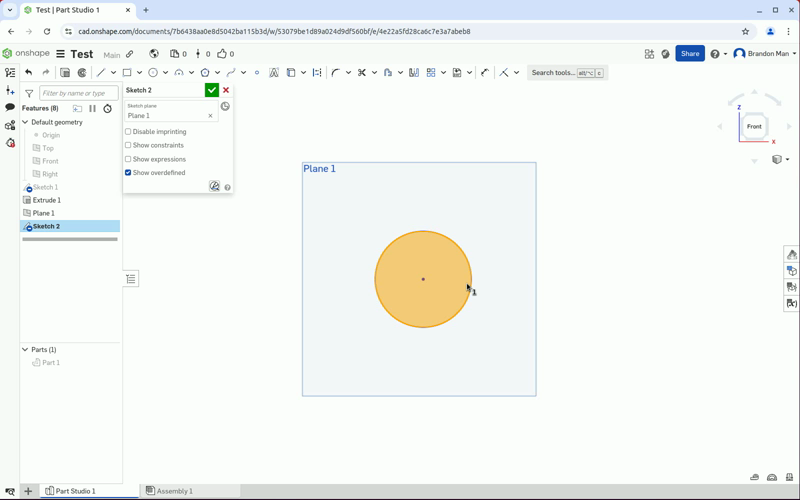
scroll(-6)
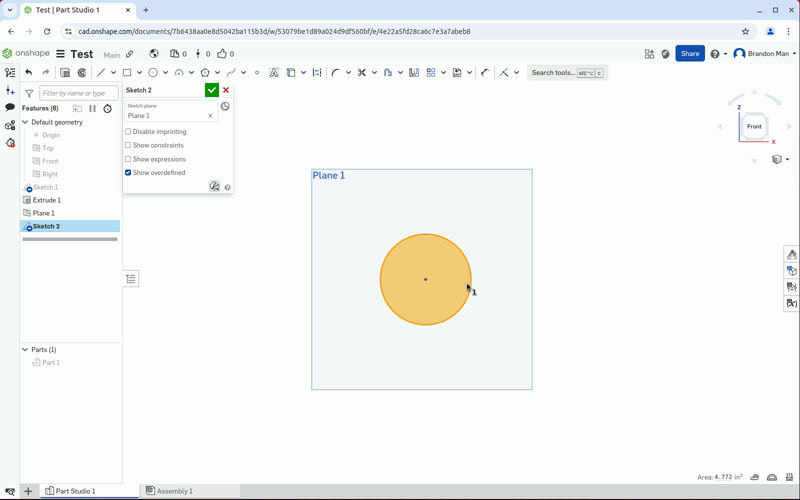
scroll(-6)
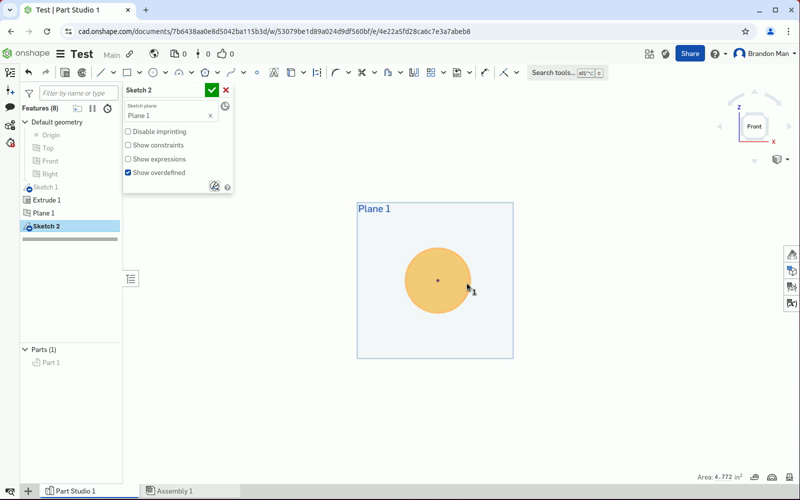
scroll(-6)
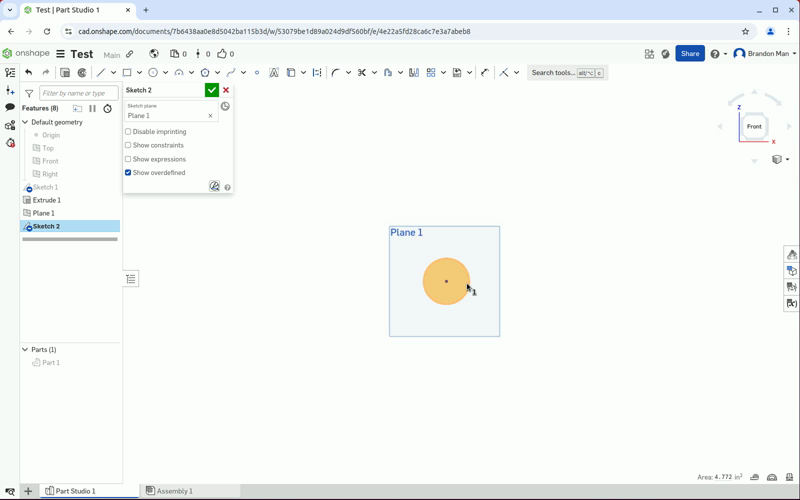
scroll(-6)
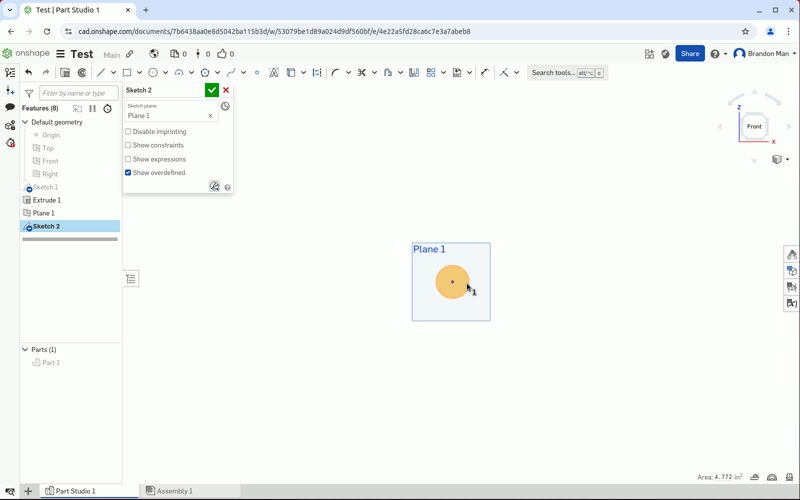
scroll(-6)
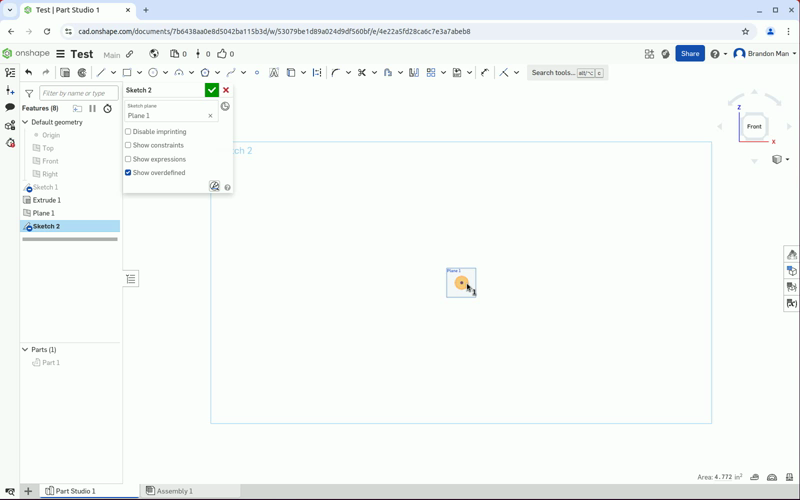
mouse_move(73, 352)
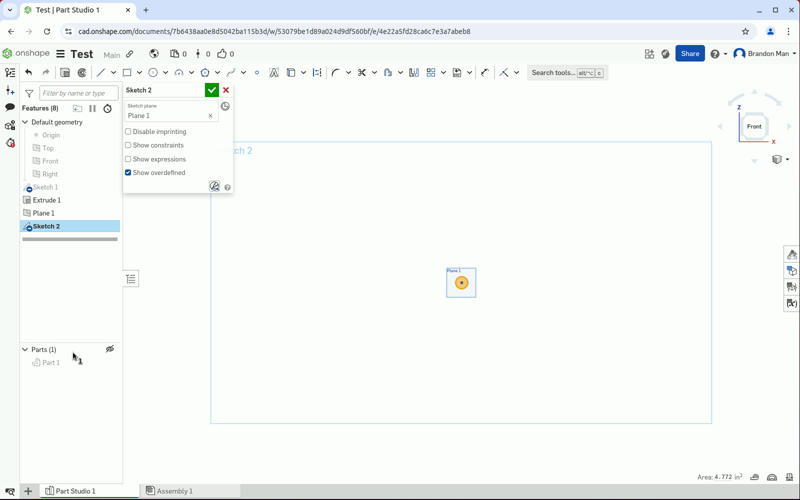
key(shift+y)
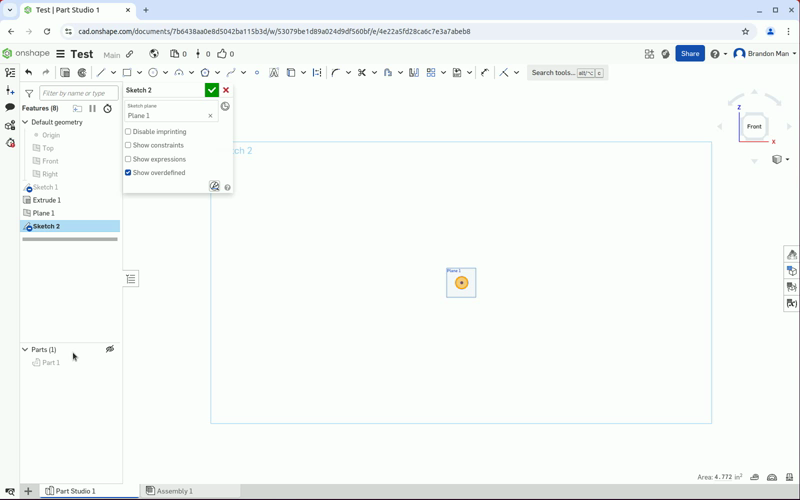
key(shift+e)
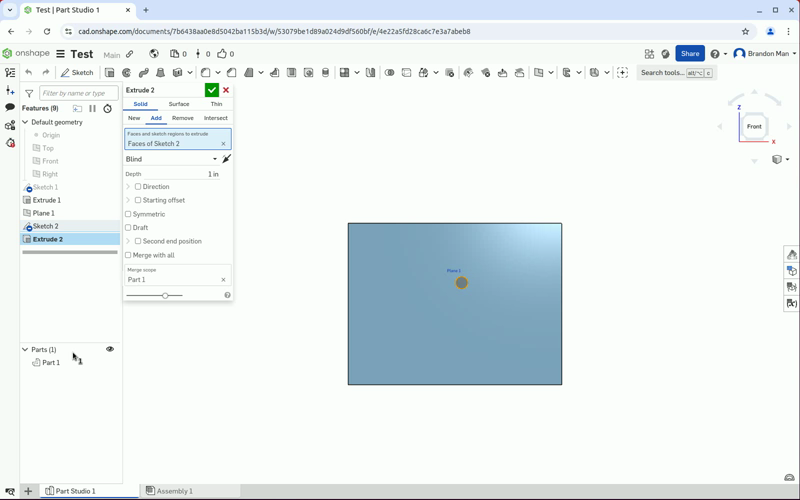
mouse_move(143, 106)
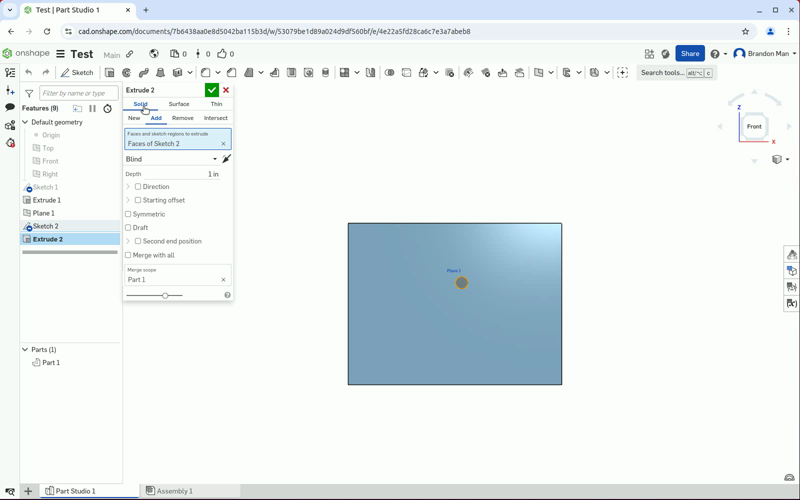
click(143, 106)
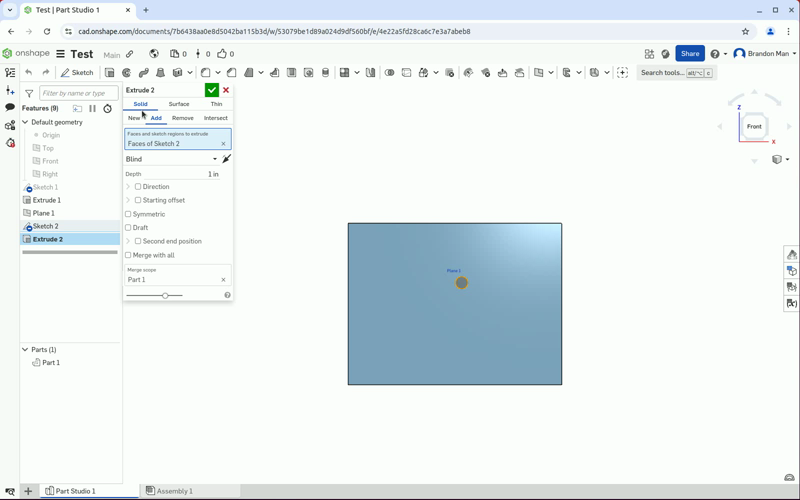
mouse_move(137, 120)
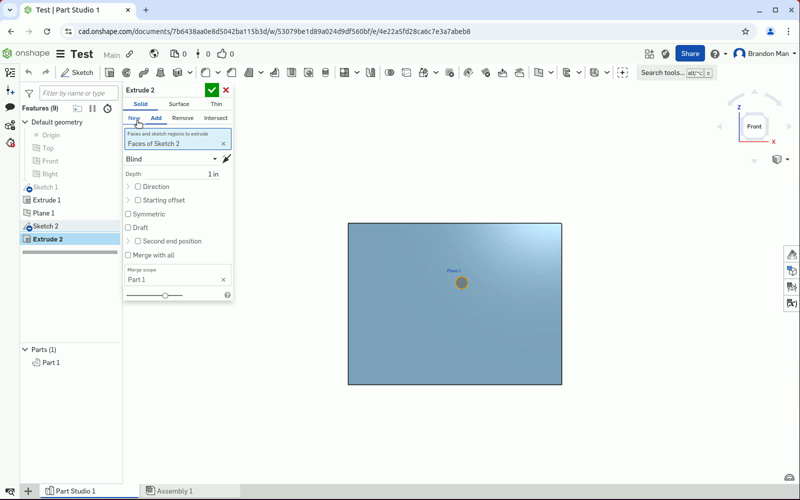
click(137, 120)
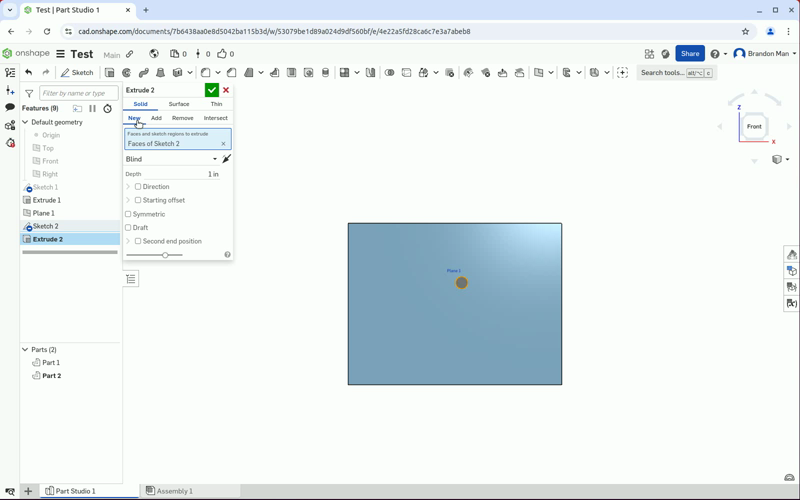
key(tab, 4)
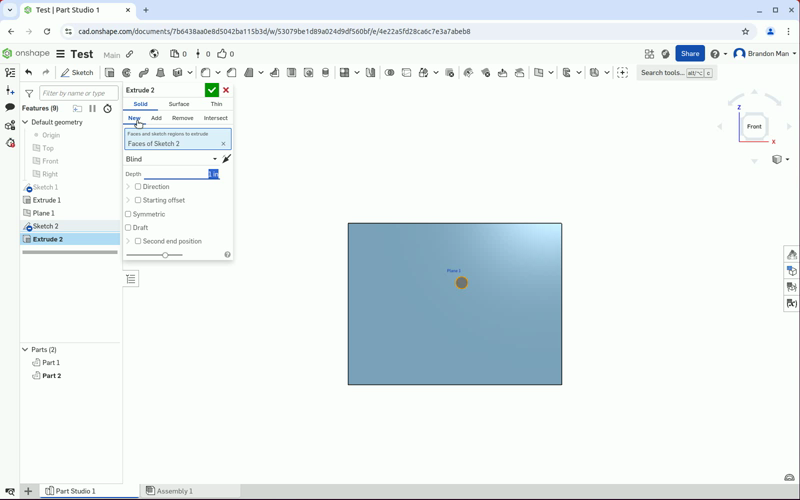
text(0.963)
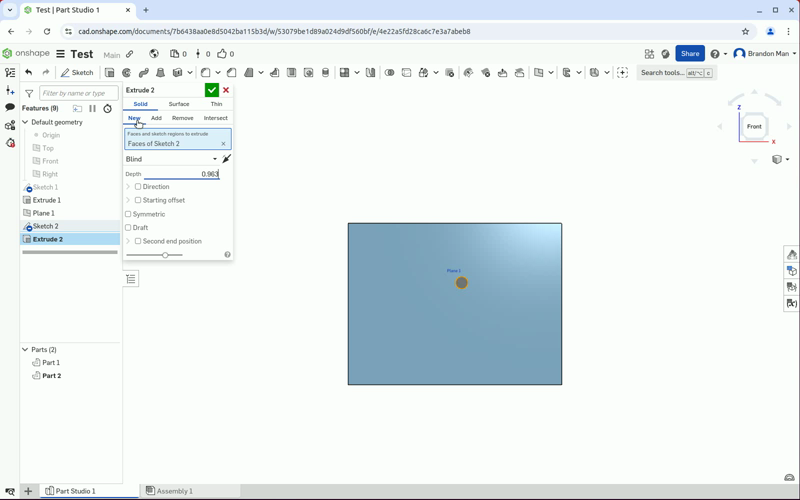
key(enter)
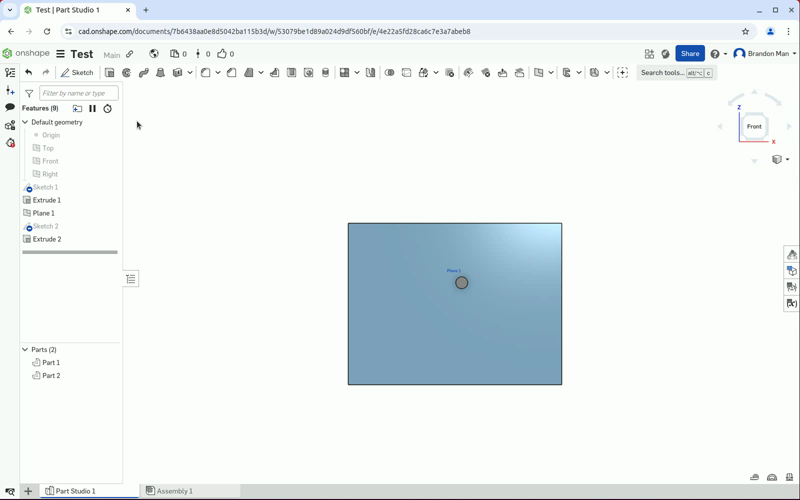
key(shift+h)
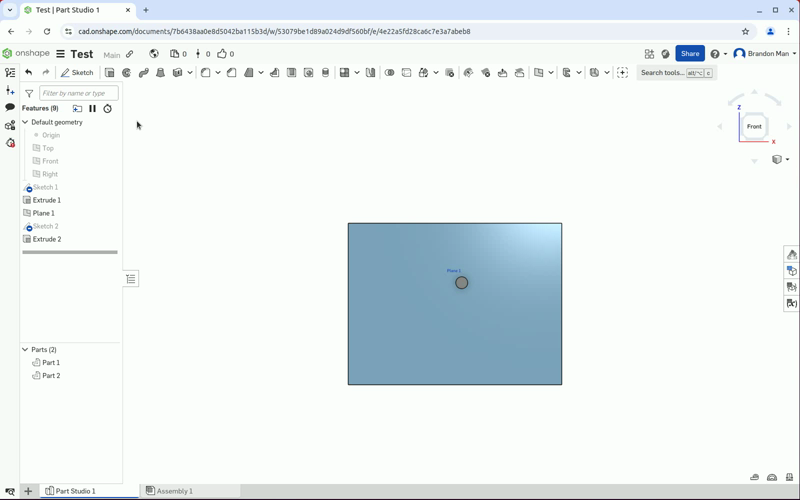
key(shift+h)
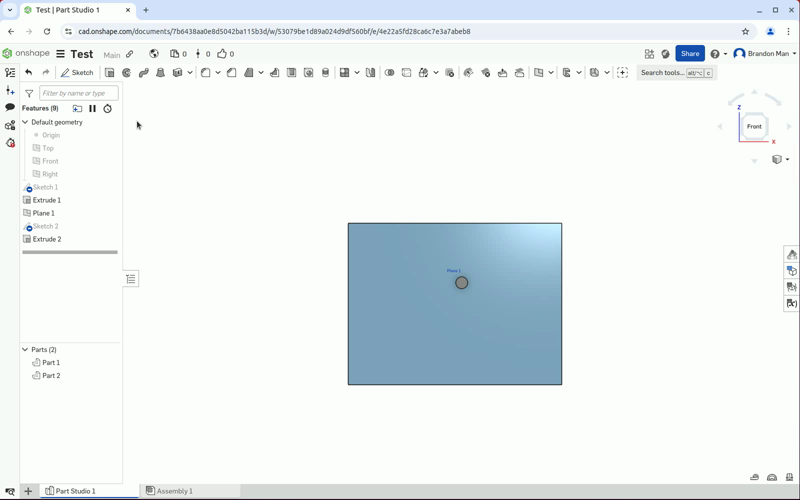
mouse_move(73, 189)
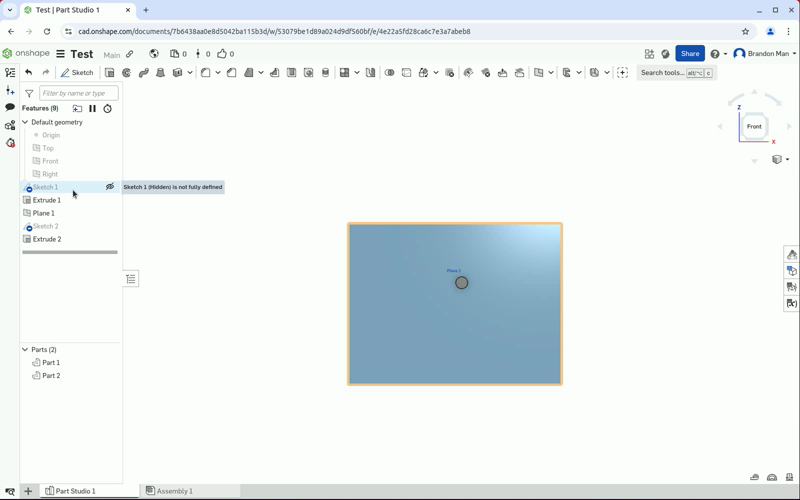
click(73, 189)
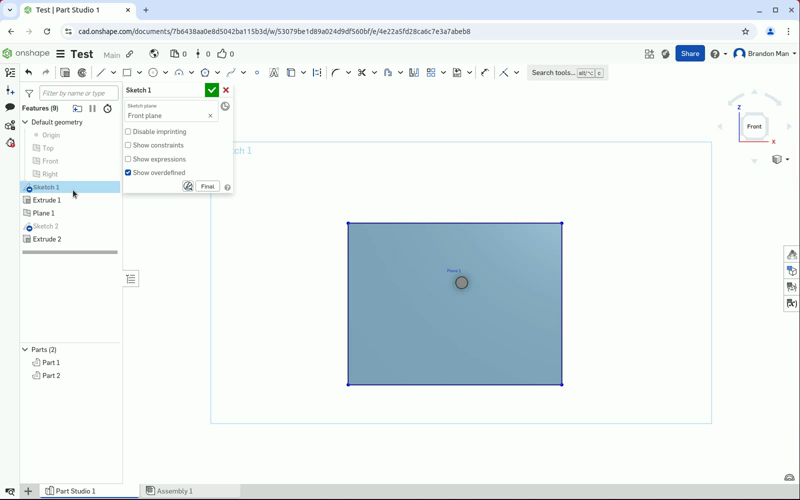
mouse_move(229, 92)
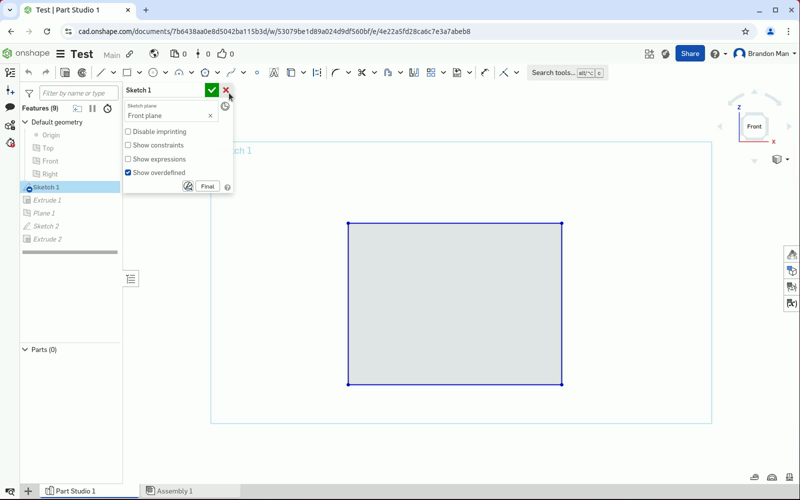
click(229, 92)
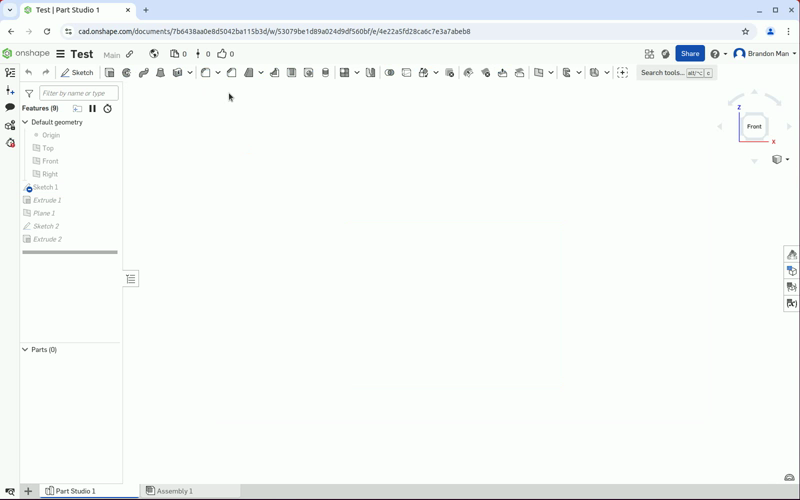
key(shift+s)
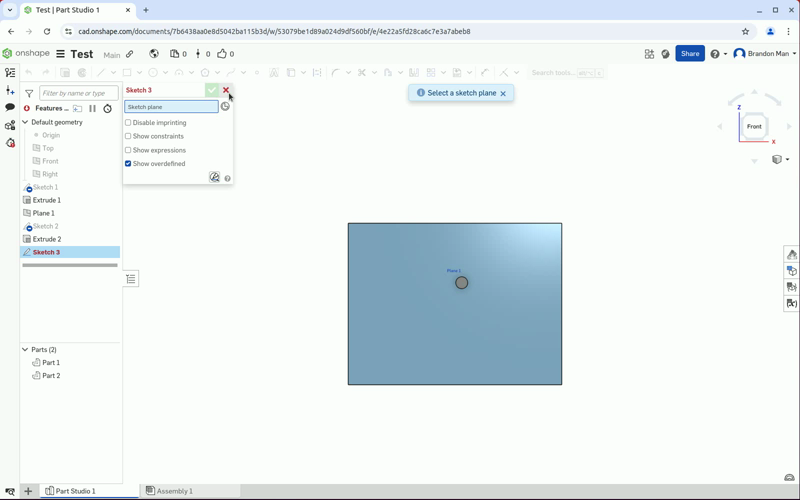
mouse_move(73, 215)
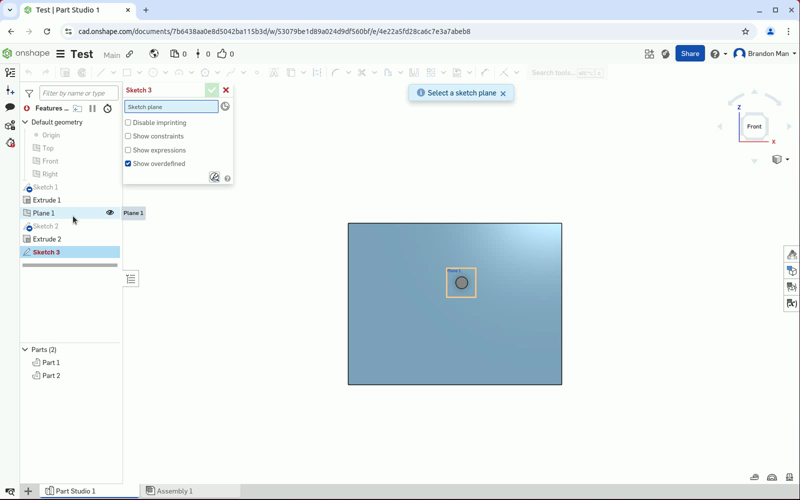
click(73, 215)
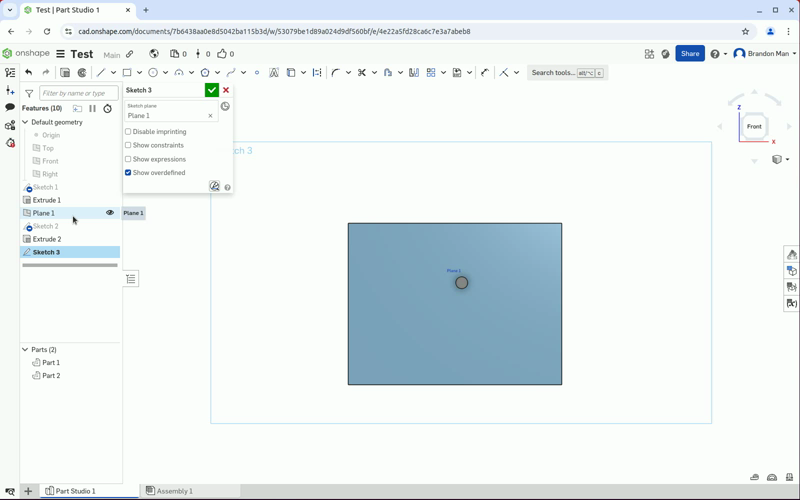
mouse_move(73, 352)
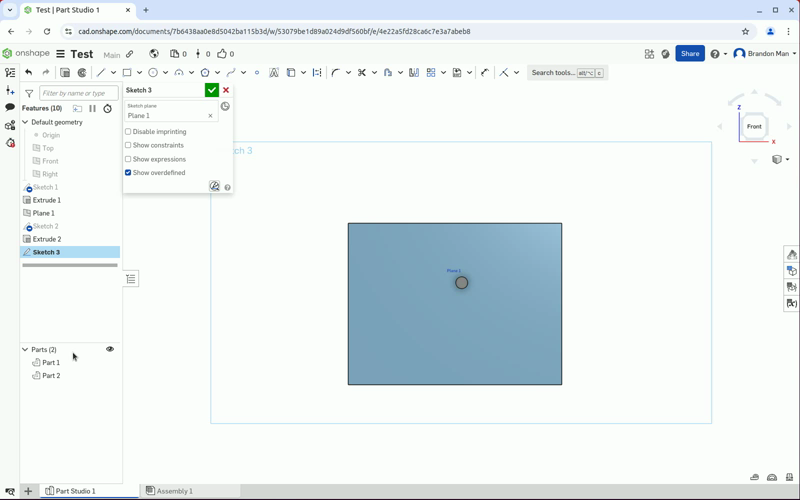
key(y)
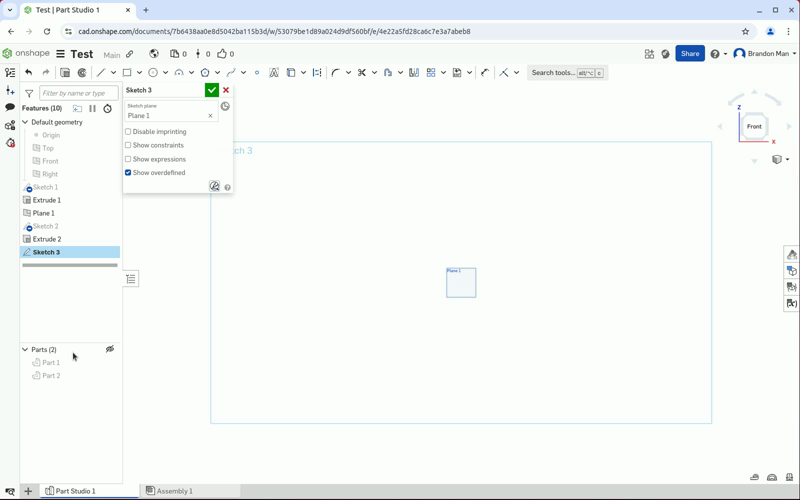
key(c)
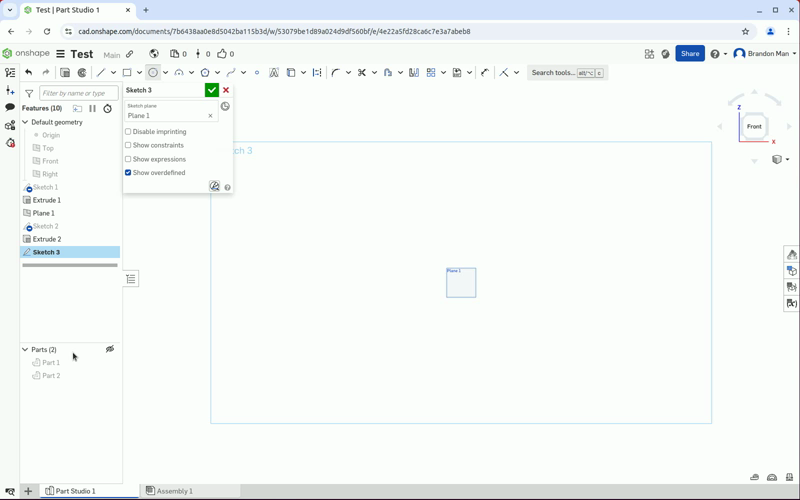
key_down(shift)
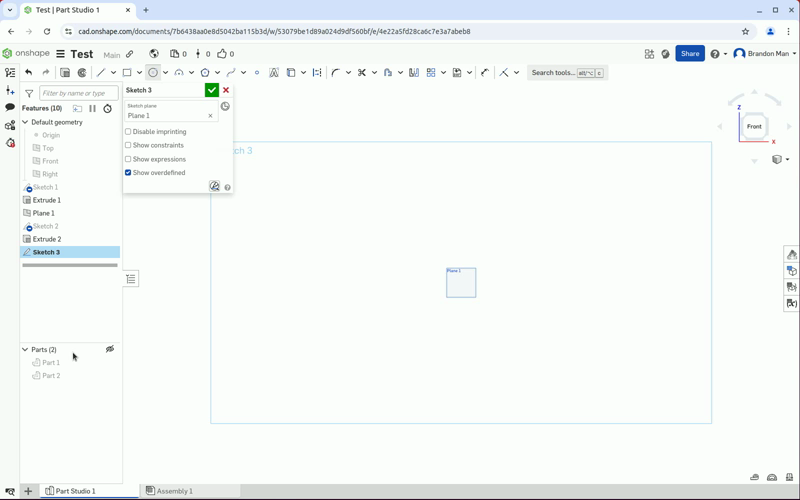
mouse_move(461, 343)
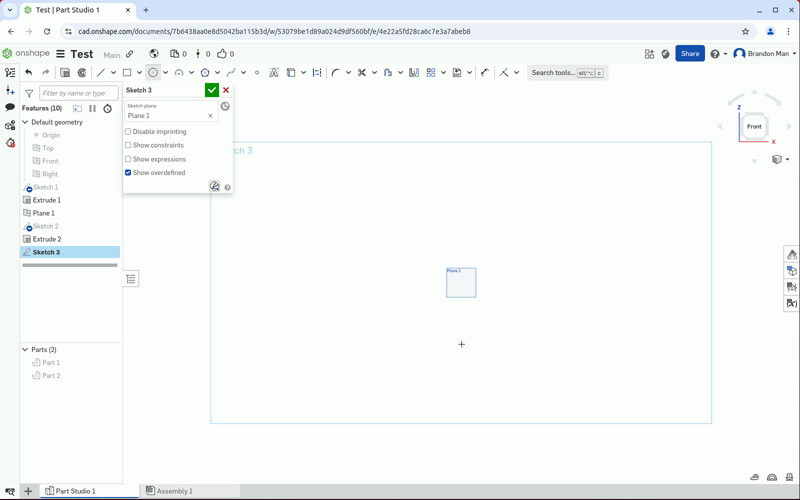
click(461, 343)
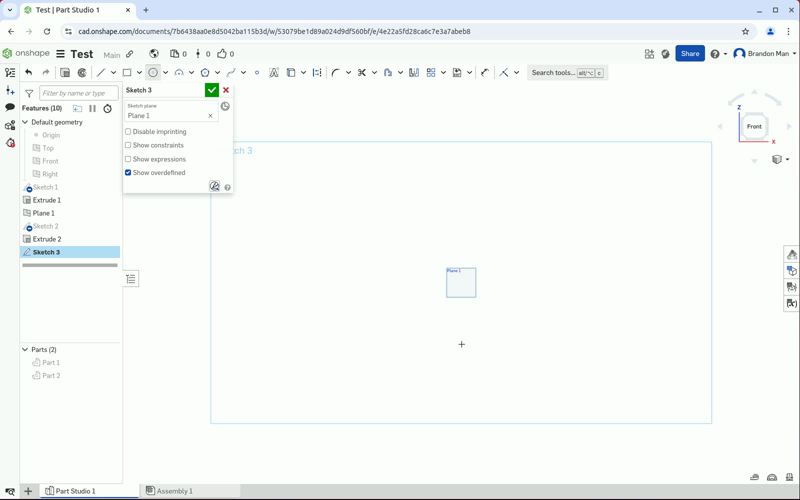
key_up(shift)
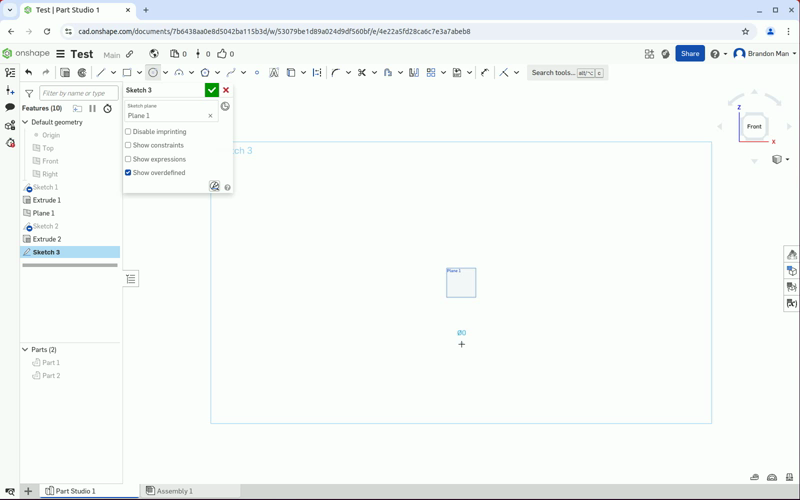
mouse_move(467, 343)
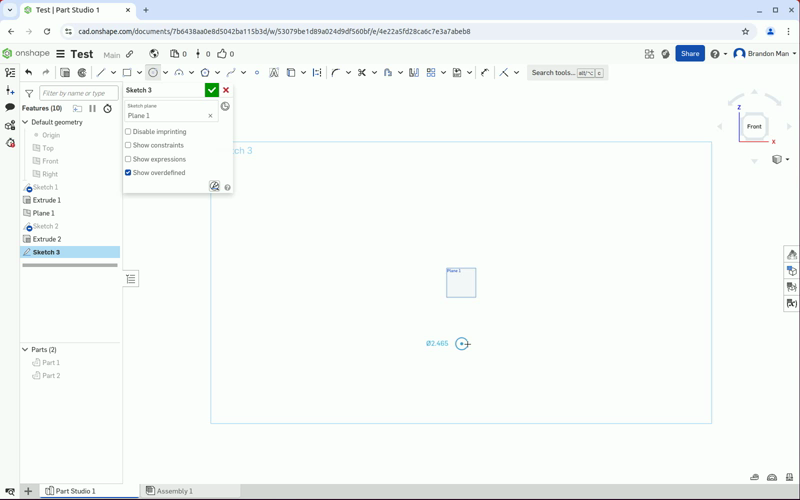
click(467, 343)
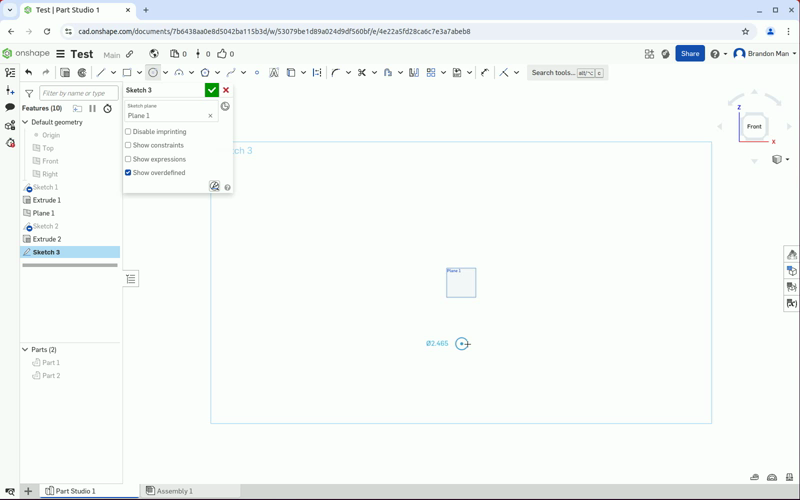
key(esc)
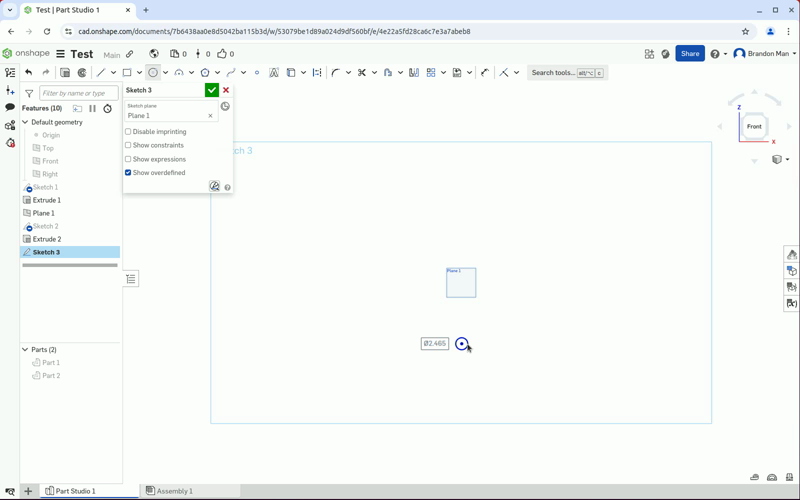
mouse_move(462, 340)
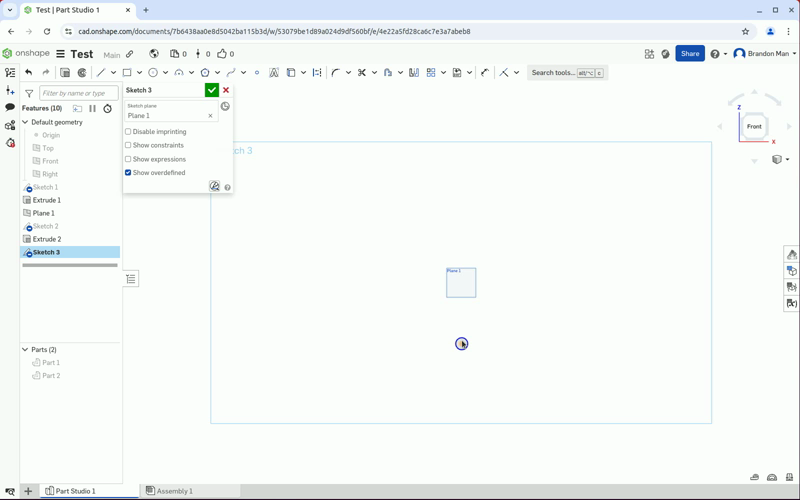
scroll(6)
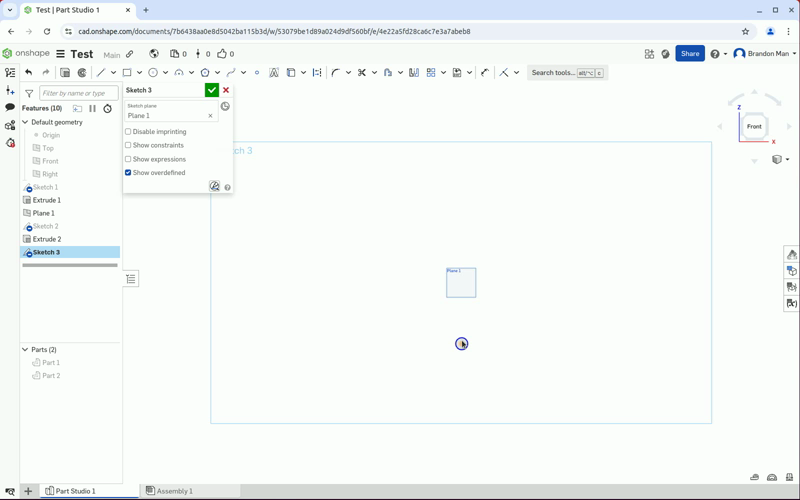
scroll(6)
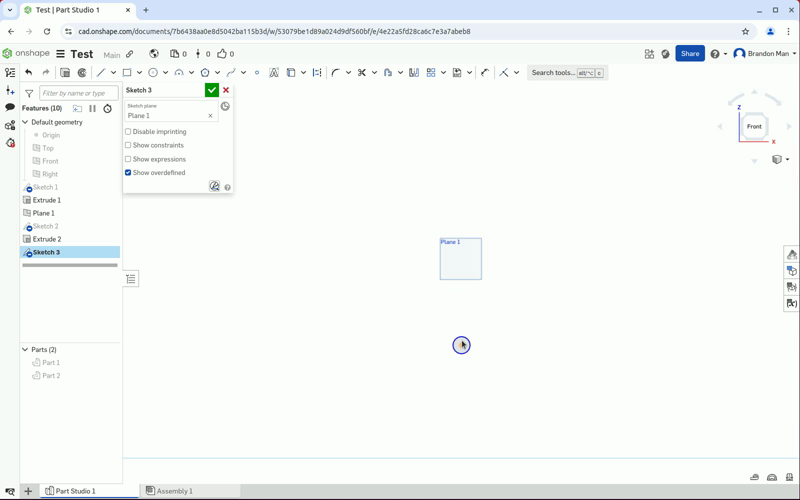
scroll(6)
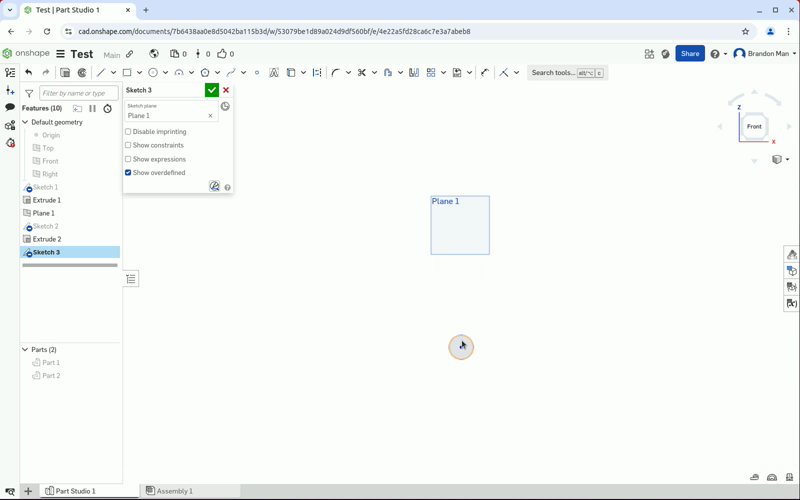
scroll(6)
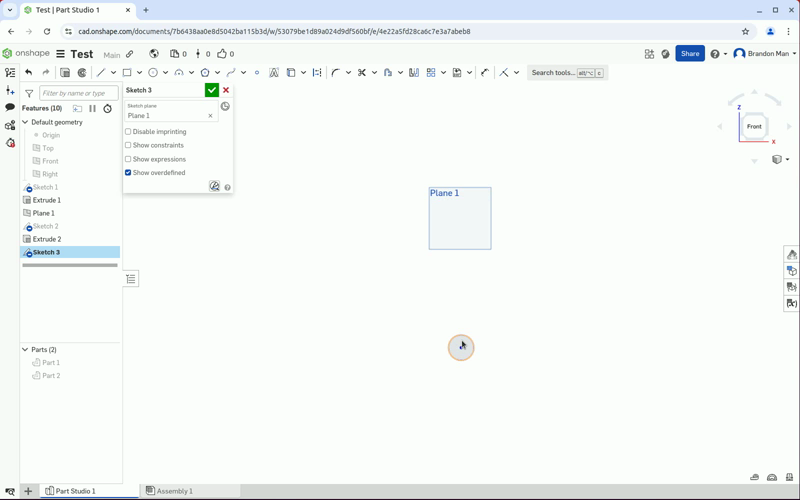
scroll(6)
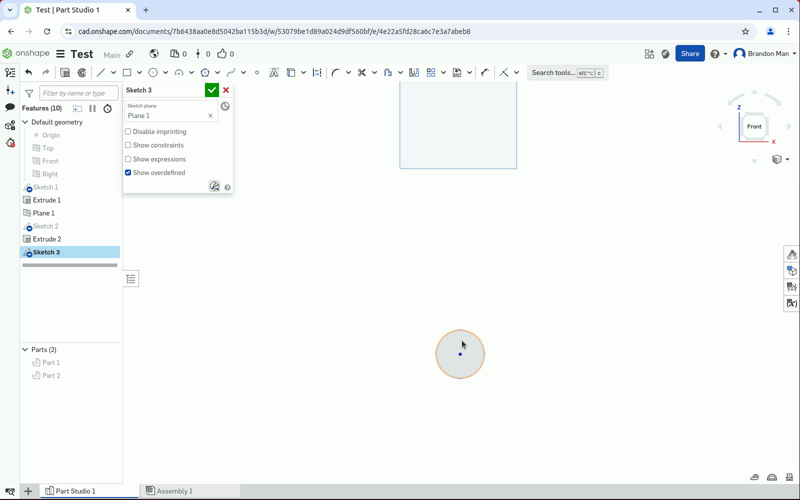
scroll(6)
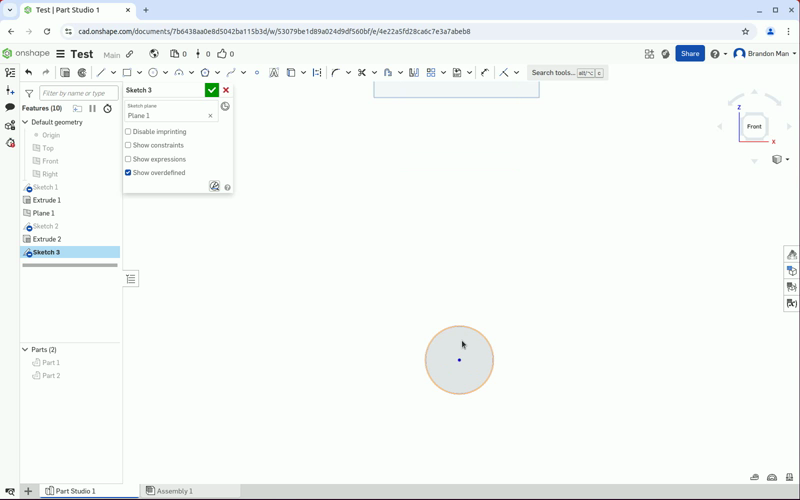
scroll(6)
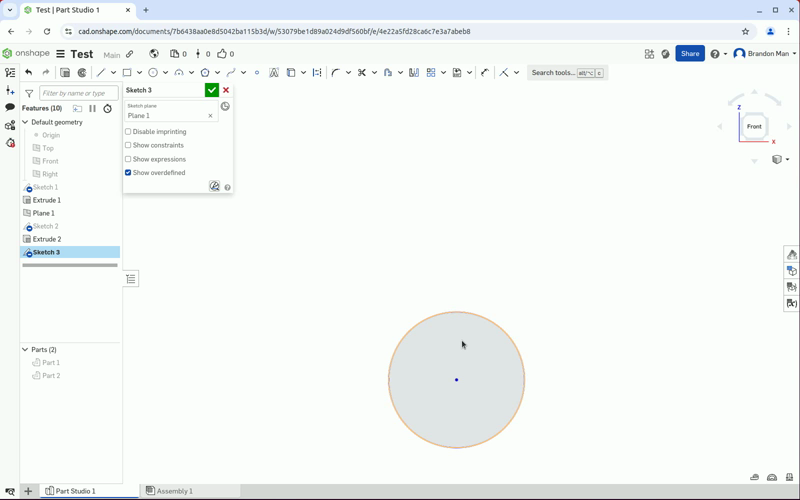
click(462, 340)
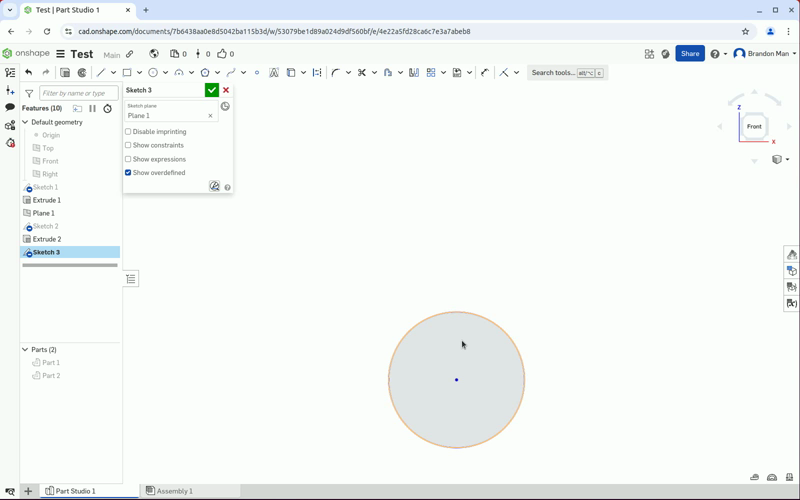
scroll(-6)
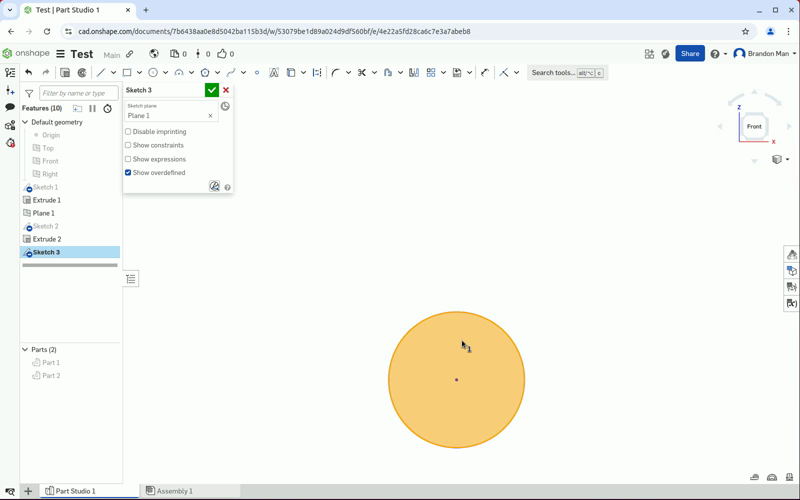
scroll(-6)
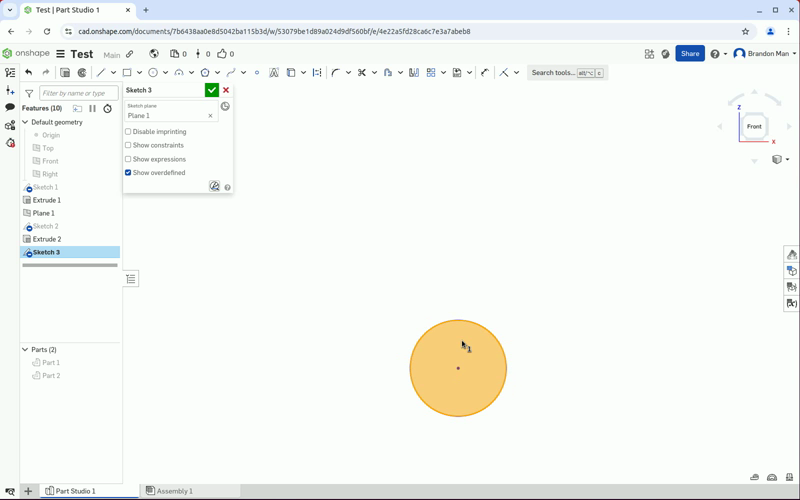
scroll(-6)
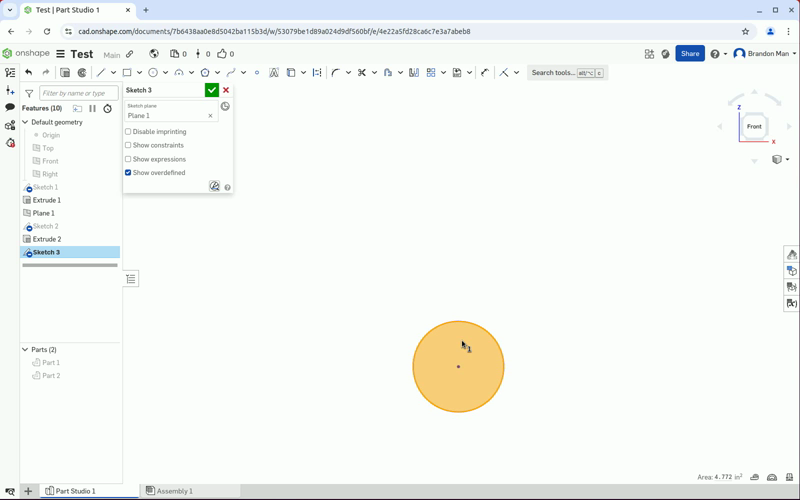
scroll(-6)
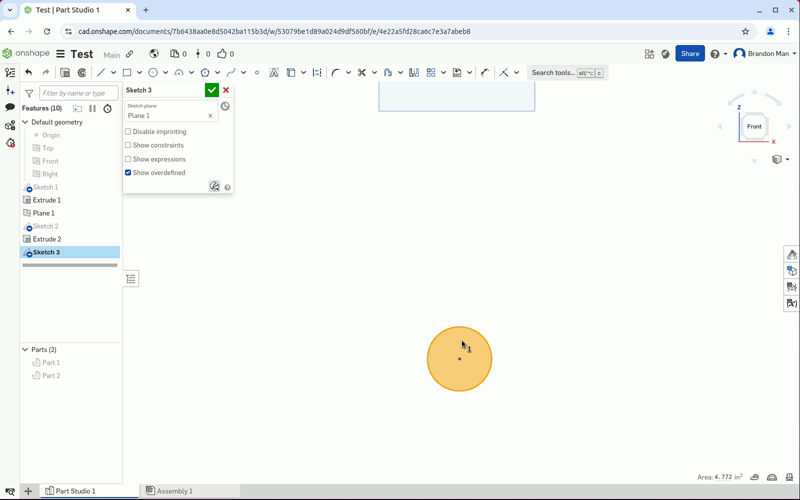
scroll(-6)
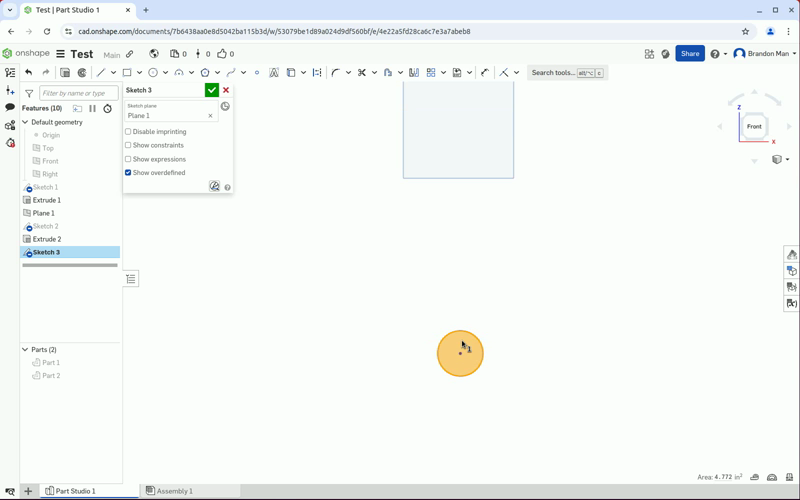
scroll(-6)
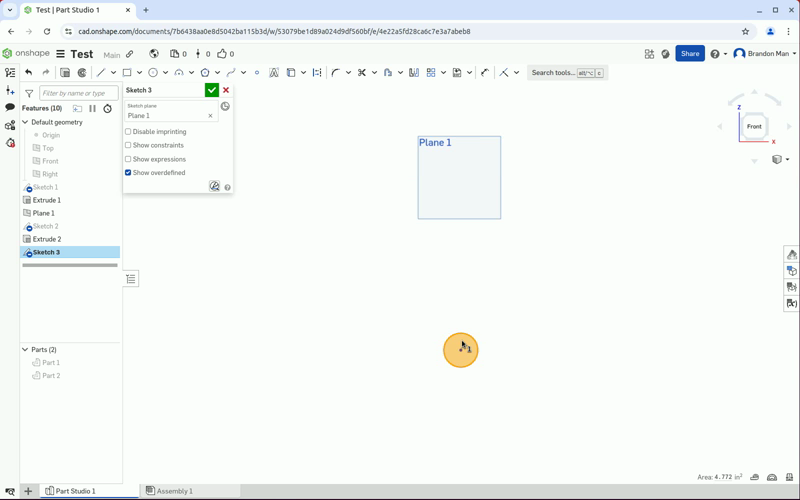
scroll(-6)
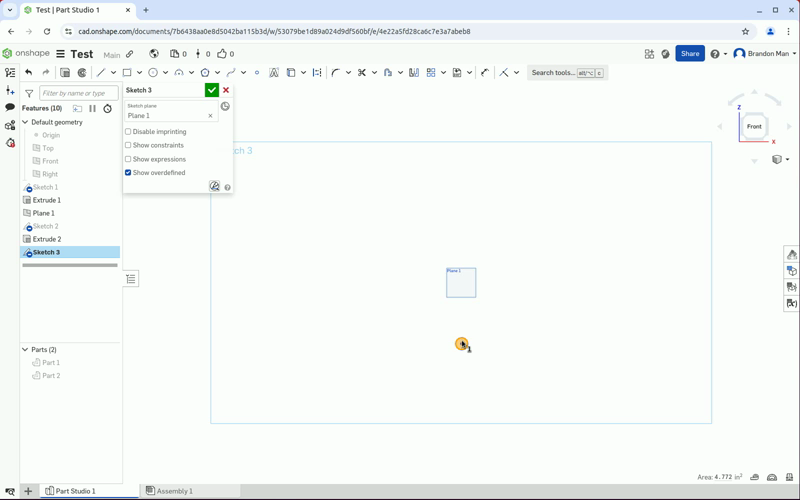
mouse_move(73, 352)
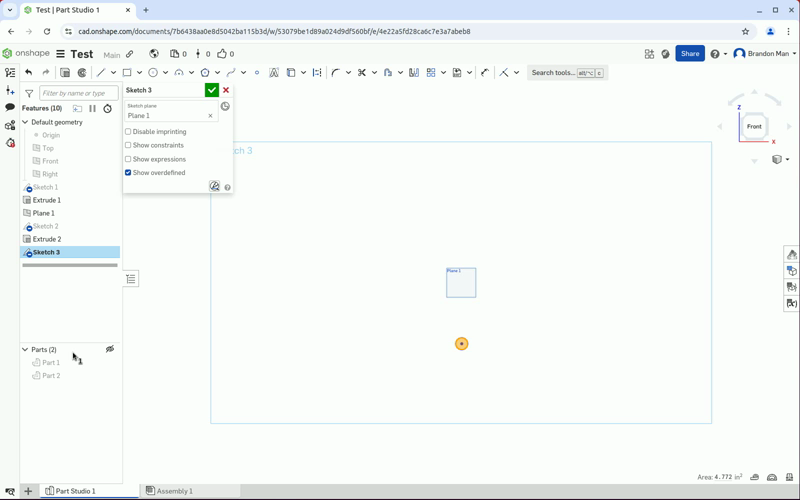
key(shift+y)
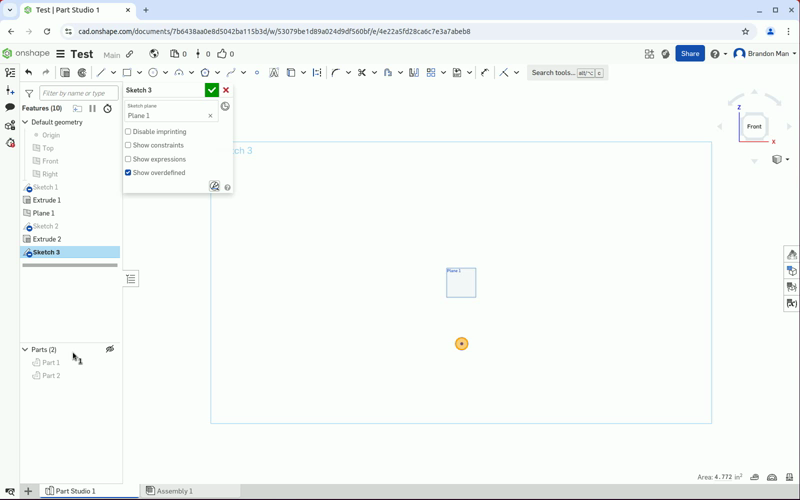
key(shift+e)
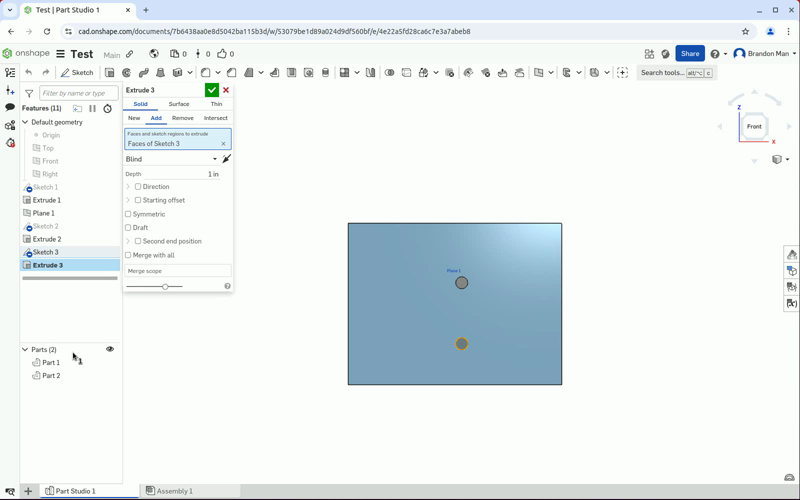
mouse_move(143, 106)
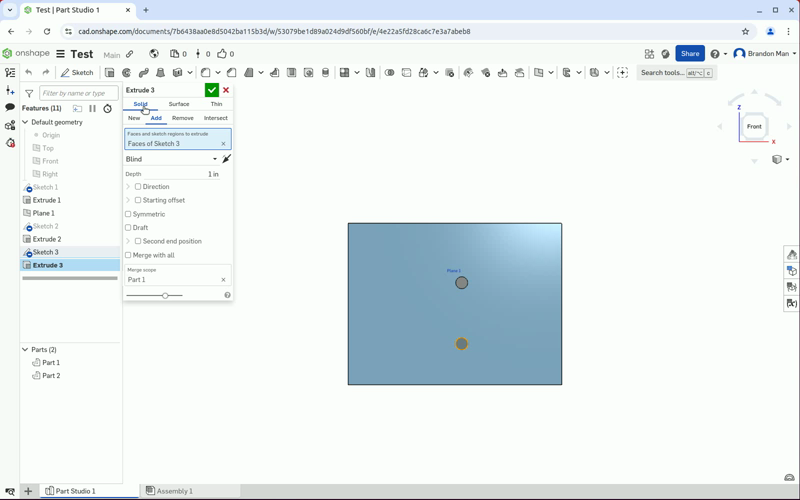
click(143, 106)
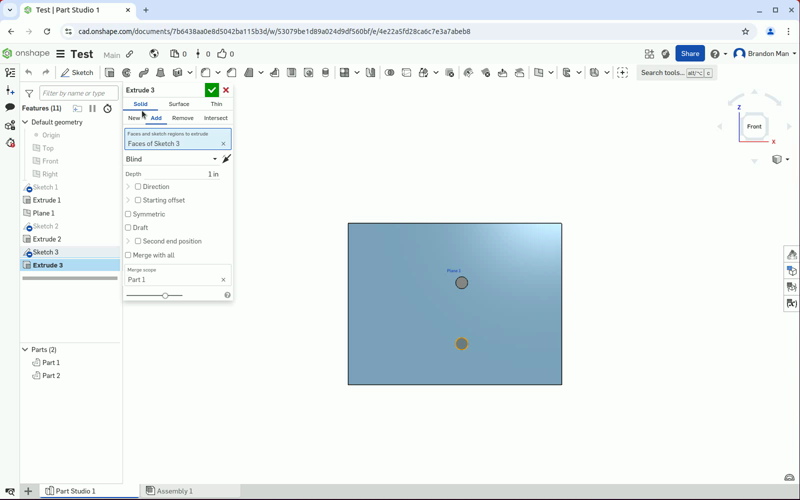
mouse_move(137, 120)
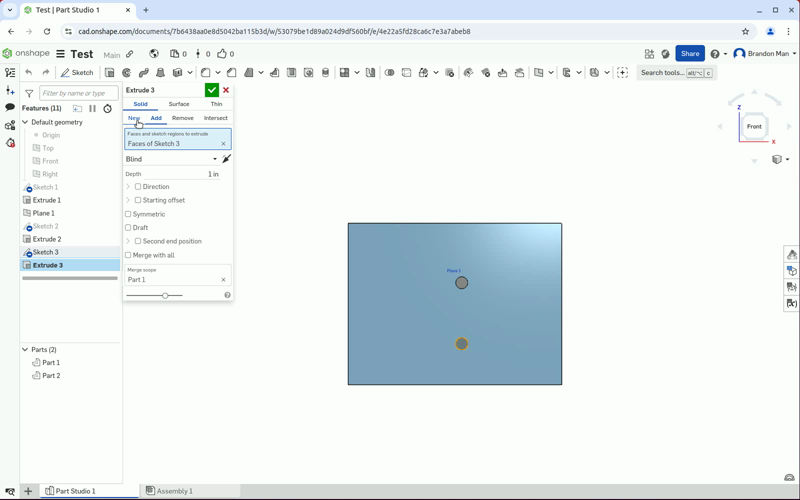
click(137, 120)
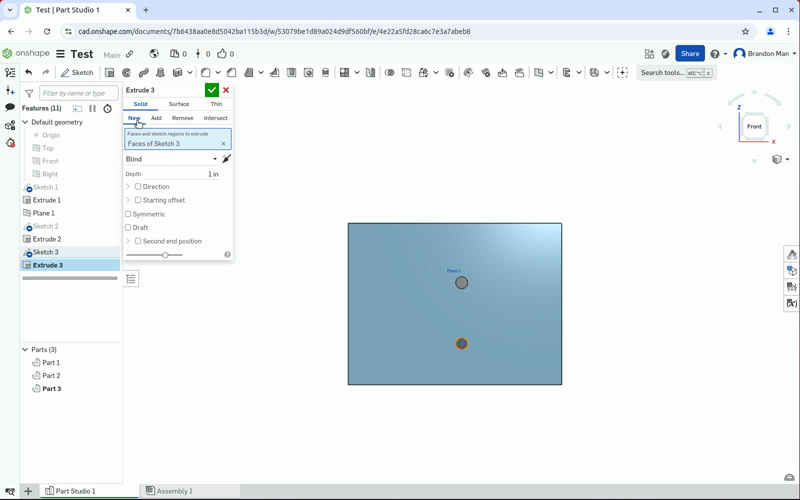
key(tab, 4)
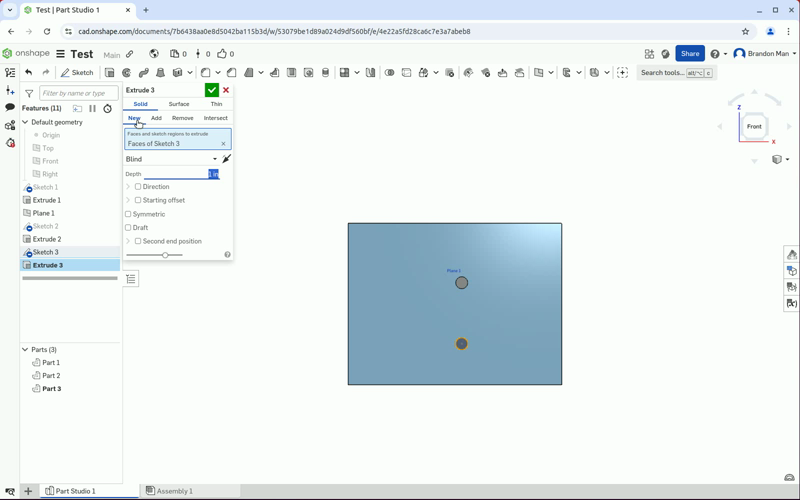
text(0.963)
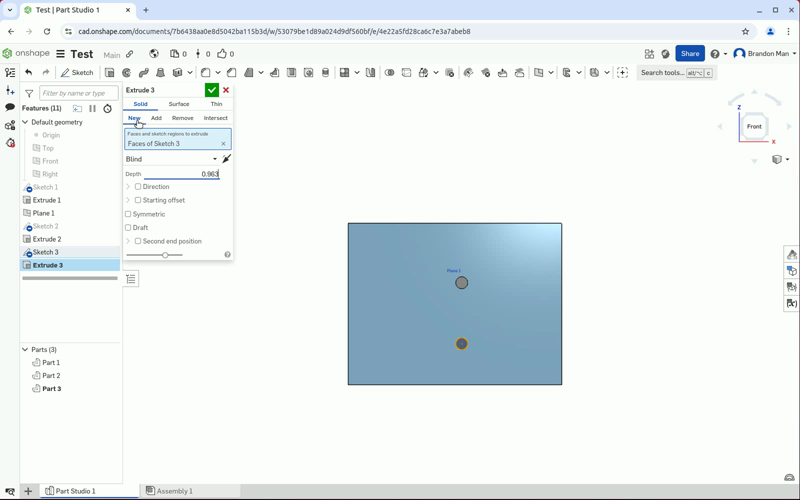
key(enter)
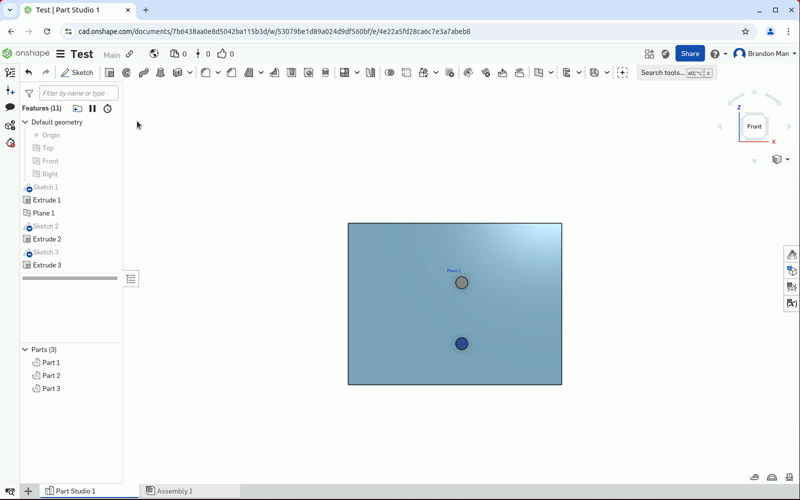
key(shift+h)
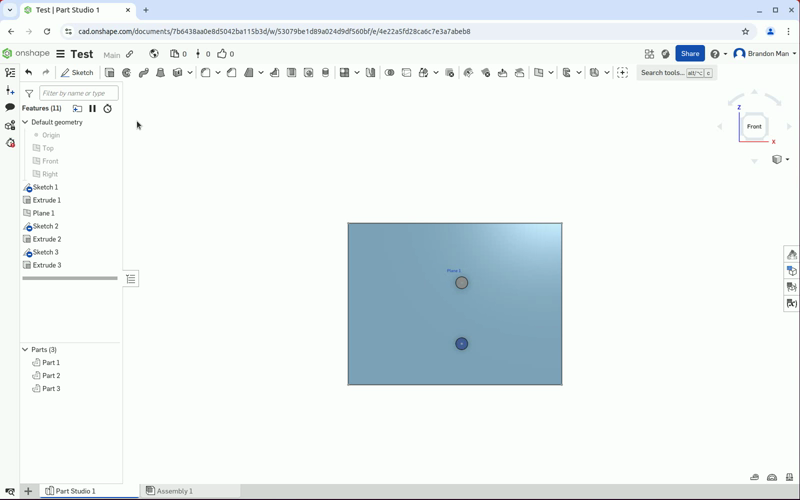
key(shift+h)
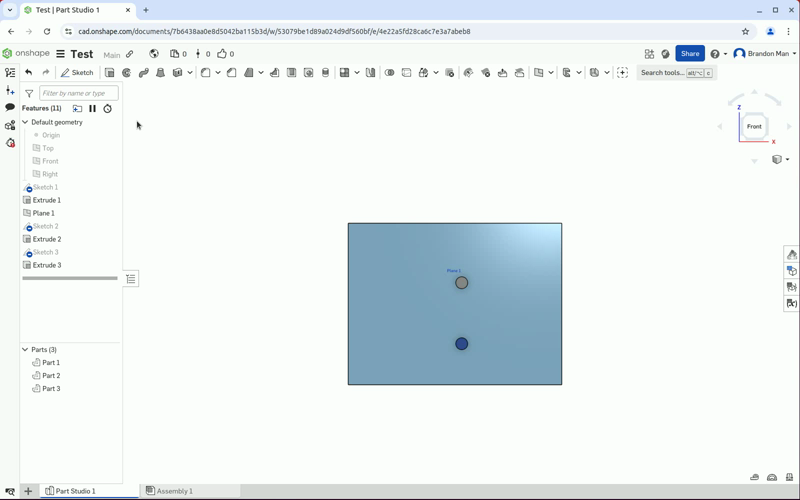
mouse_move(73, 189)
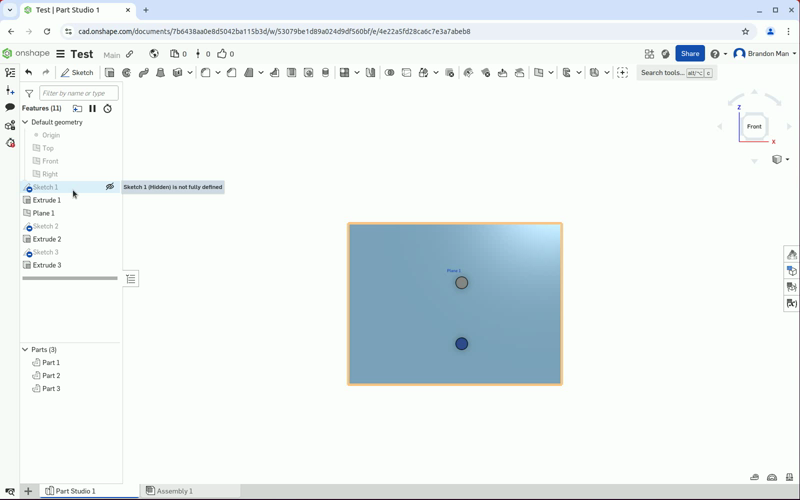
click(73, 189)
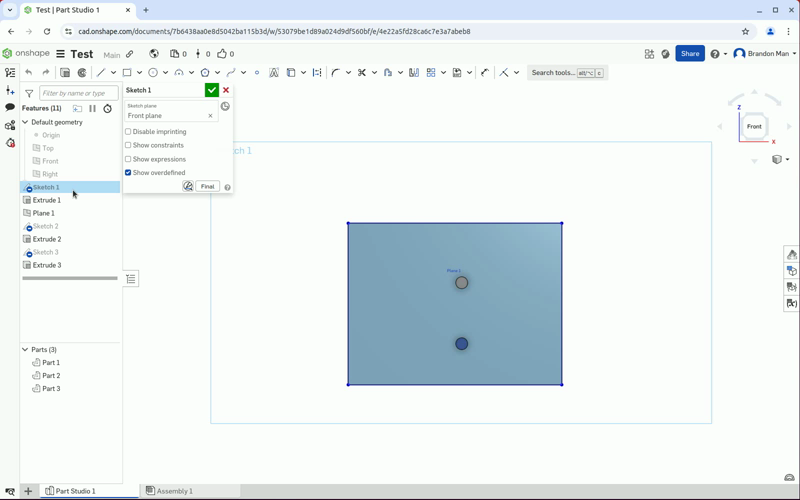
mouse_move(229, 92)
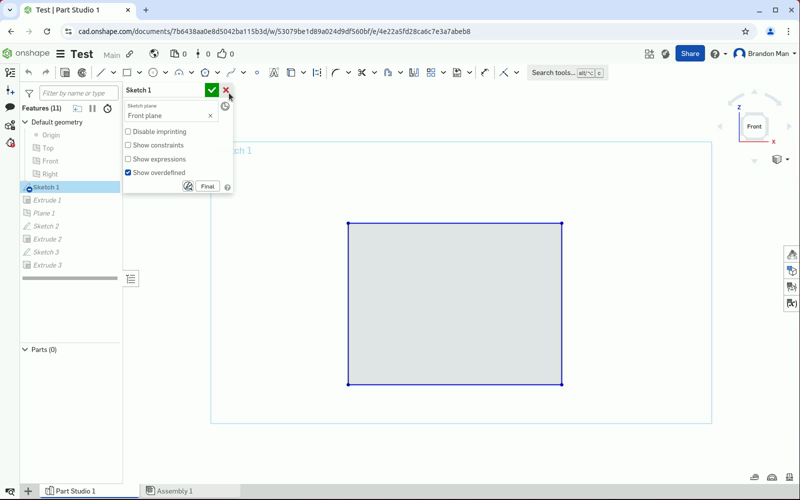
click(229, 92)
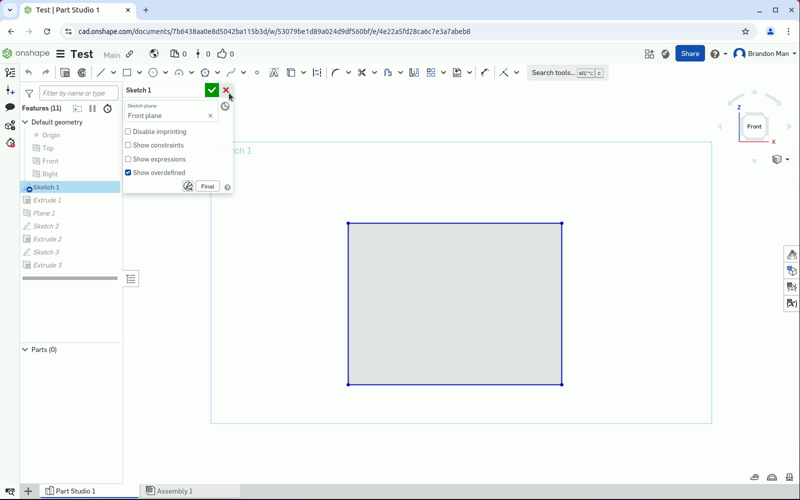
key(shift+s)
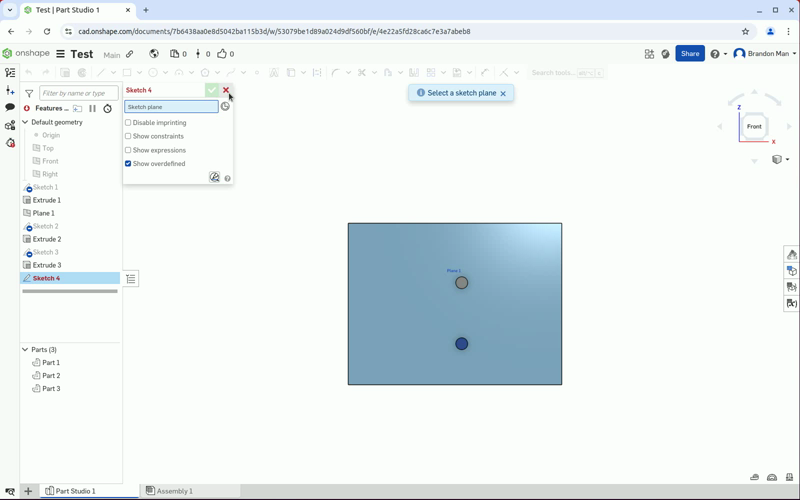
mouse_move(73, 215)
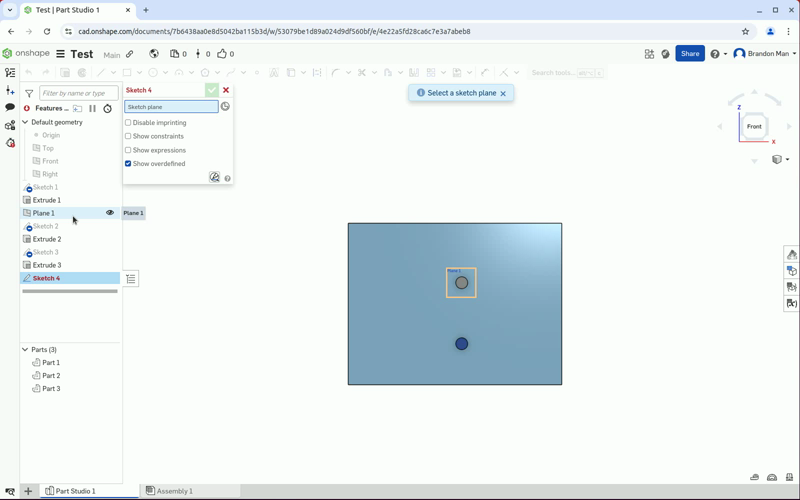
click(73, 215)
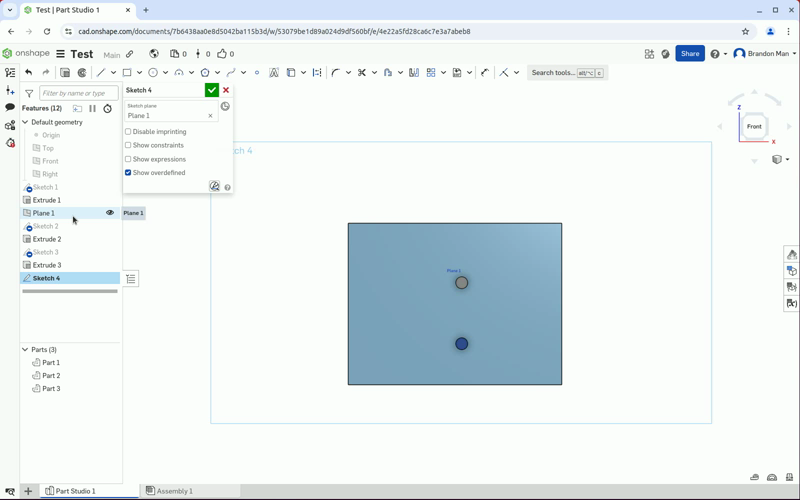
mouse_move(73, 352)
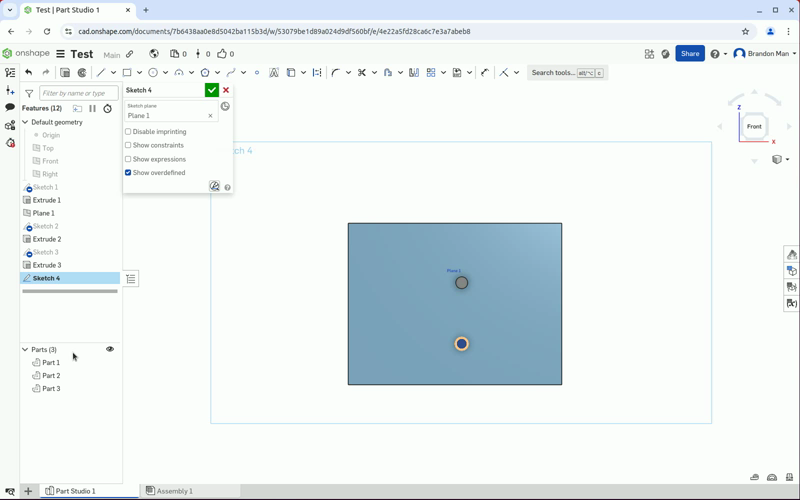
key(y)
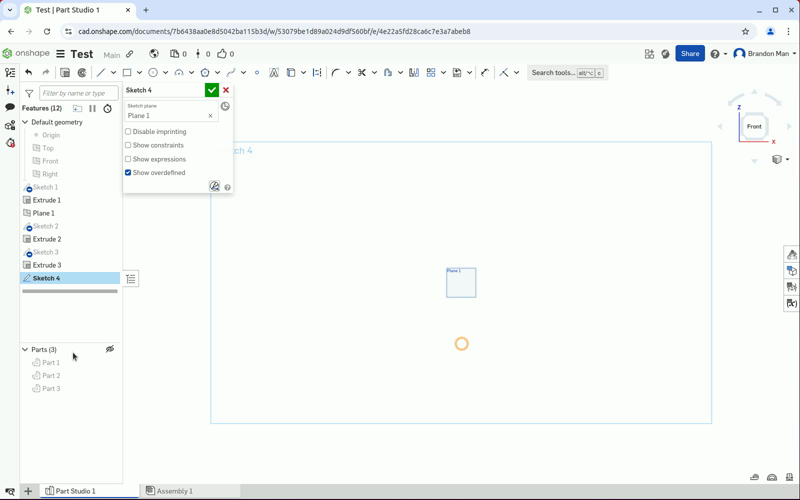
key(c)
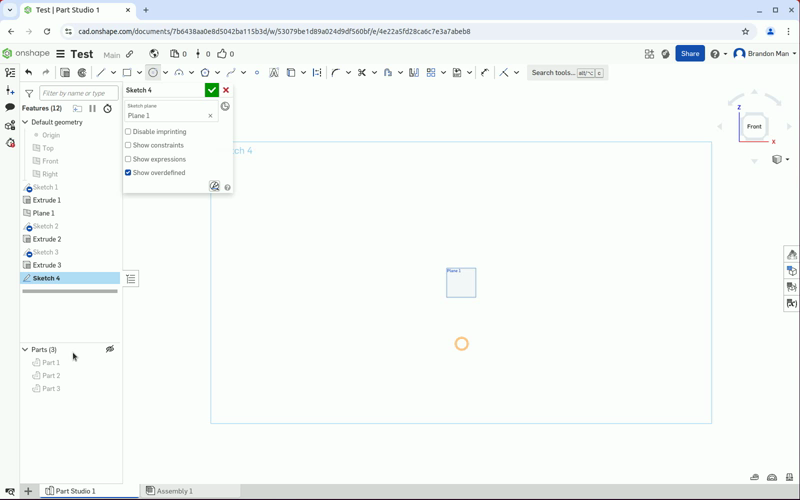
key_down(shift)
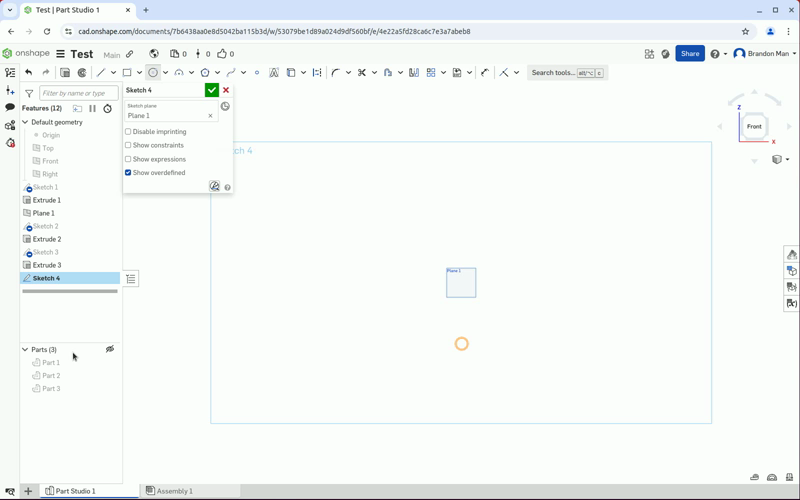
mouse_move(516, 343)
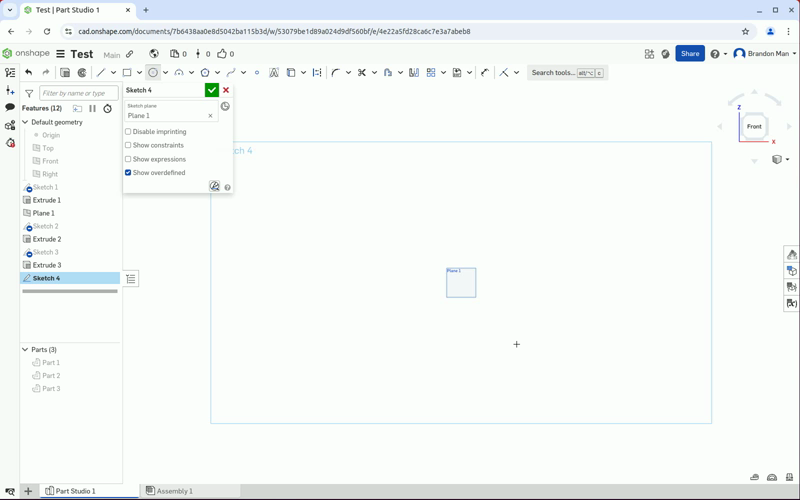
click(516, 343)
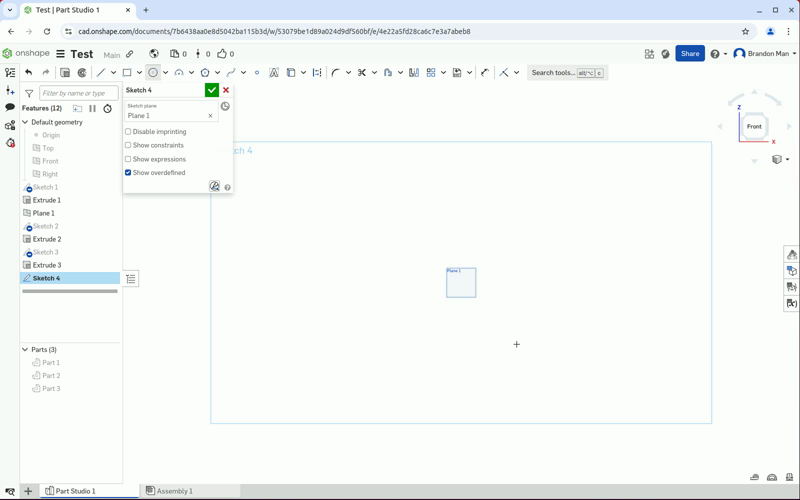
key_up(shift)
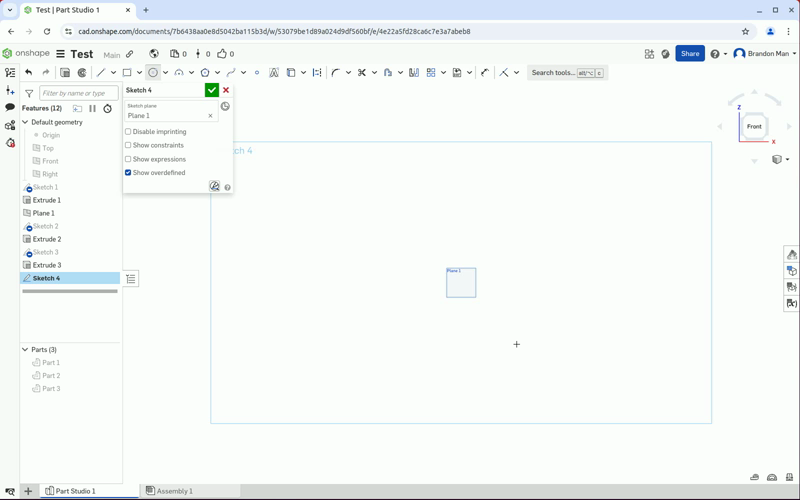
mouse_move(522, 343)
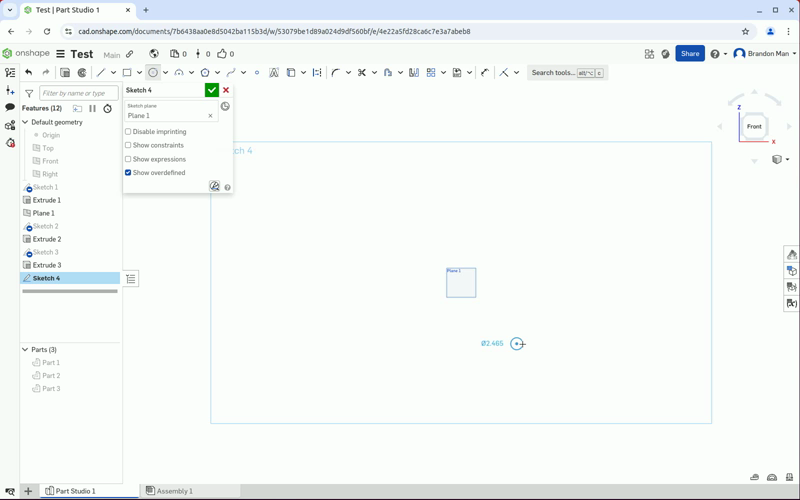
click(522, 343)
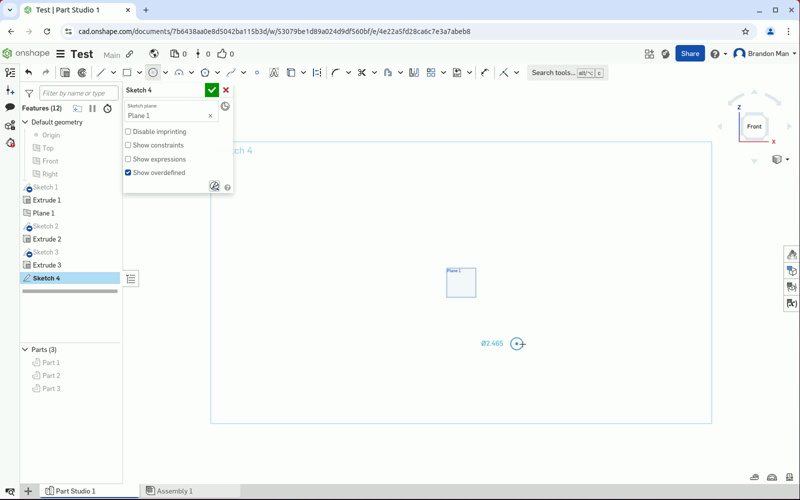
key(esc)
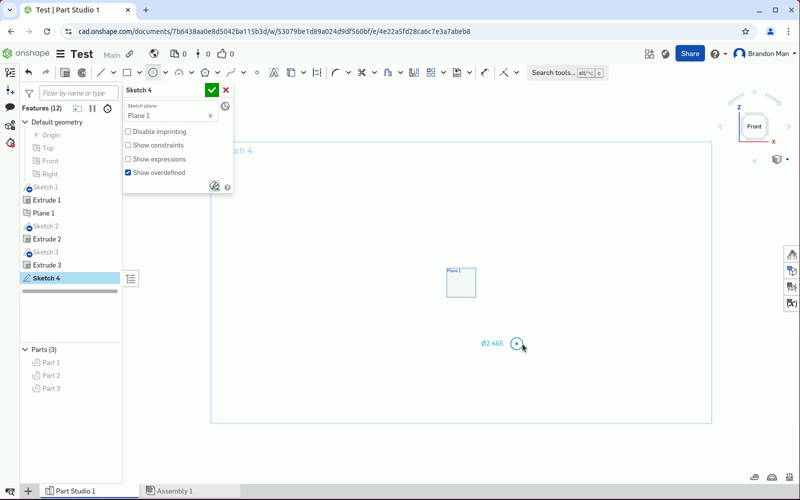
mouse_move(512, 345)
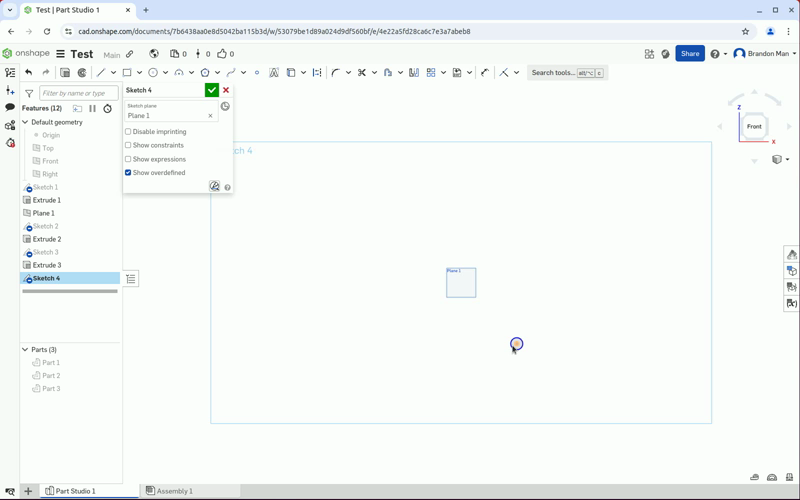
scroll(6)
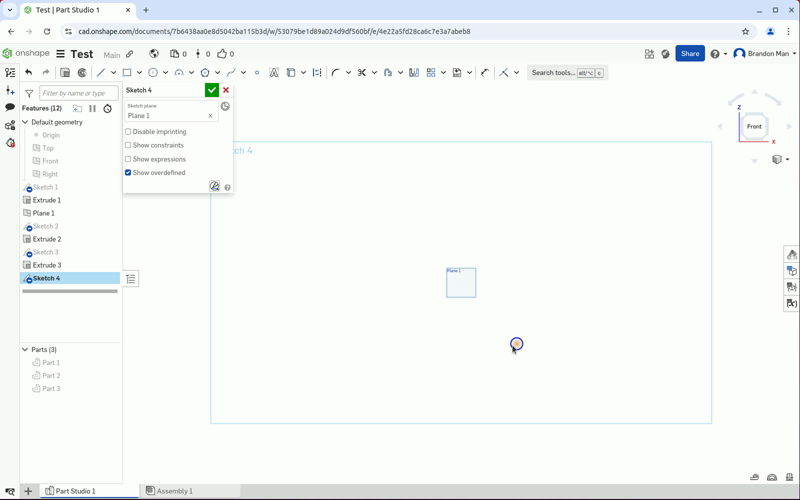
scroll(6)
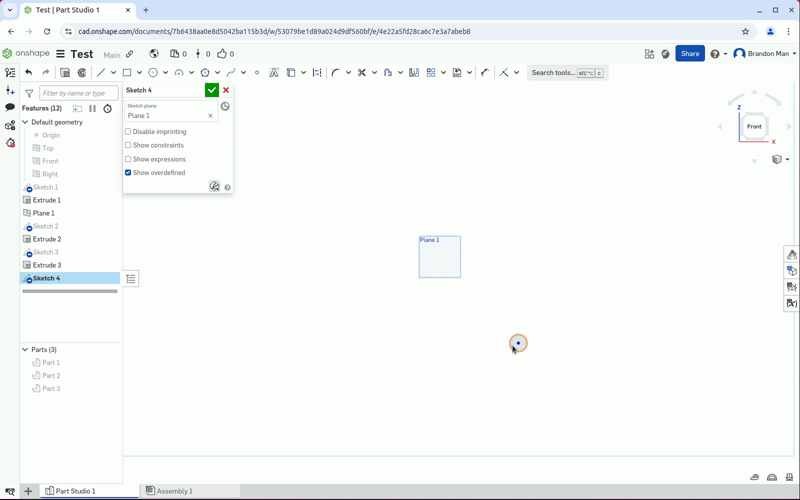
scroll(6)
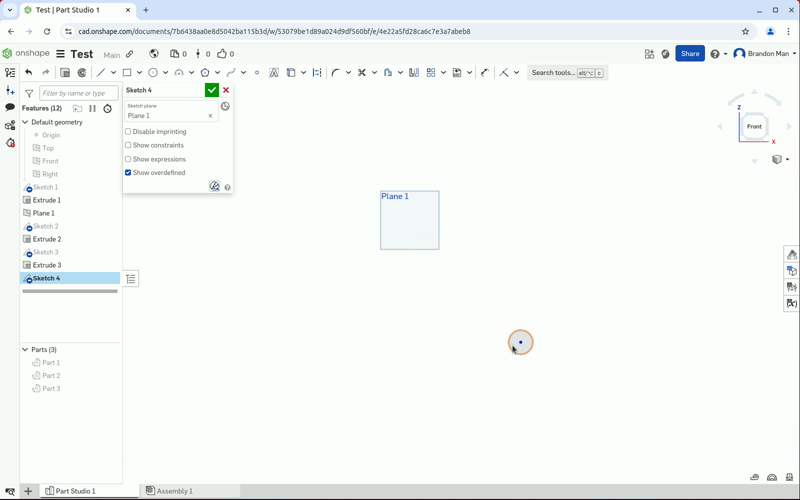
scroll(6)
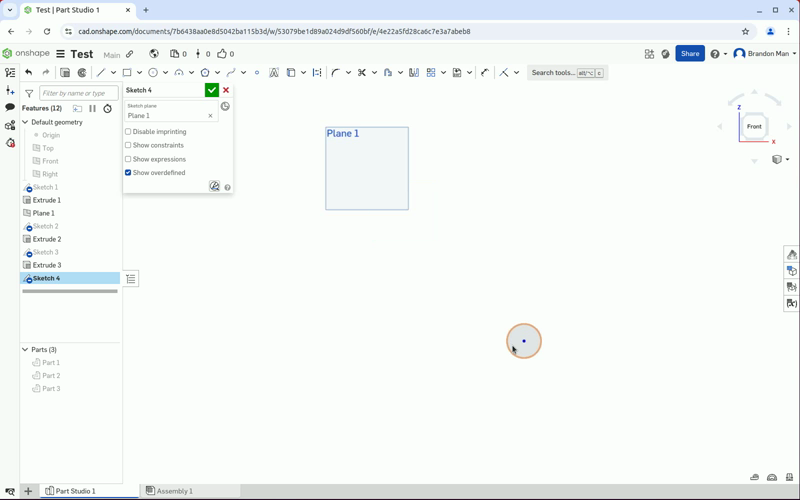
scroll(6)
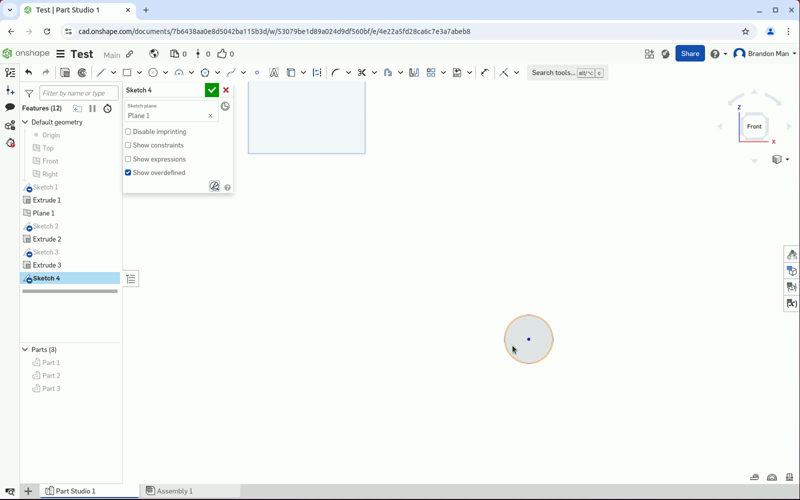
scroll(6)
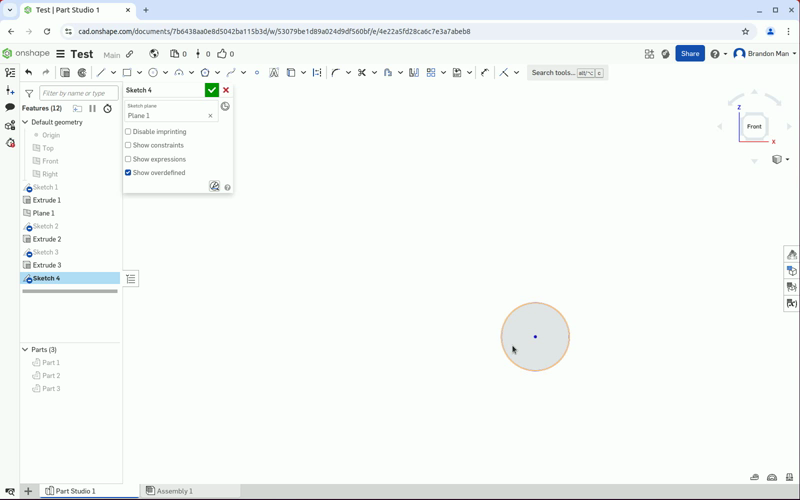
scroll(6)
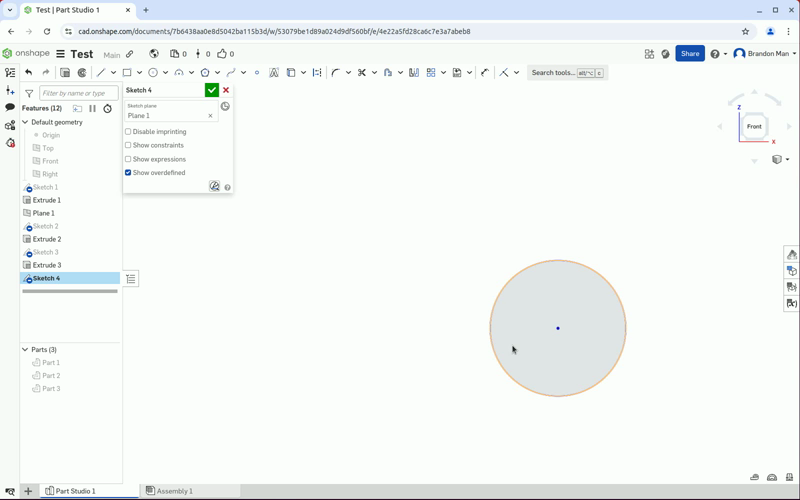
click(512, 345)
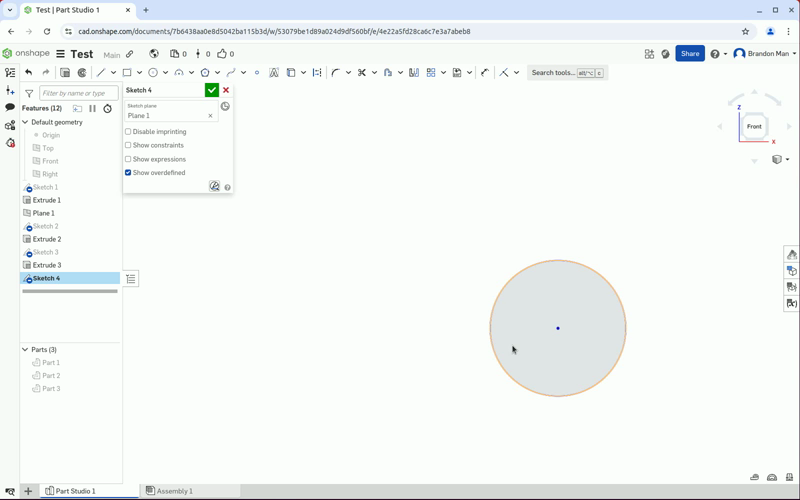
scroll(-6)
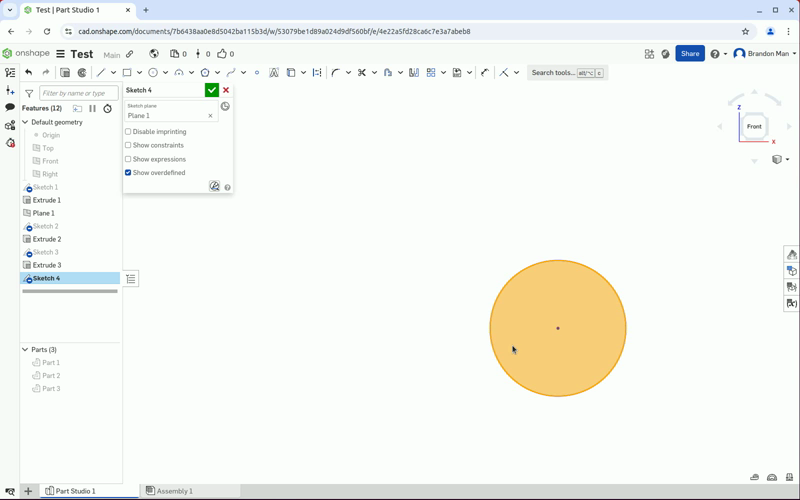
scroll(-6)
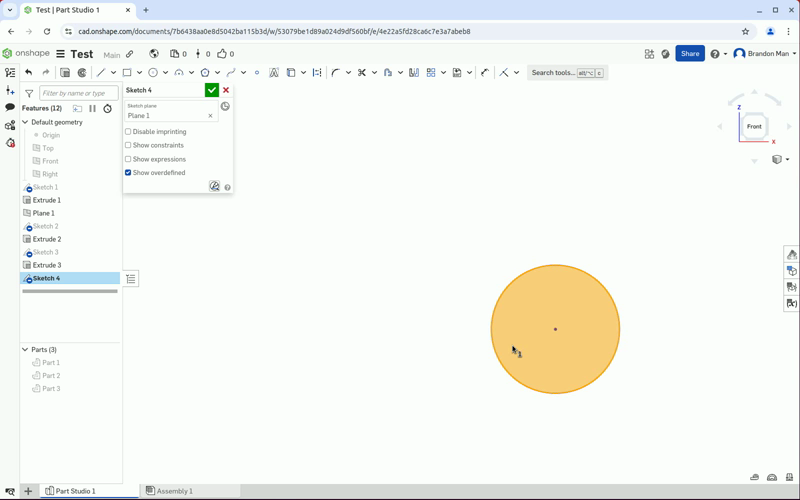
scroll(-6)
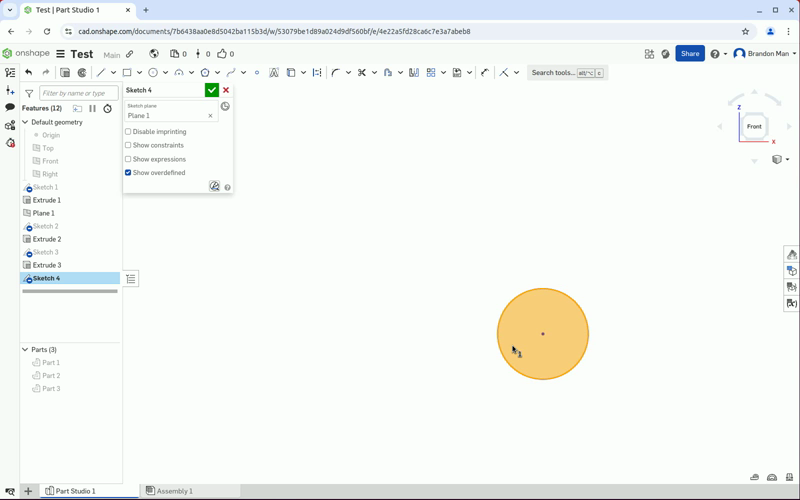
scroll(-6)
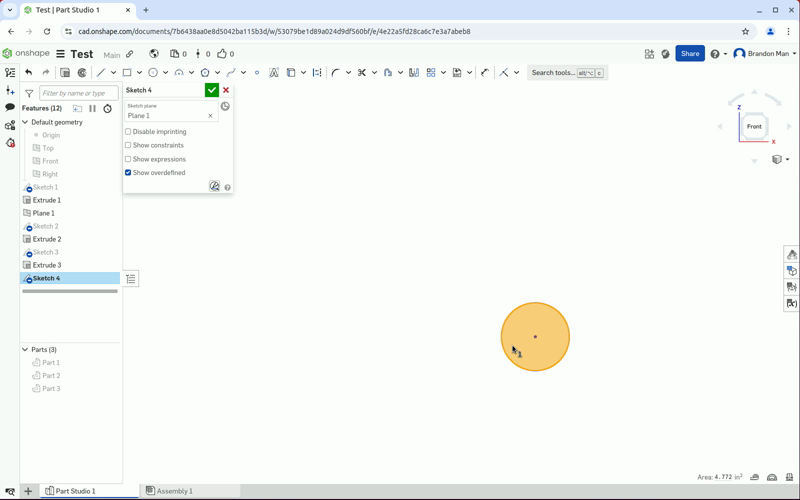
scroll(-6)
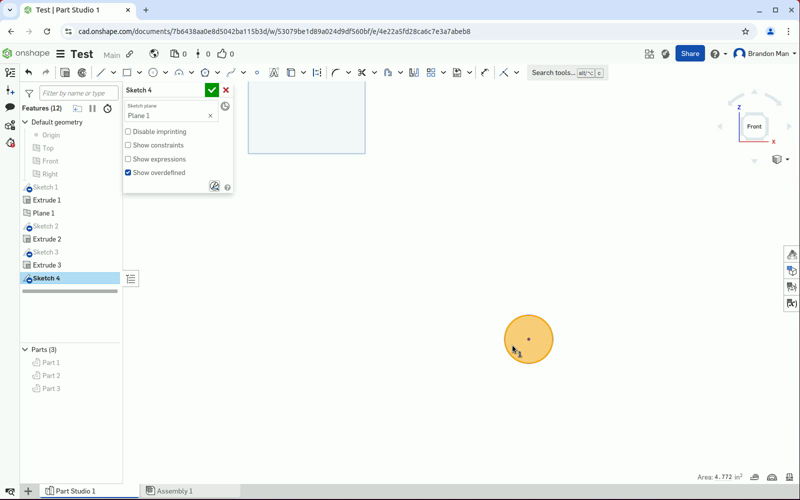
scroll(-6)
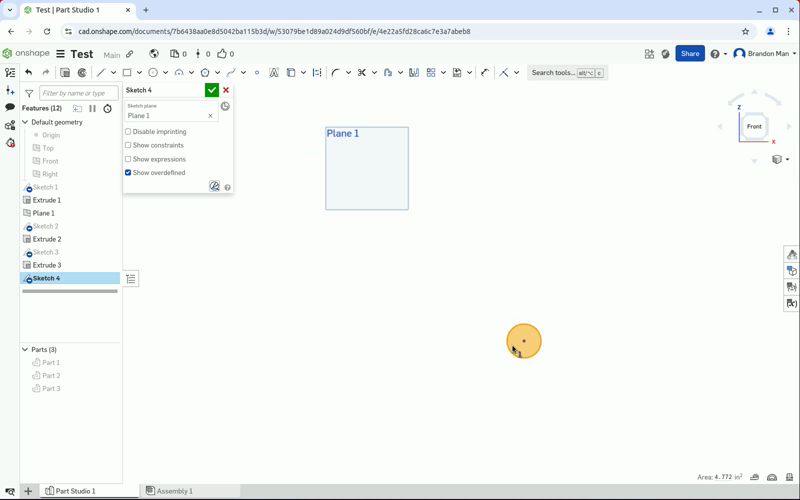
scroll(-6)
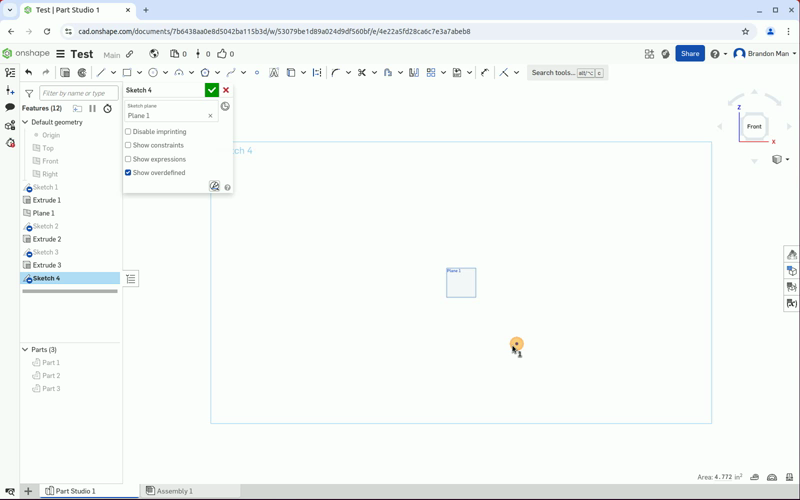
mouse_move(73, 352)
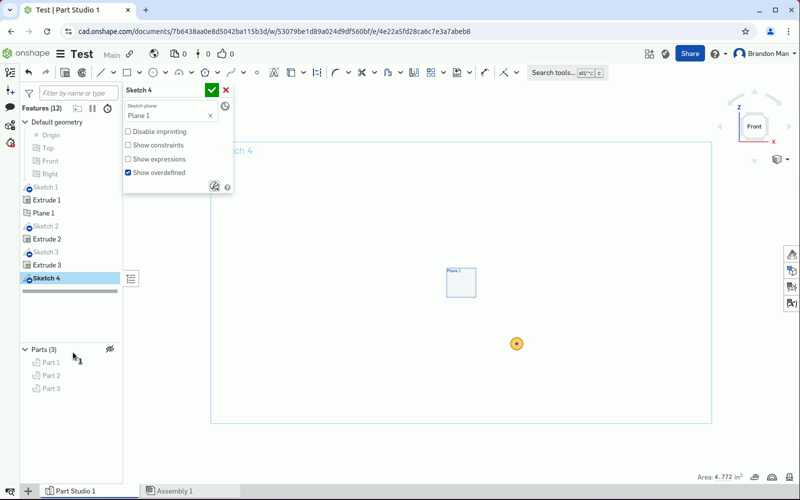
key(shift+y)
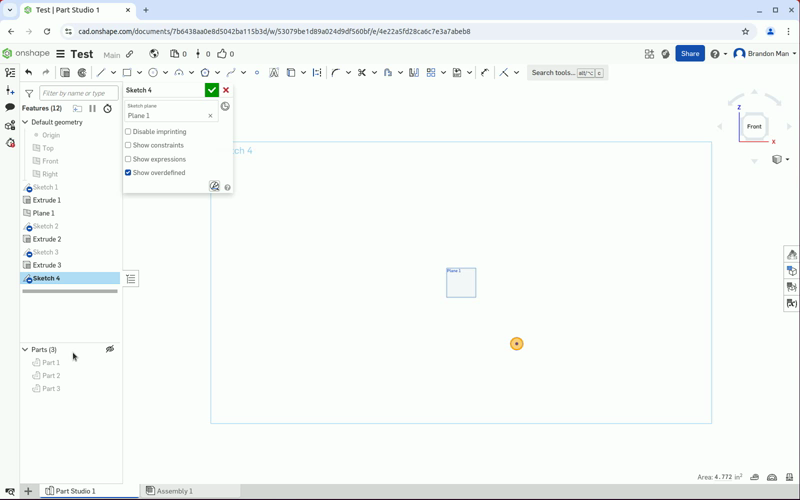
key(shift+e)
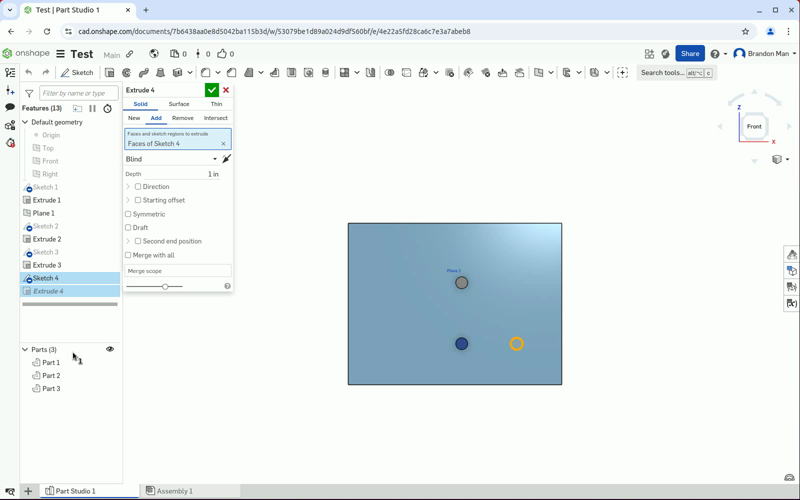
mouse_move(143, 106)
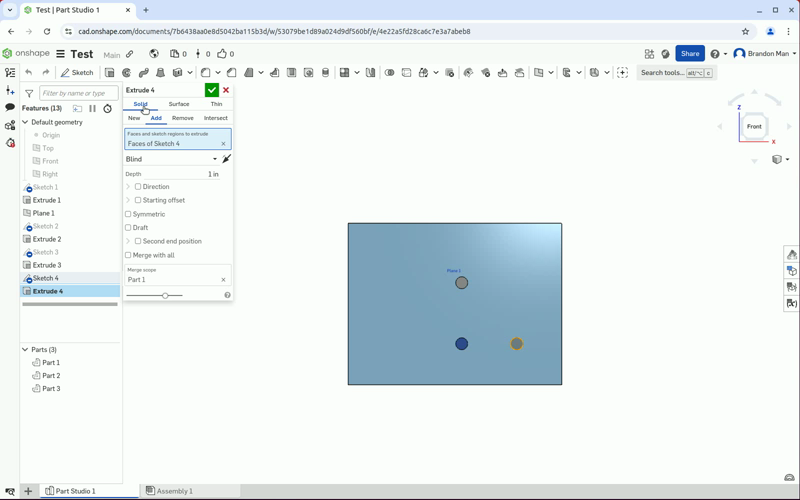
click(143, 106)
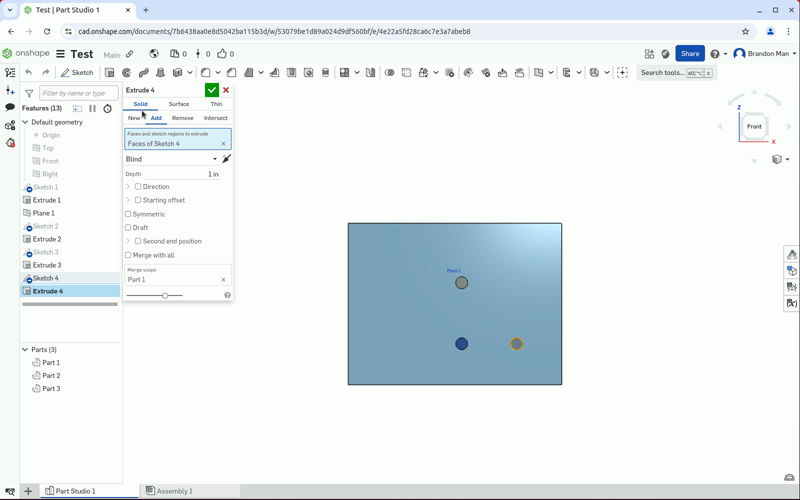
mouse_move(137, 120)
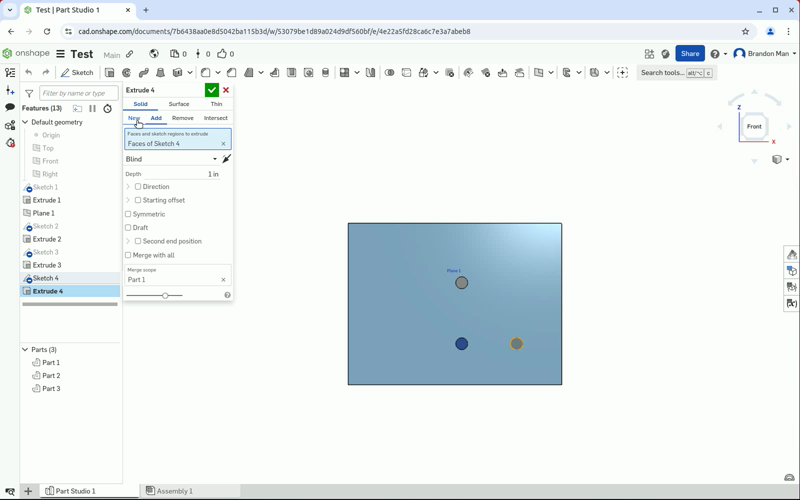
click(137, 120)
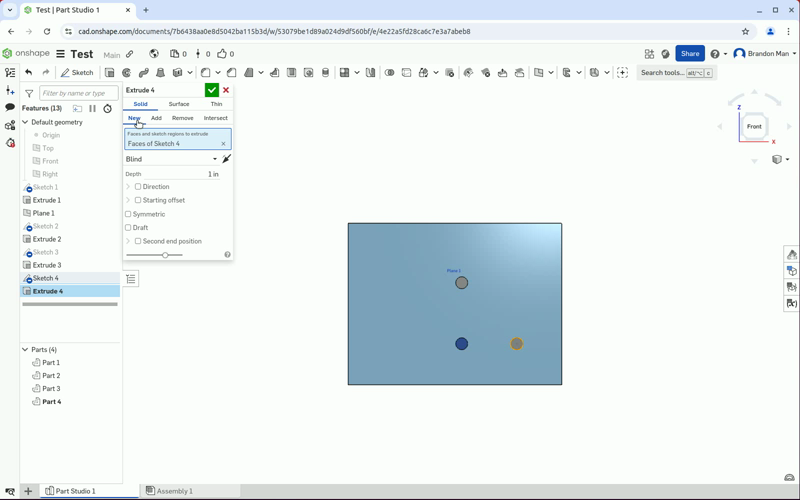
key(tab, 4)
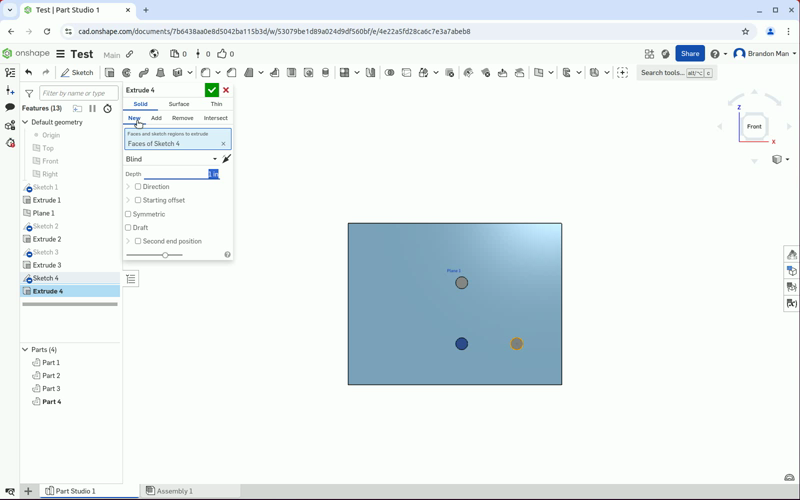
text(0.963)
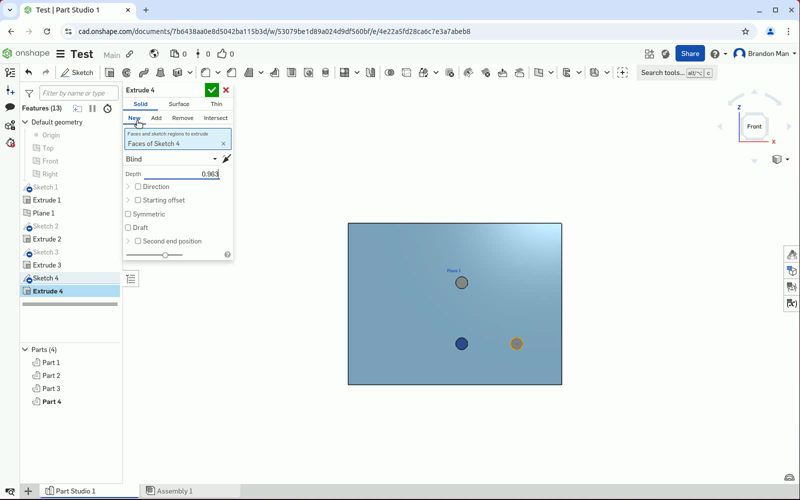
key(enter)
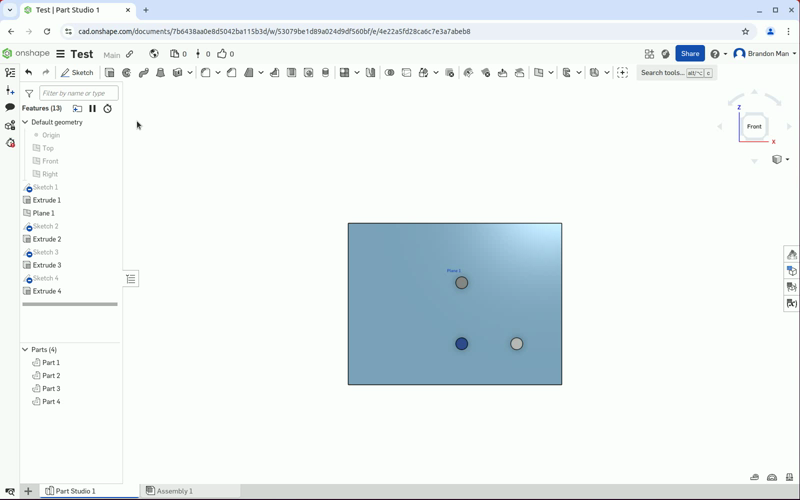
key(shift+h)
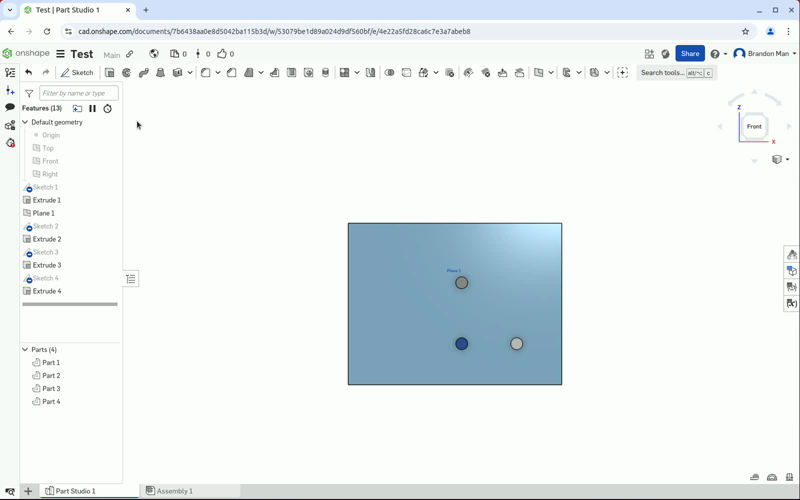
key(shift+h)
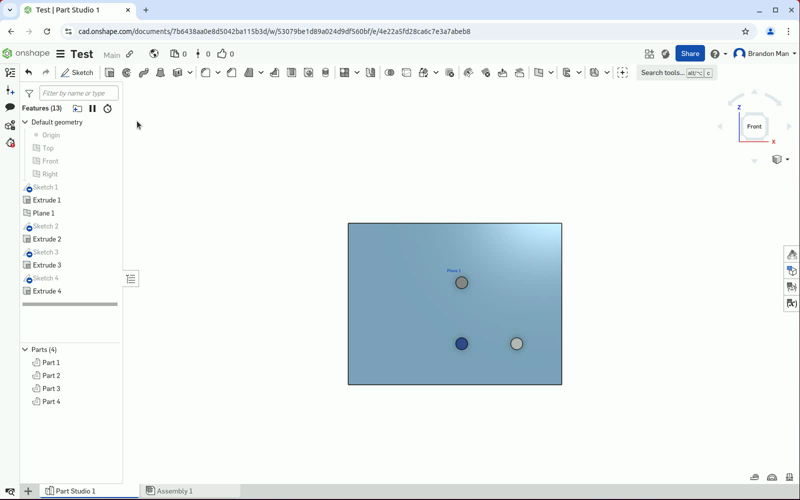
mouse_move(73, 189)
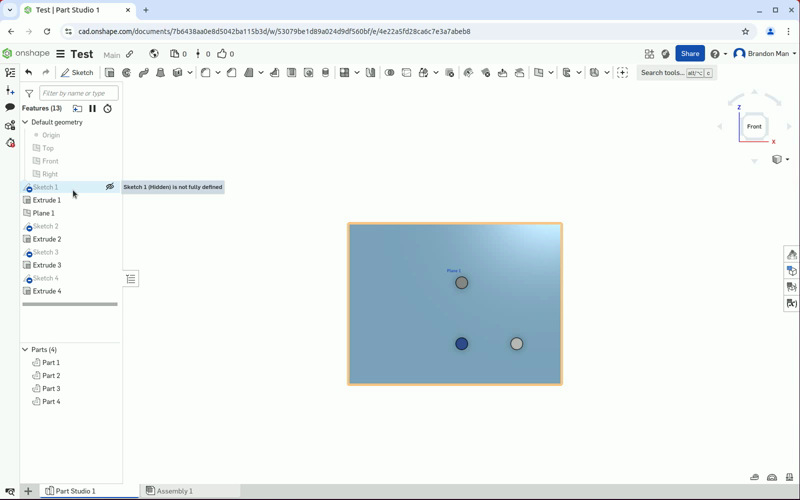
click(73, 189)
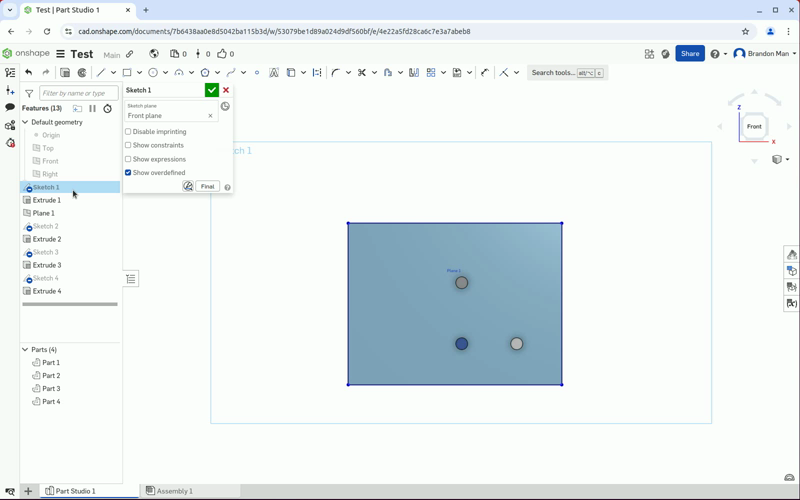
mouse_move(229, 92)
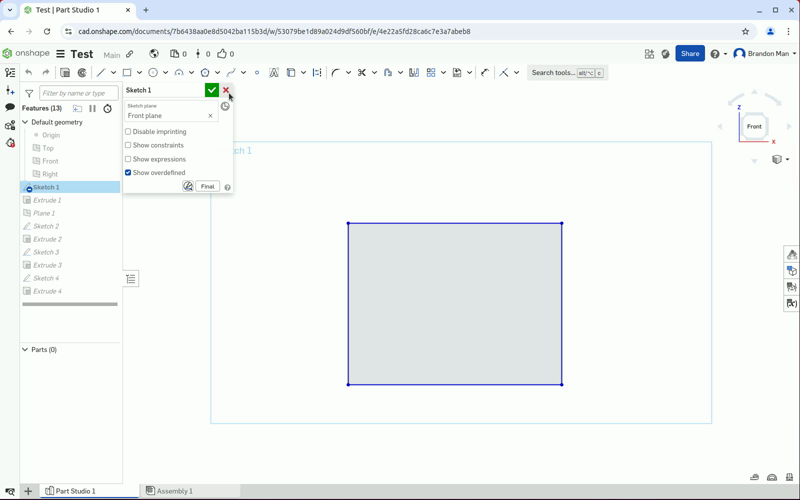
click(229, 92)
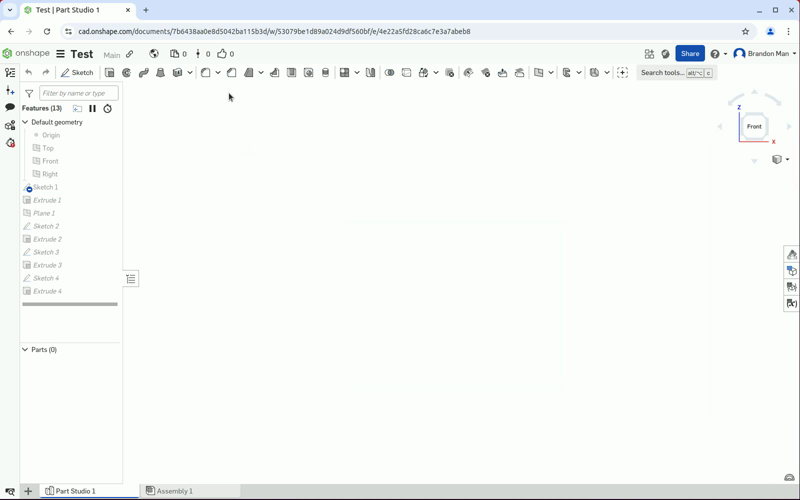
key(shift+s)
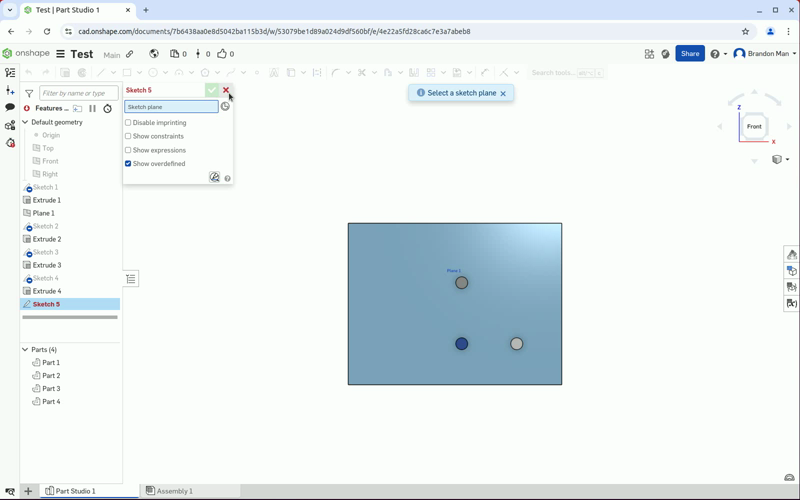
mouse_move(73, 215)
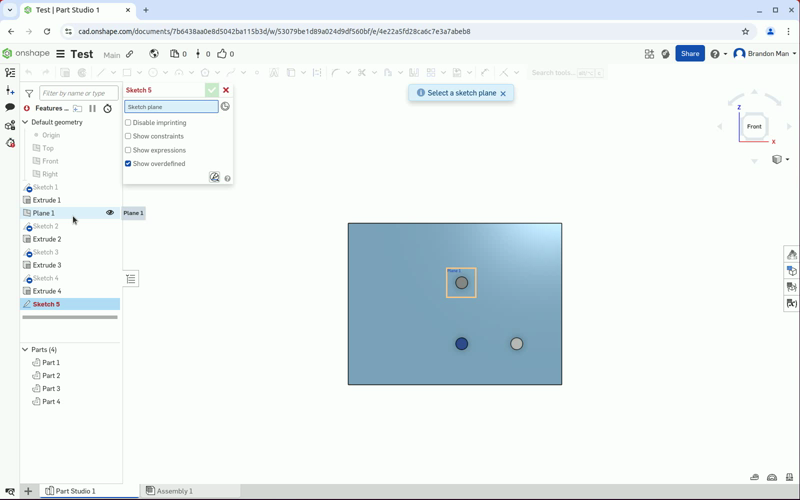
click(73, 215)
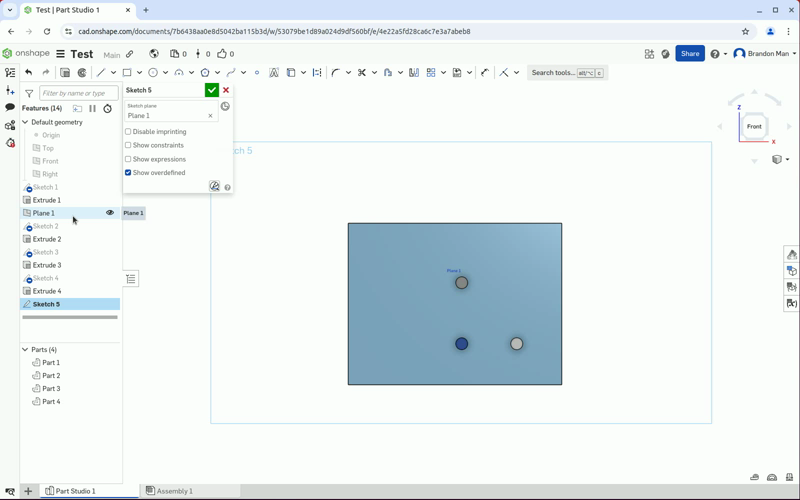
mouse_move(73, 352)
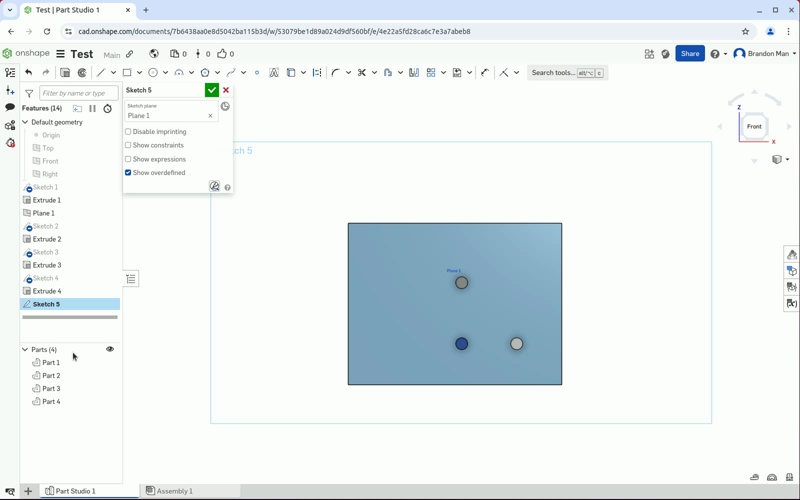
key(y)
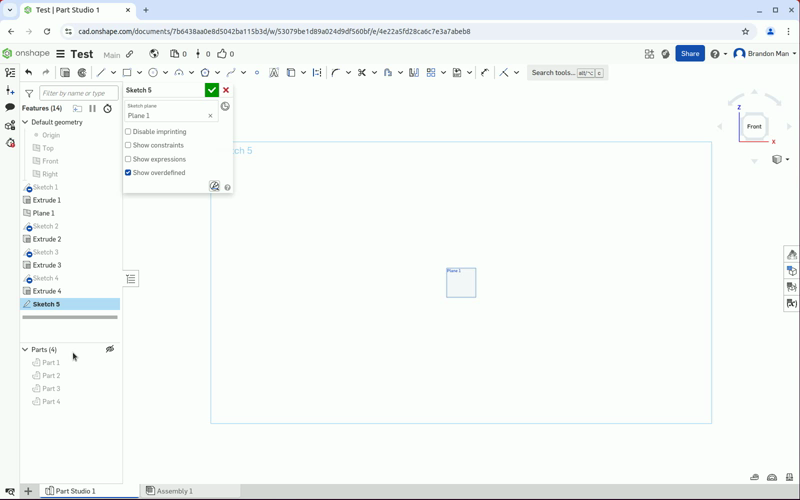
key(c)
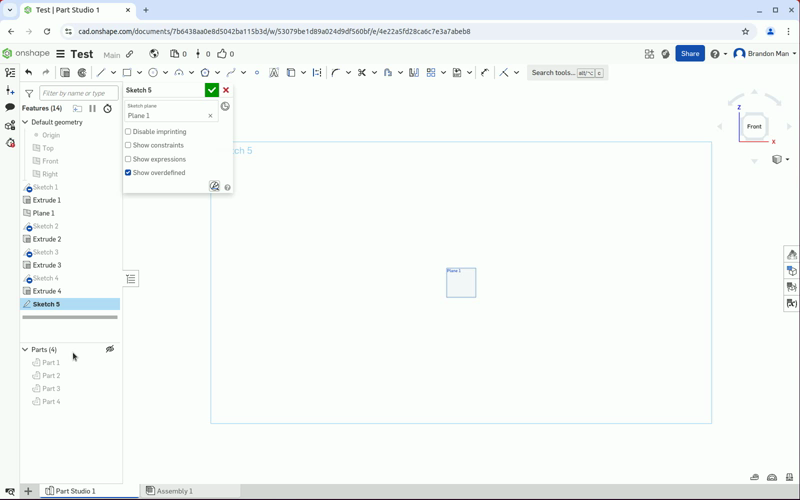
key_down(shift)
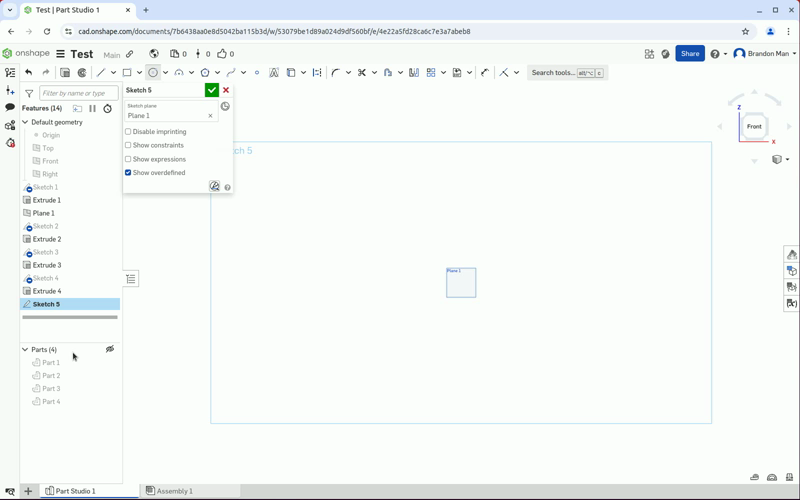
mouse_move(394, 282)
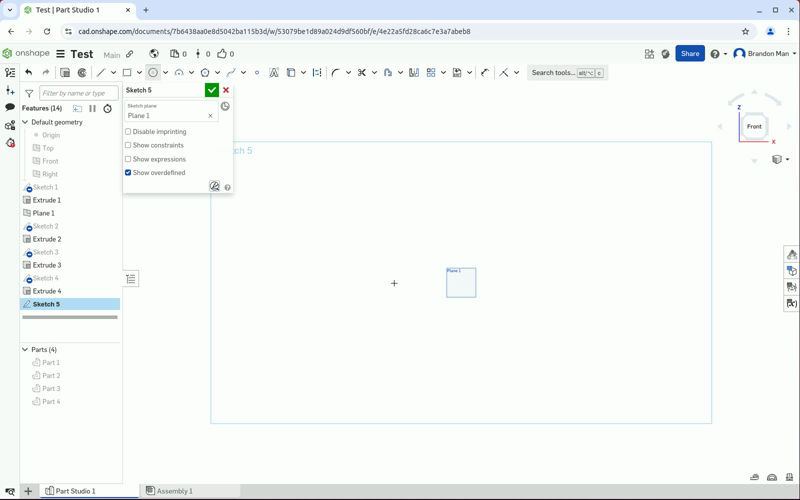
click(394, 282)
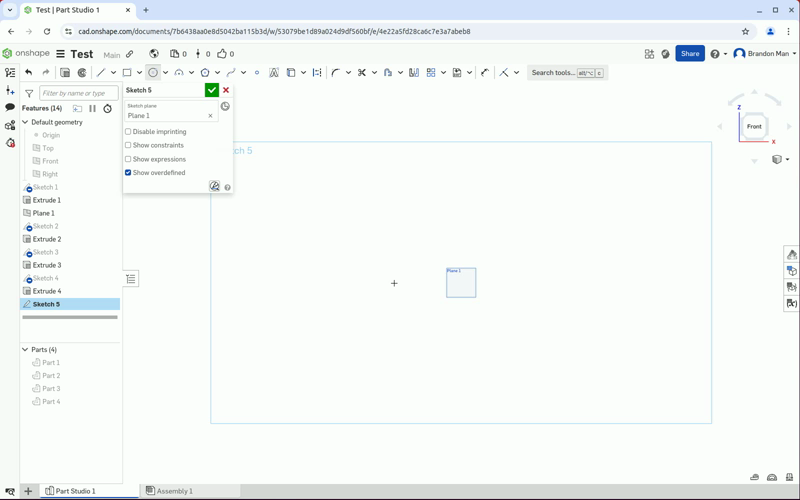
key_up(shift)
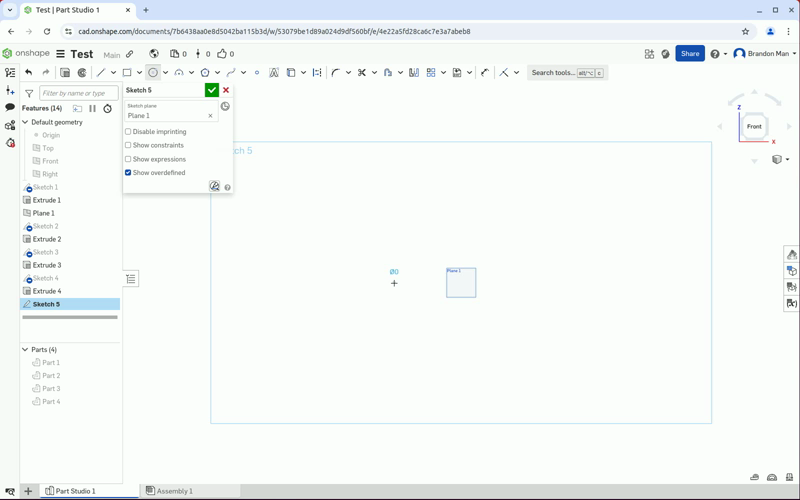
mouse_move(400, 282)
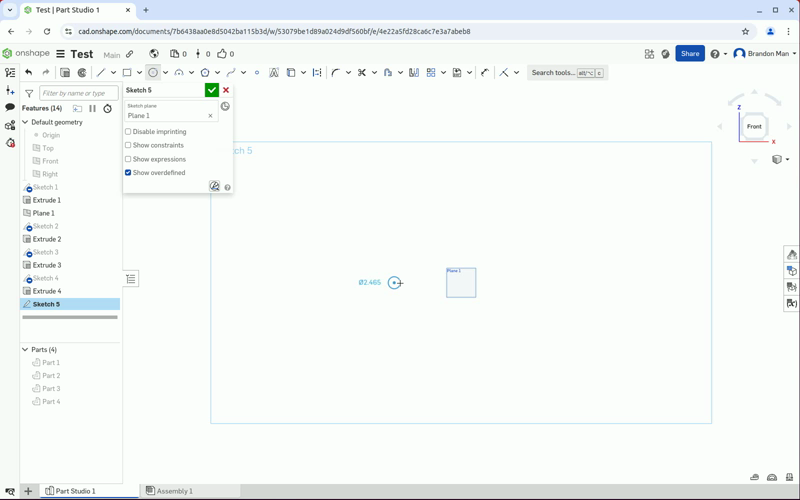
click(400, 282)
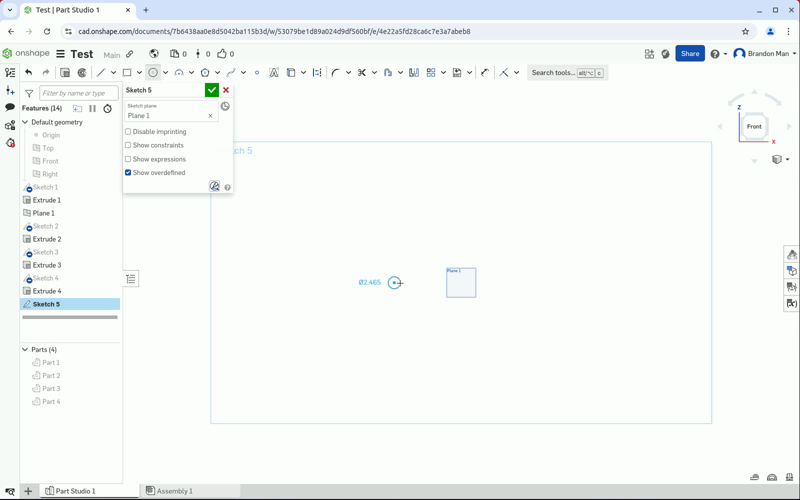
key(esc)
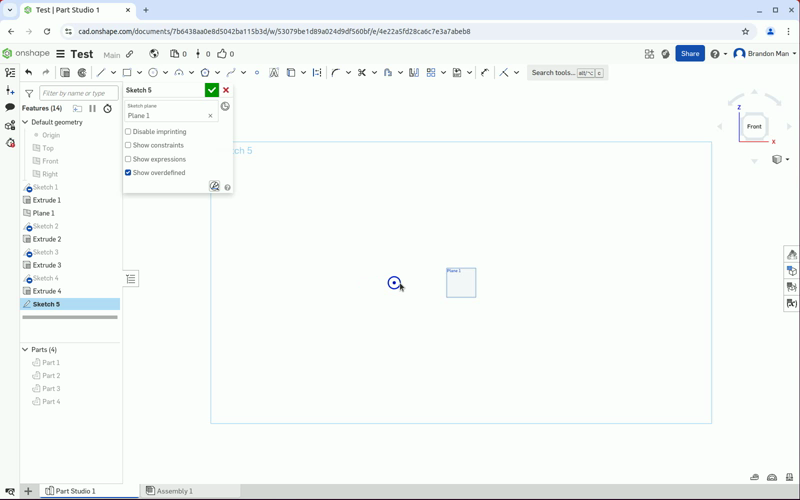
mouse_move(393, 281)
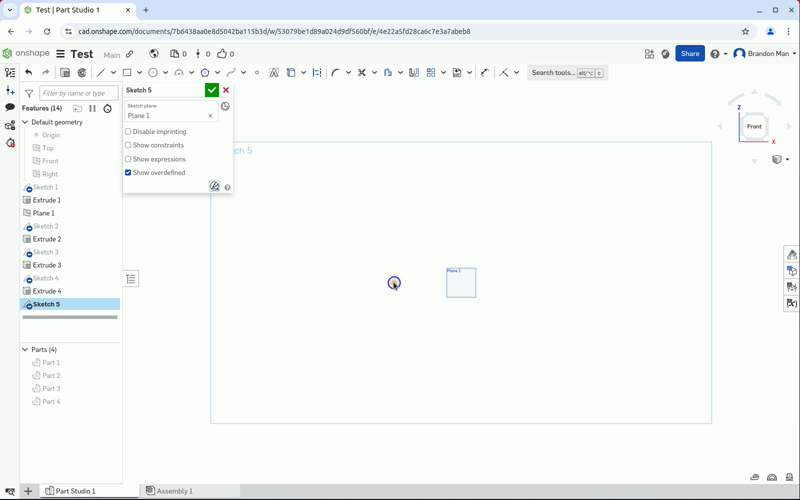
scroll(6)
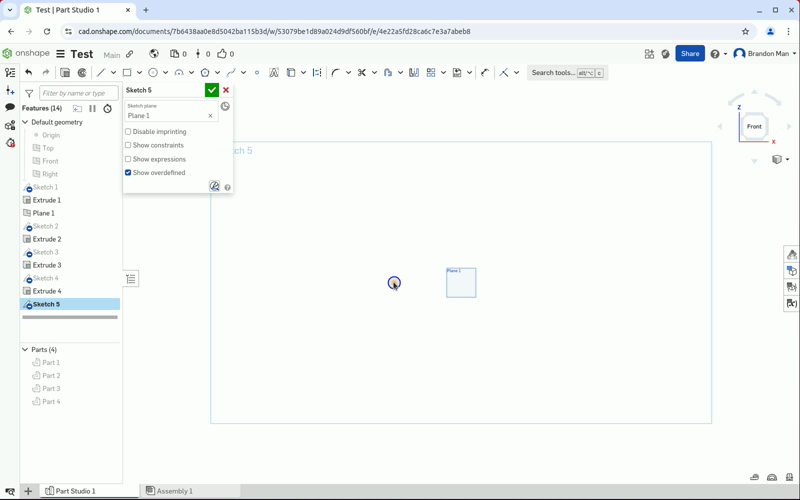
scroll(6)
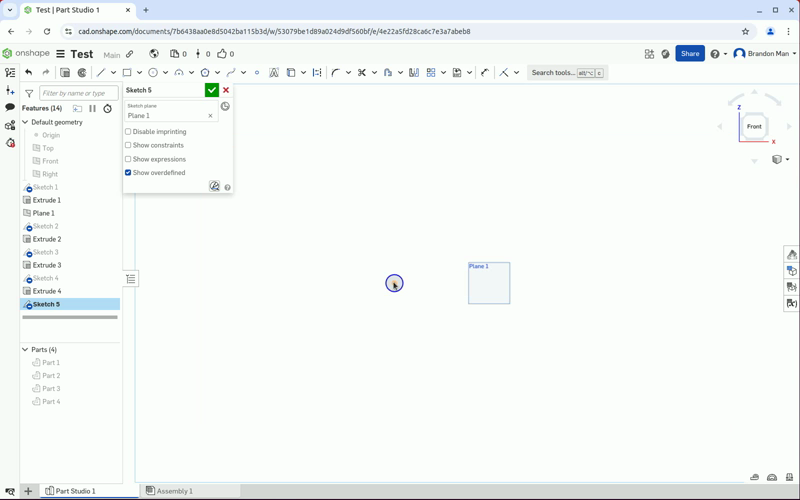
scroll(6)
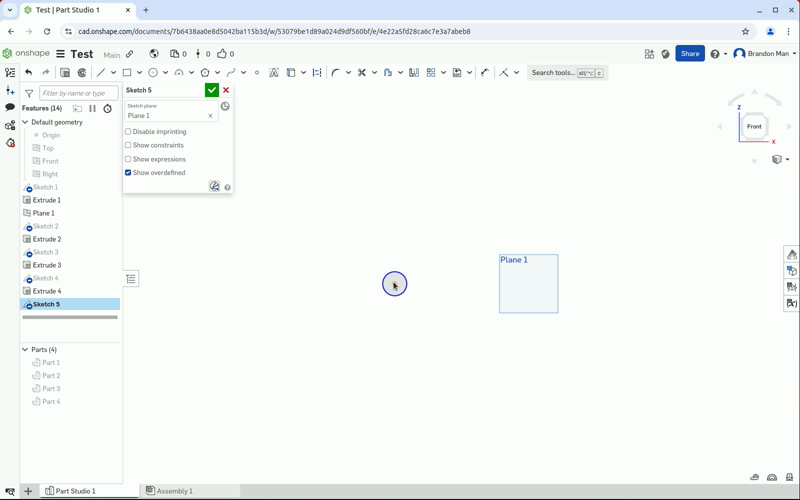
scroll(6)
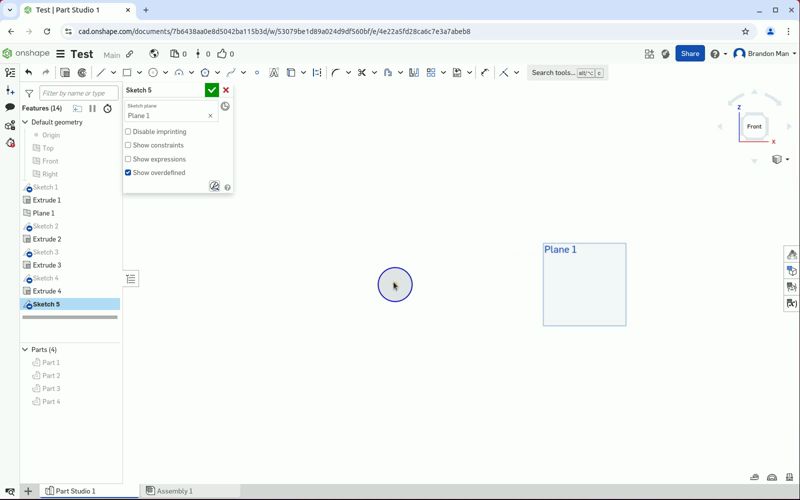
scroll(6)
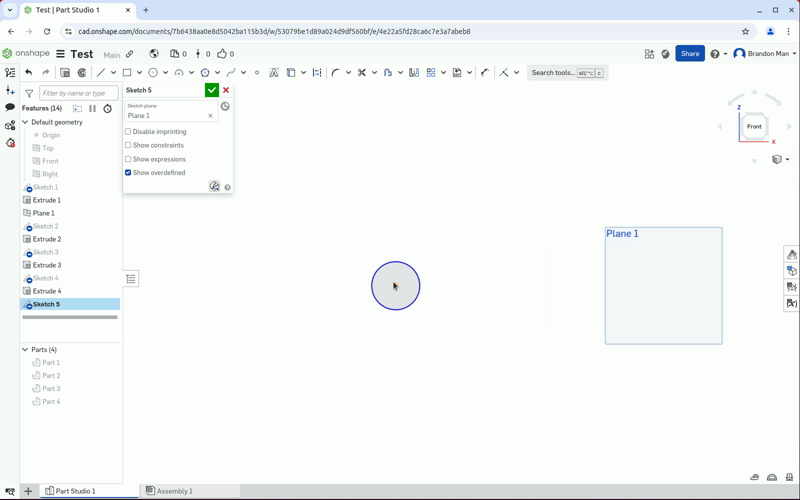
scroll(6)
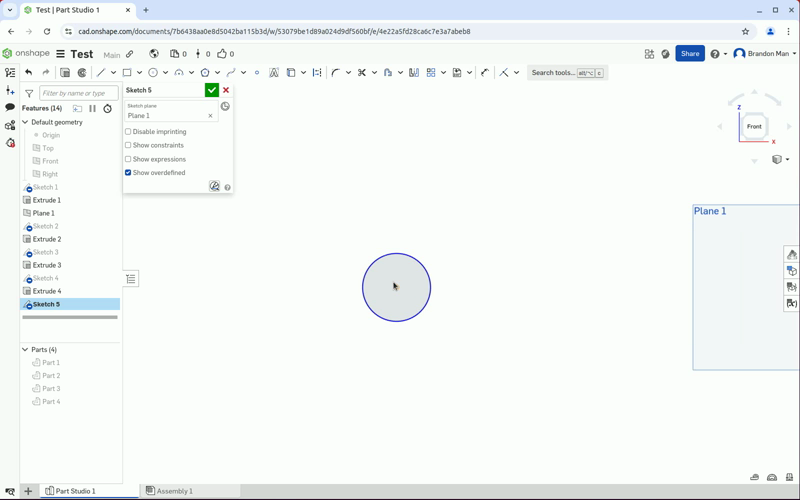
scroll(6)
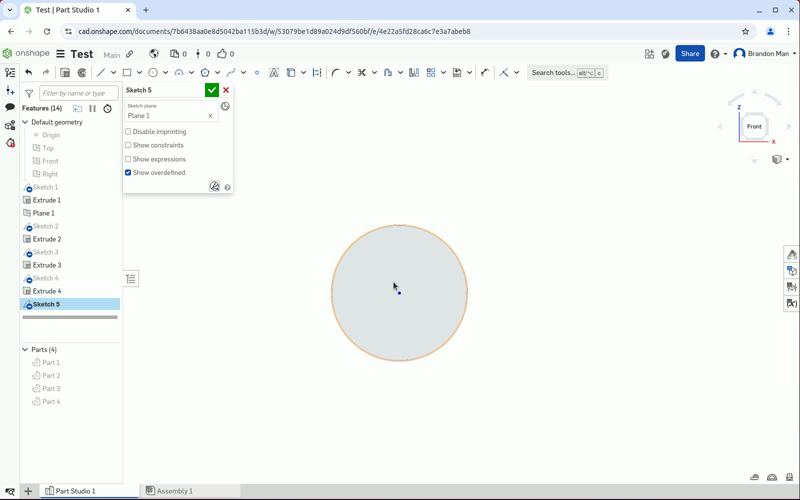
click(393, 281)
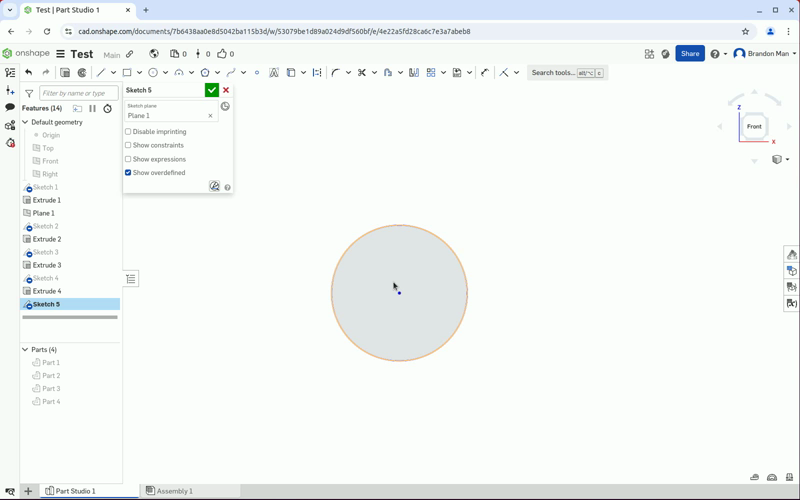
scroll(-6)
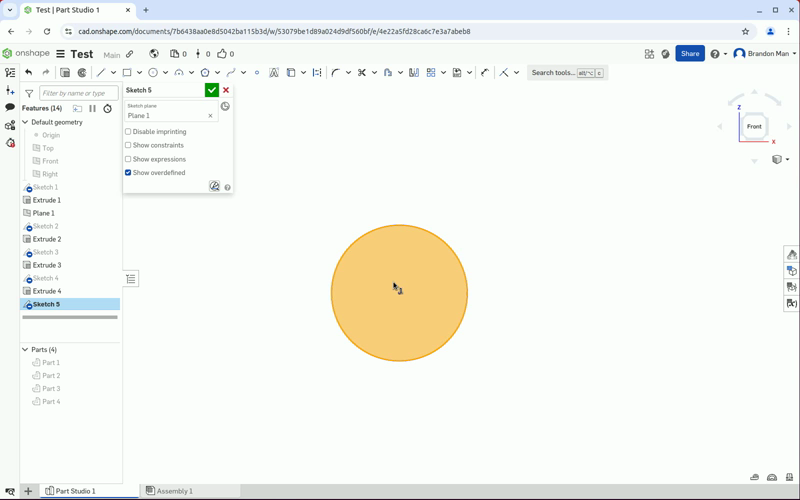
scroll(-6)
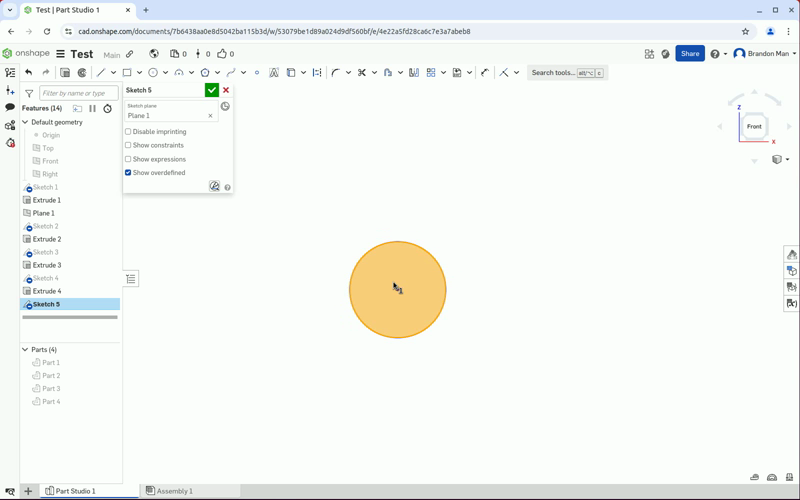
scroll(-6)
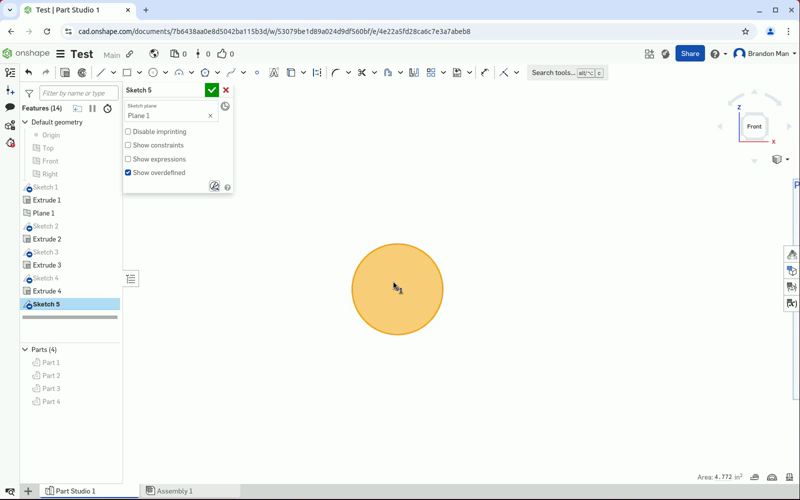
scroll(-6)
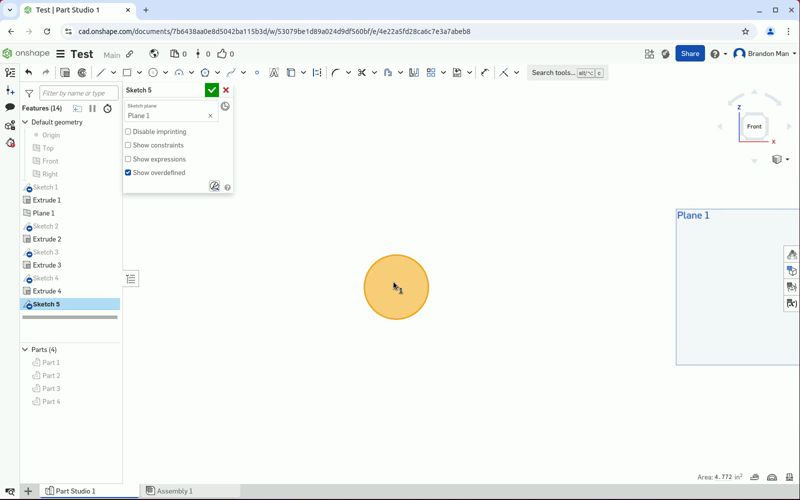
scroll(-6)
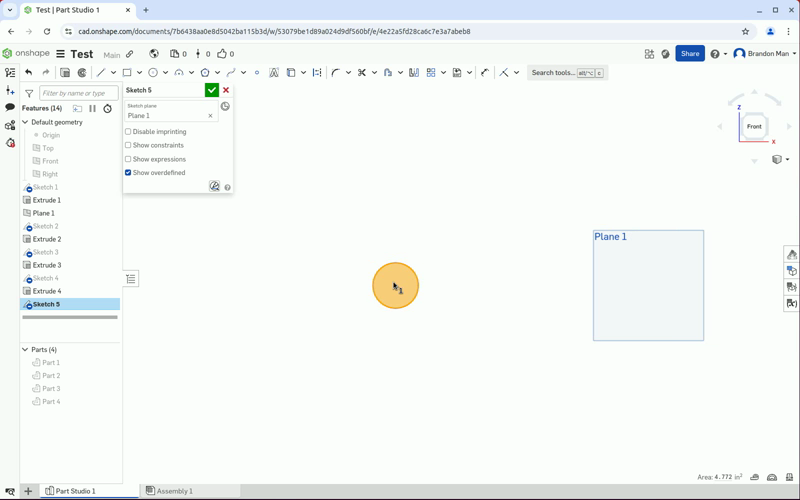
scroll(-6)
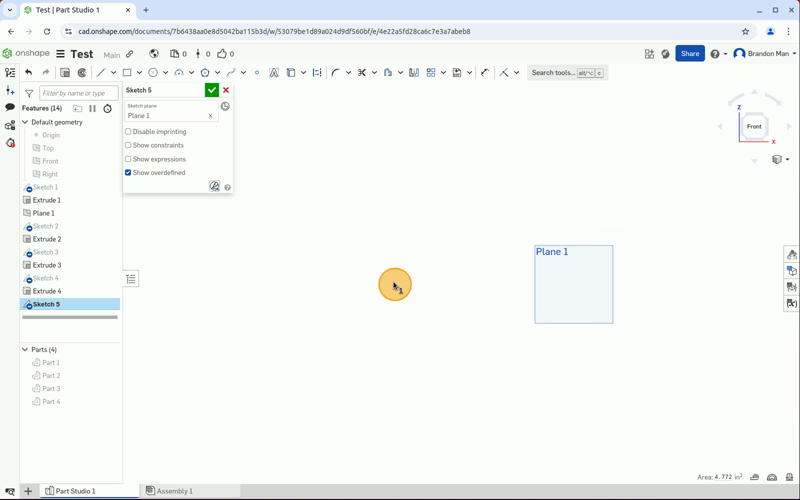
scroll(-6)
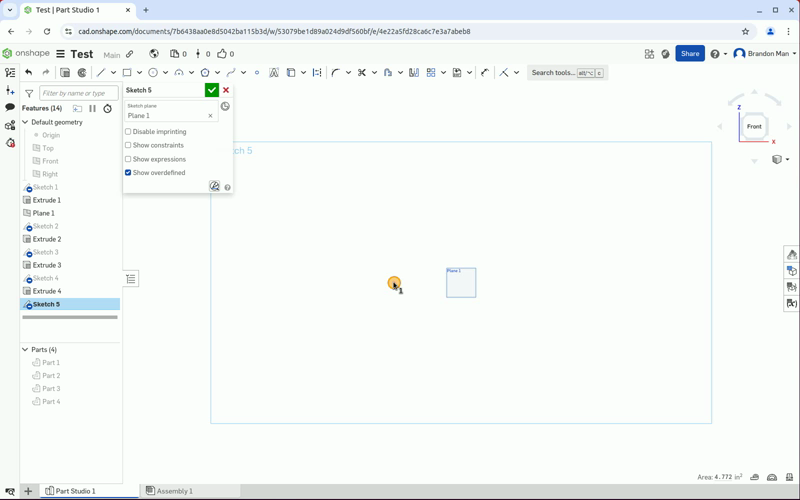
mouse_move(73, 352)
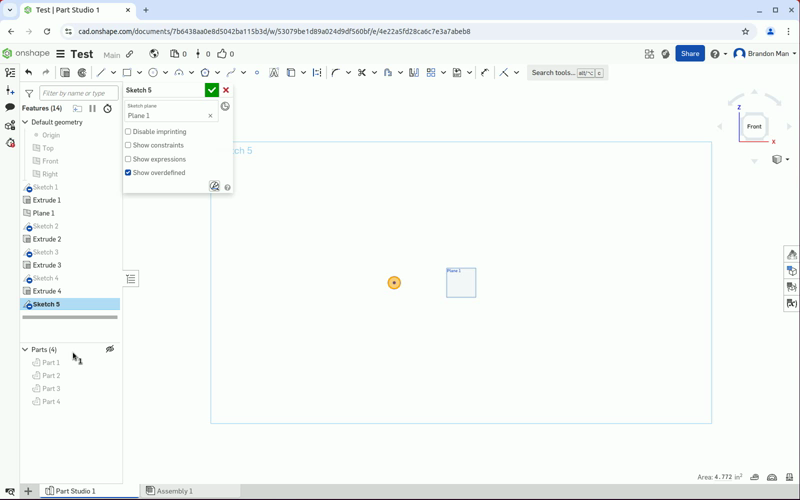
key(shift+y)
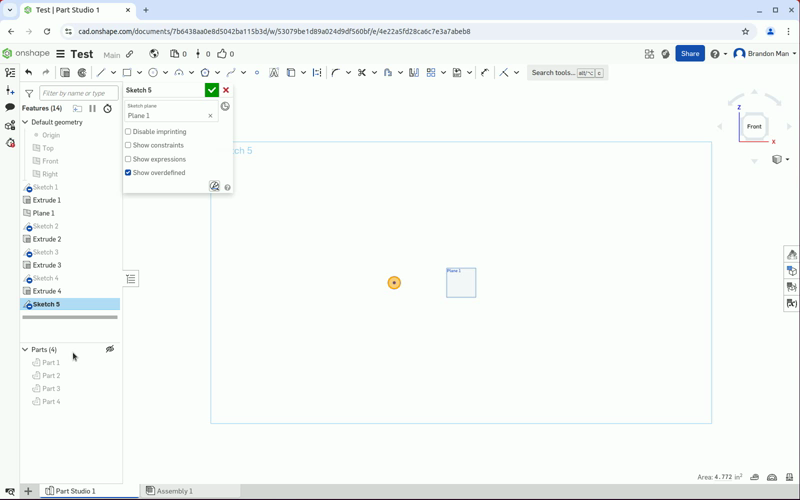
key(shift+e)
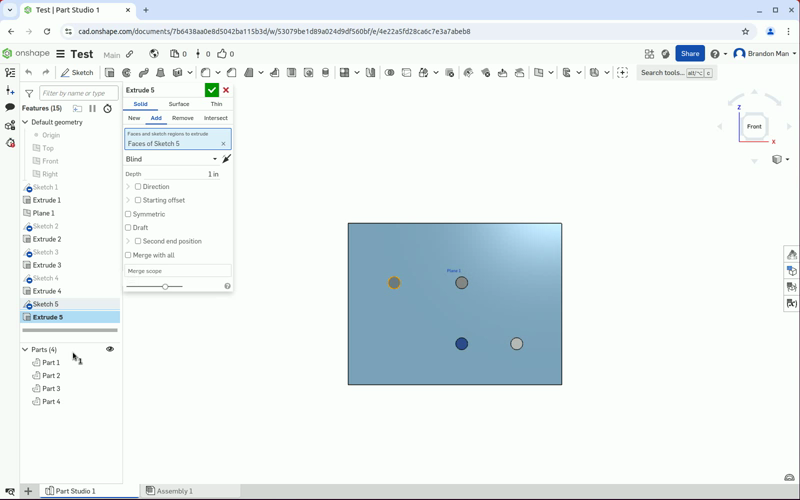
mouse_move(143, 106)
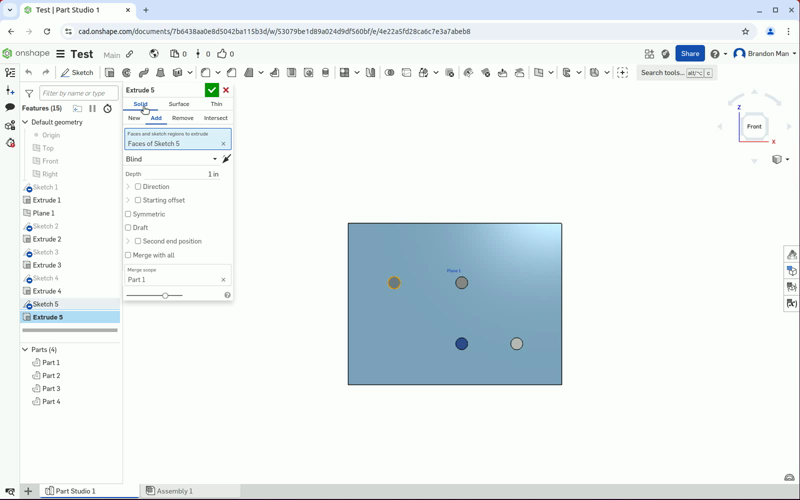
click(143, 106)
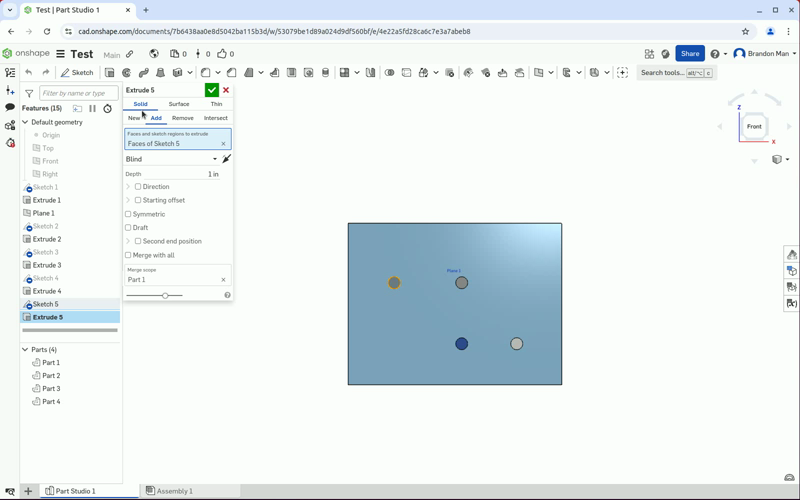
mouse_move(137, 120)
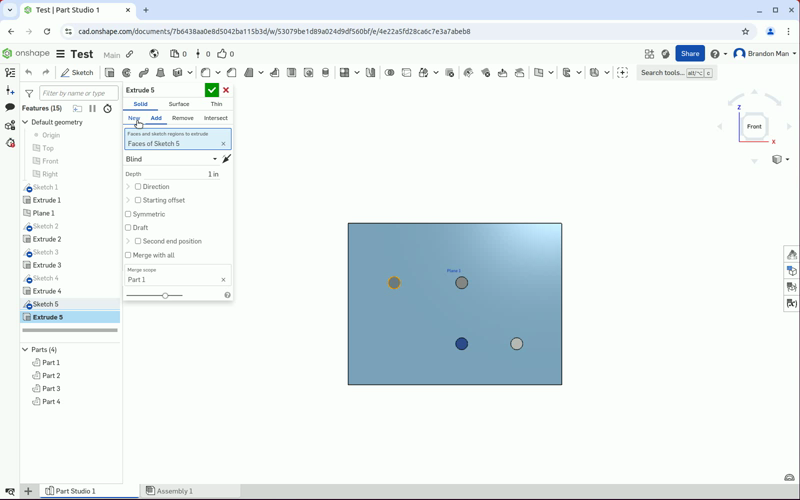
click(137, 120)
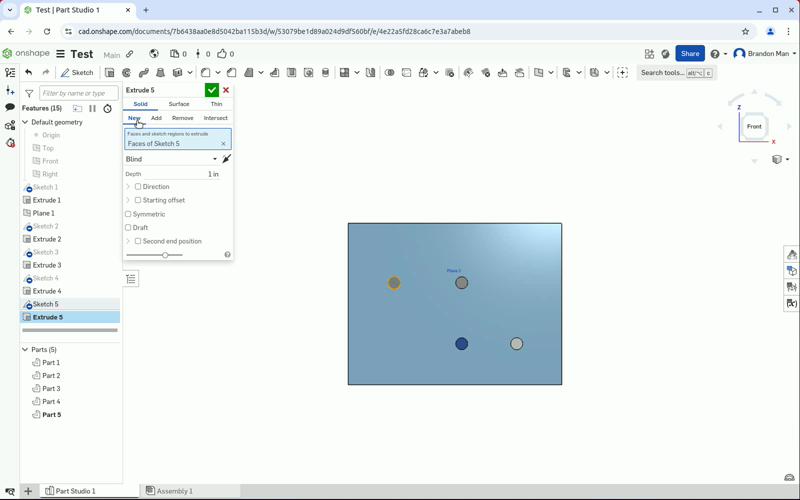
key(tab, 4)
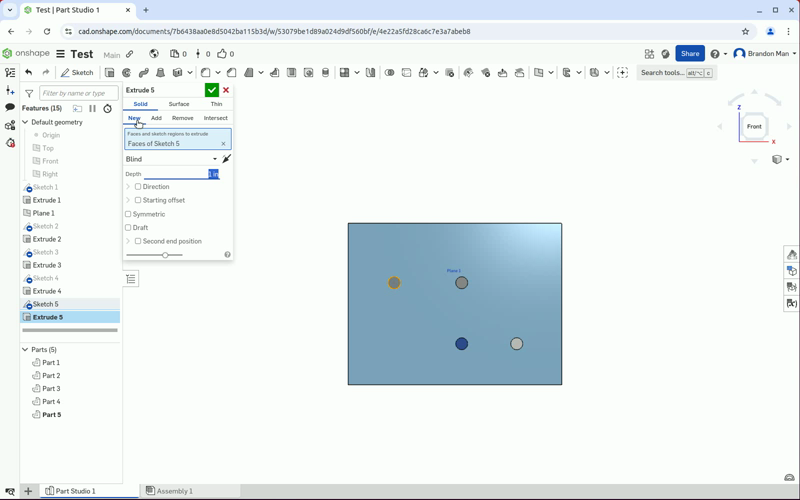
text(0.963)
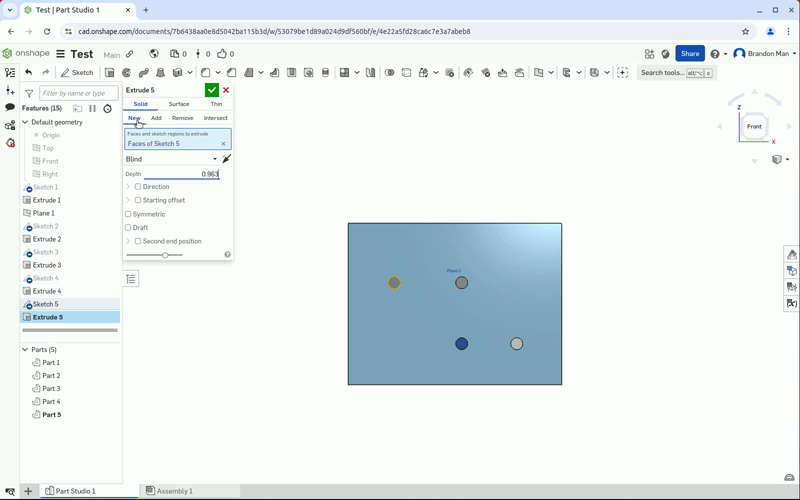
key(enter)
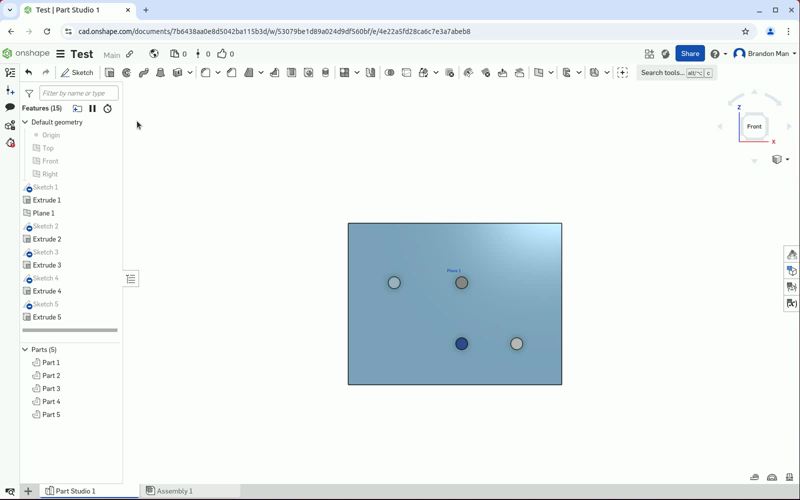
key(shift+h)
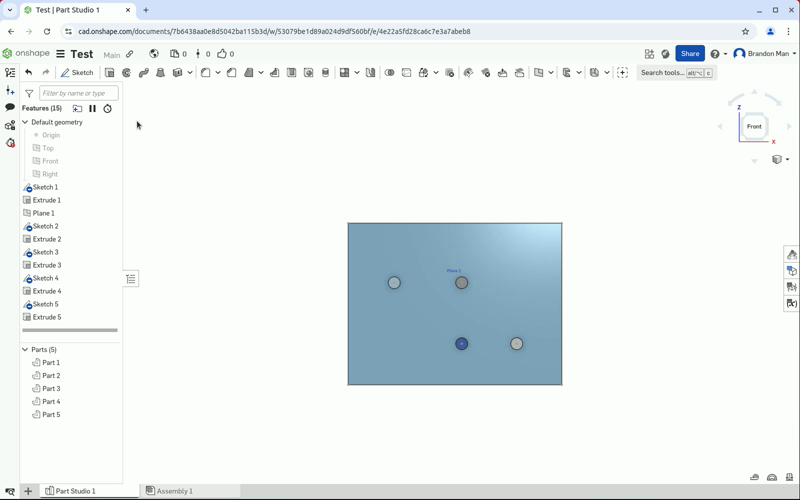
key(shift+h)
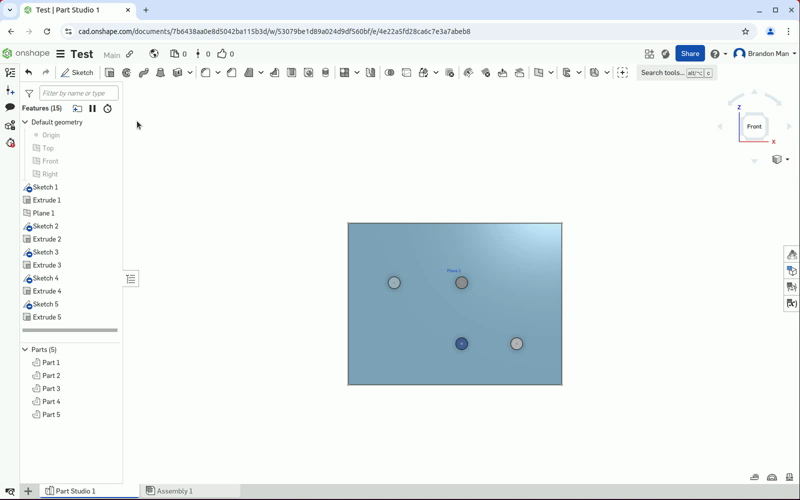
key(shift+7)
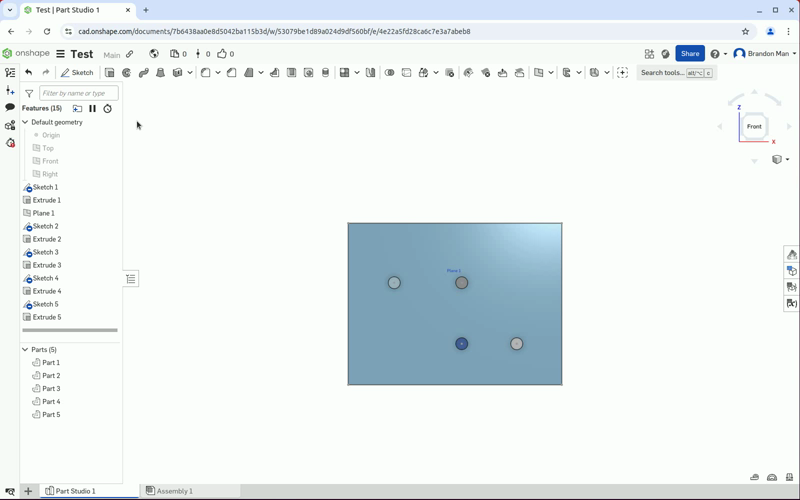
key(left, 2)
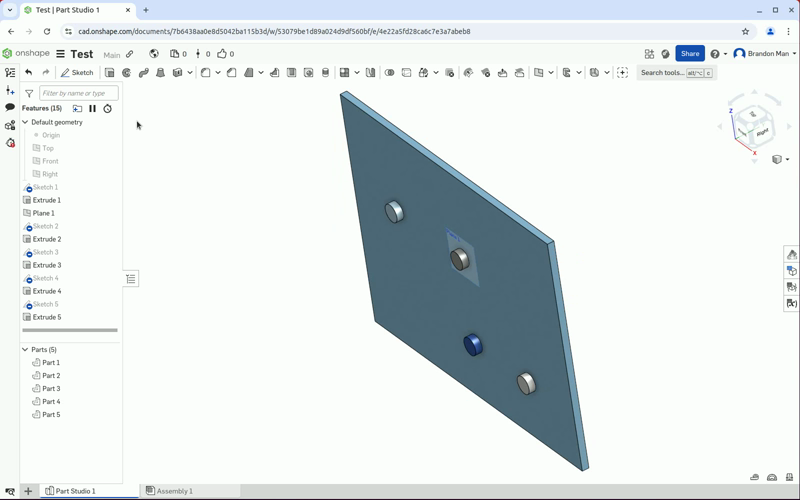
key(down, 2)
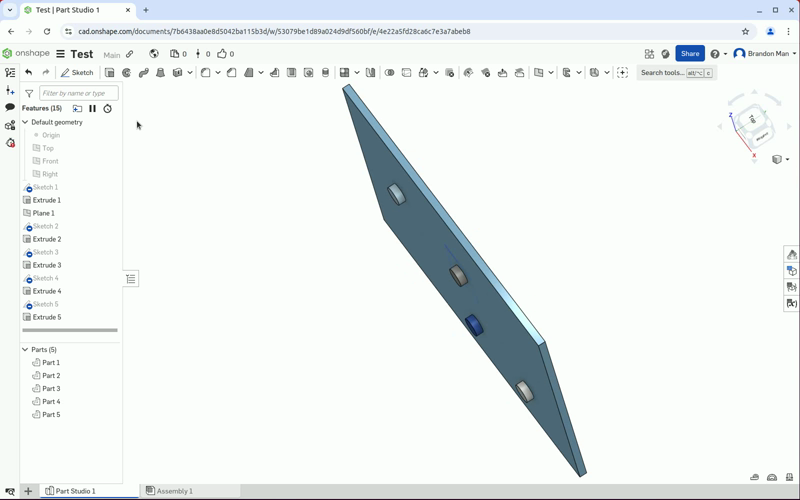
key(up, 2)
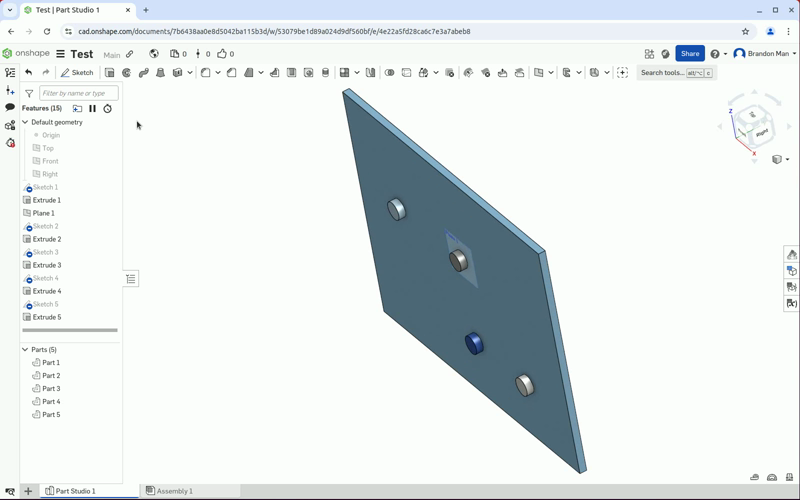
key(right, 2)
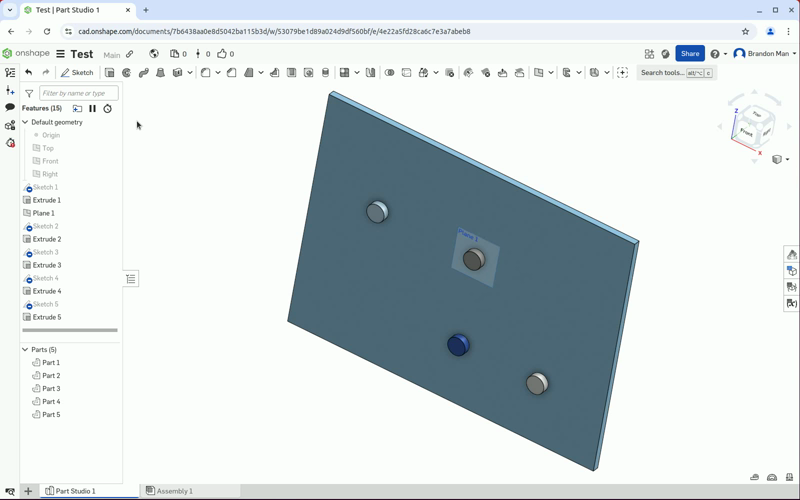
mouse_move(73, 189)
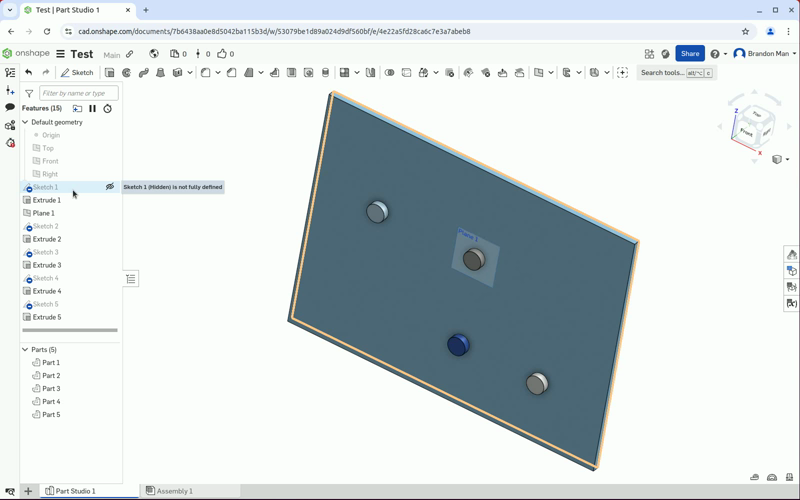
click(73, 189)